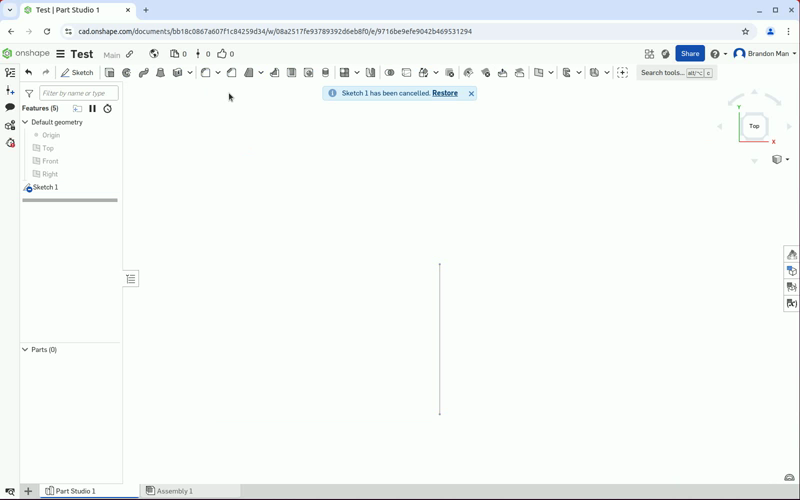
key(shift+h)
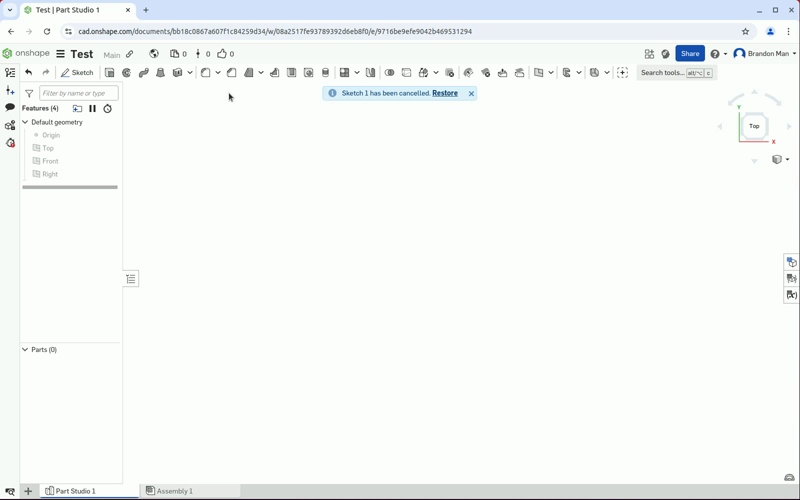
mouse_move(73, 352)
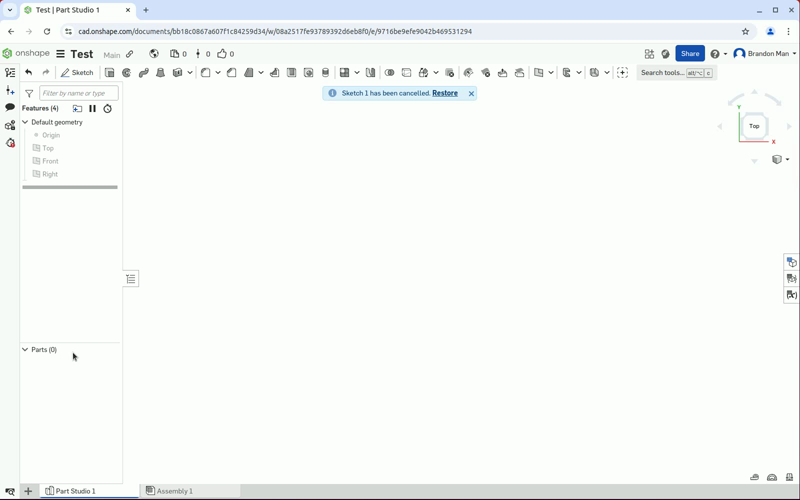
key(y)
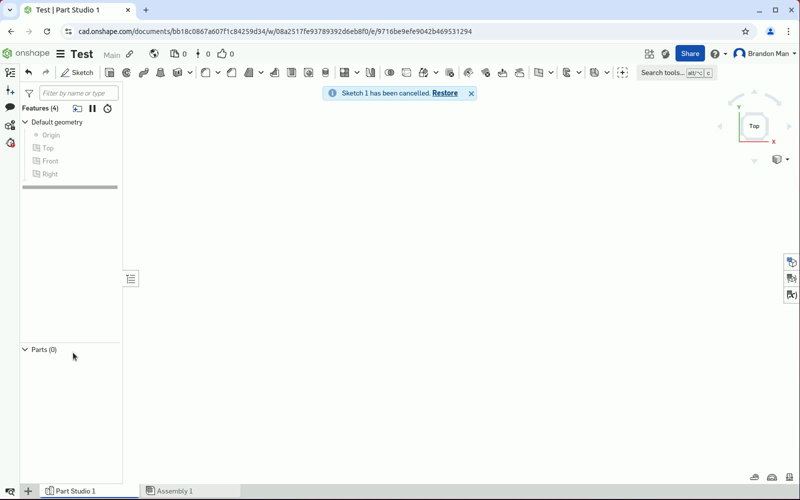
key(shift+p)
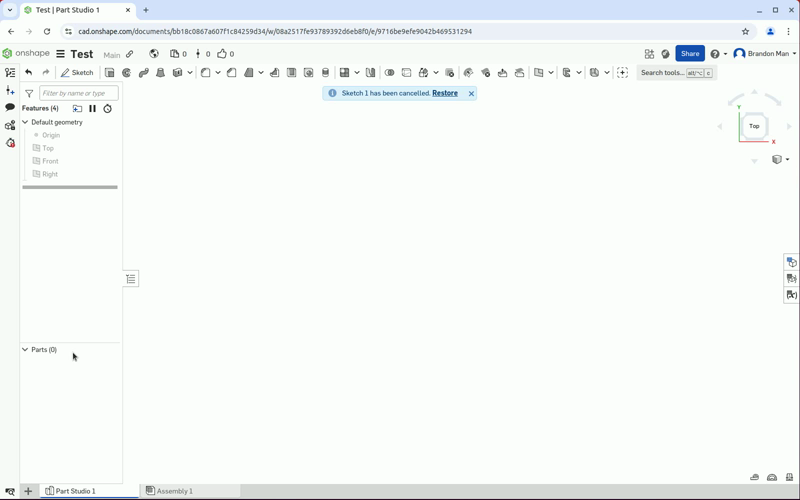
key(space)
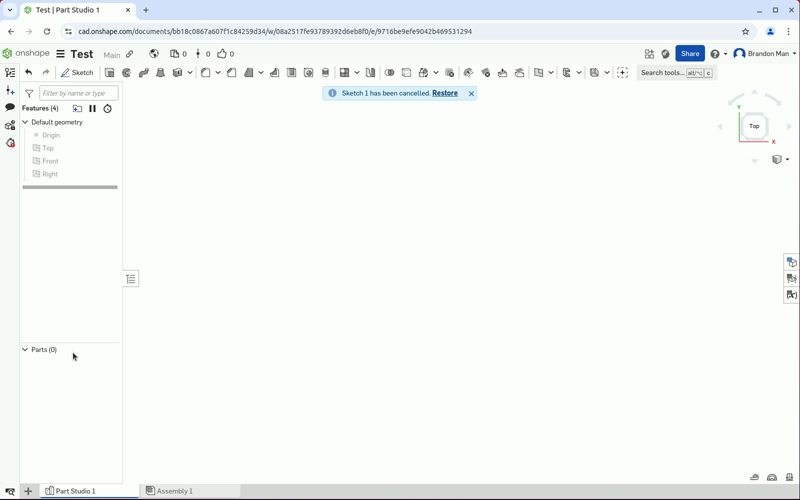
key_down(shift)
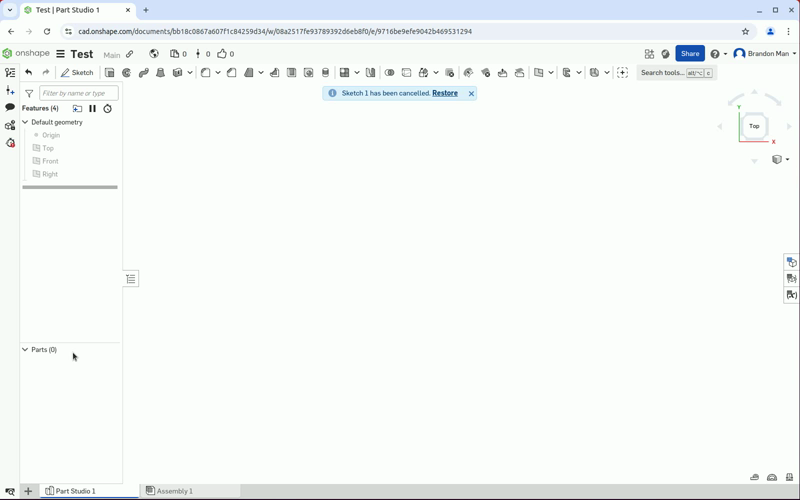
key(up)
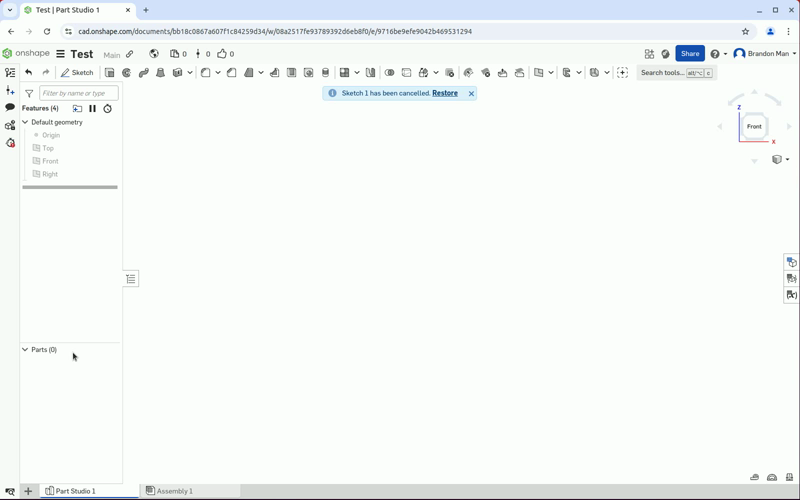
key_up(shift)
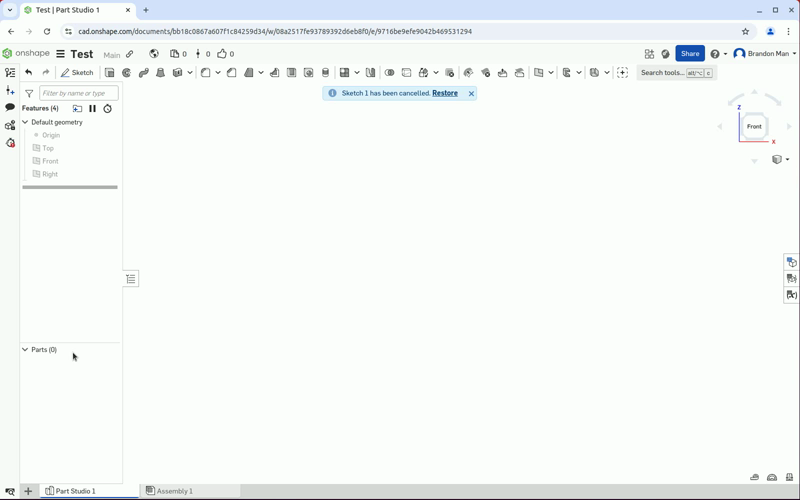
key(space)
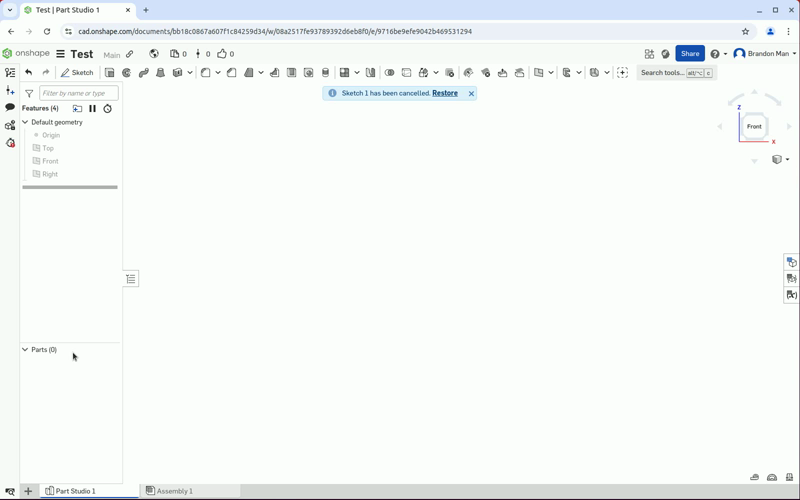
key_down(shift)
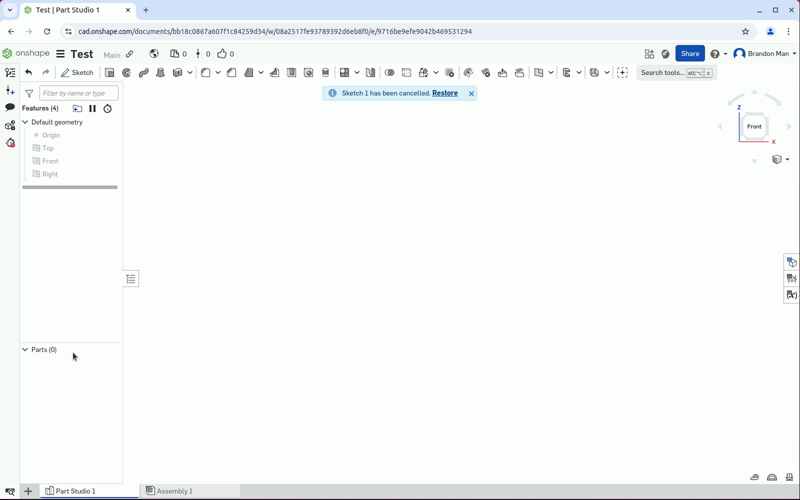
key(left)
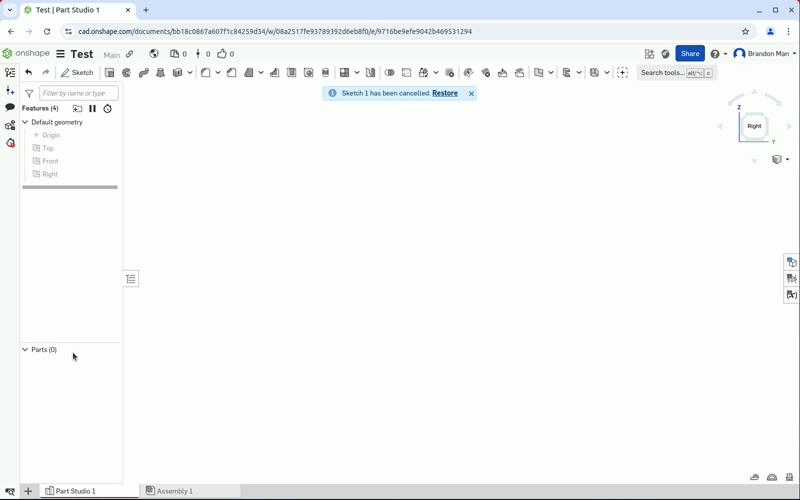
key_up(shift)
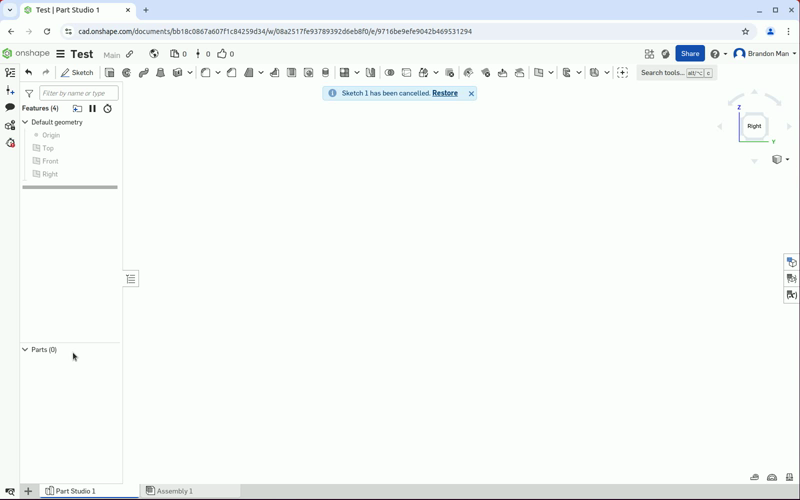
mouse_move(73, 352)
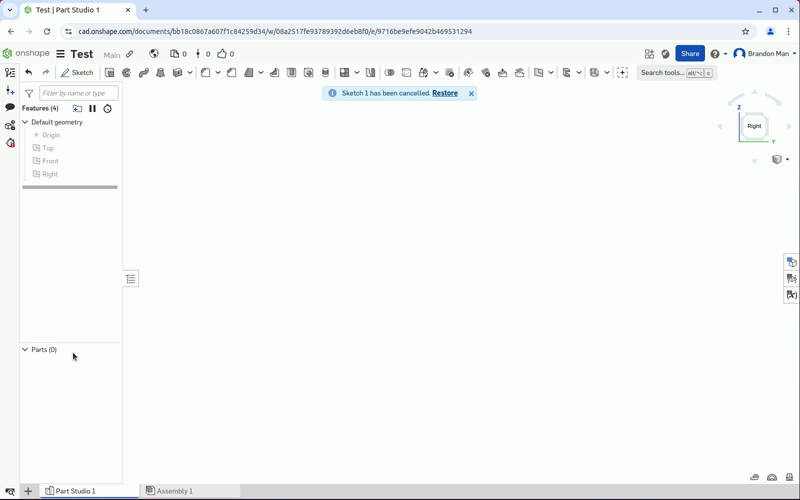
key(shift+y)
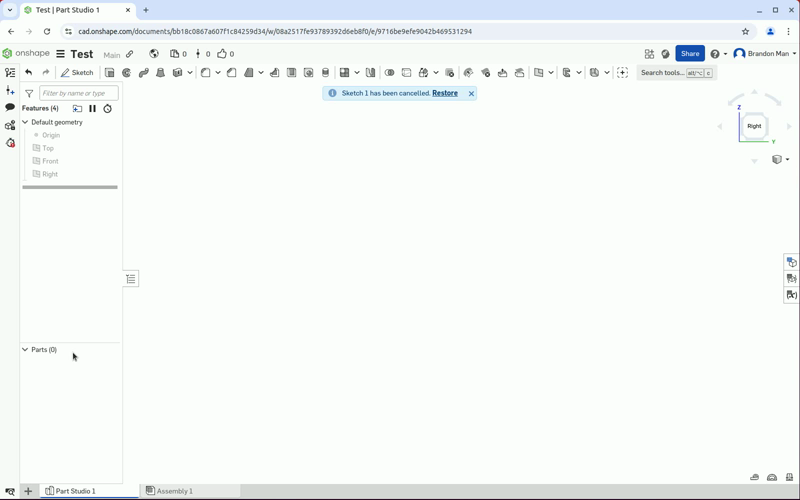
key(shift+s)
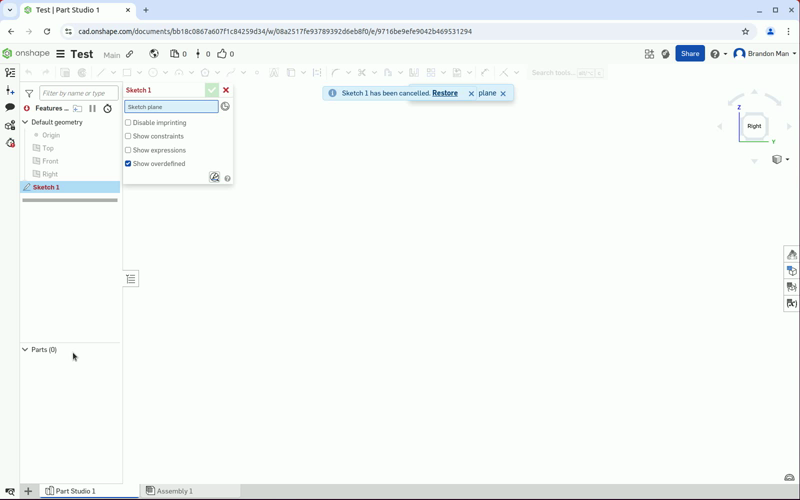
mouse_move(73, 176)
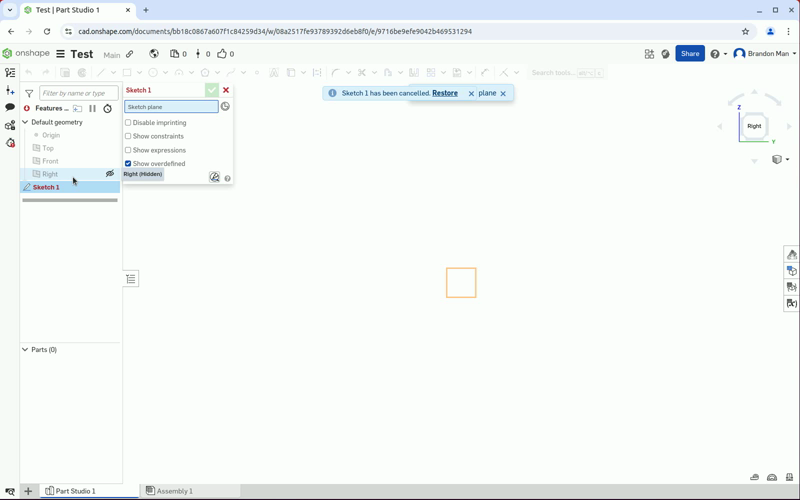
click(73, 176)
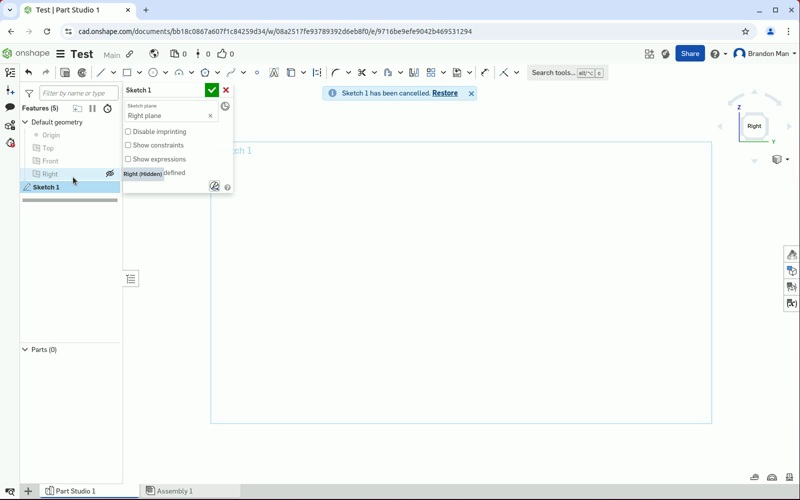
mouse_move(73, 352)
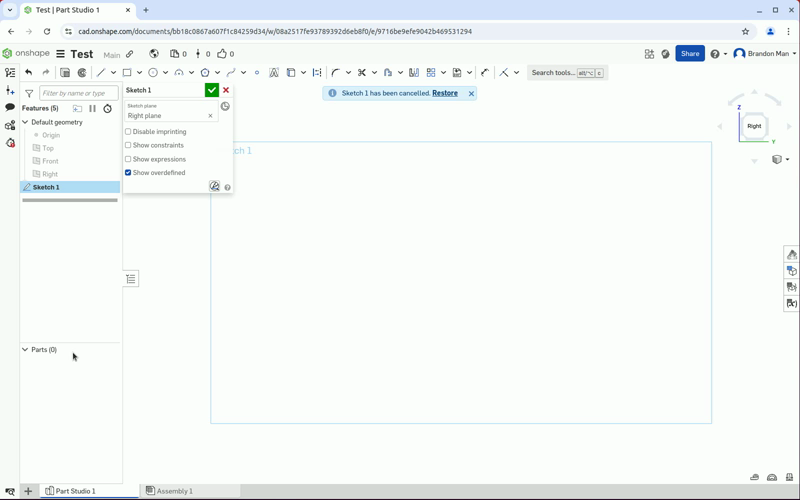
key(y)
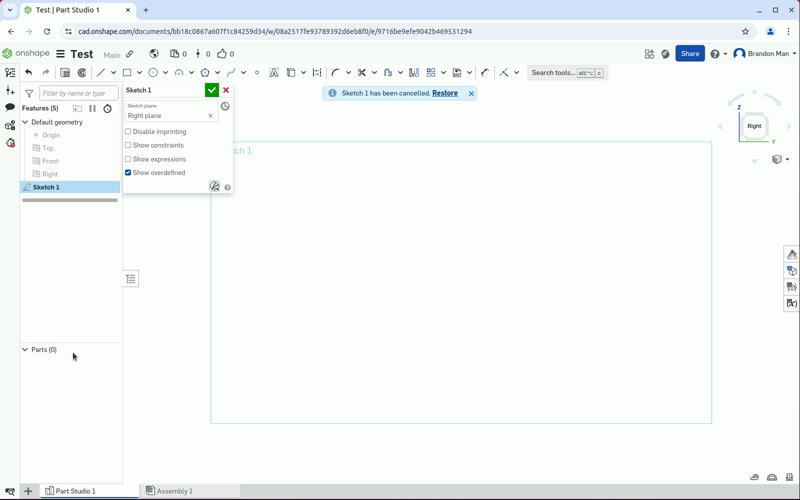
key(a)
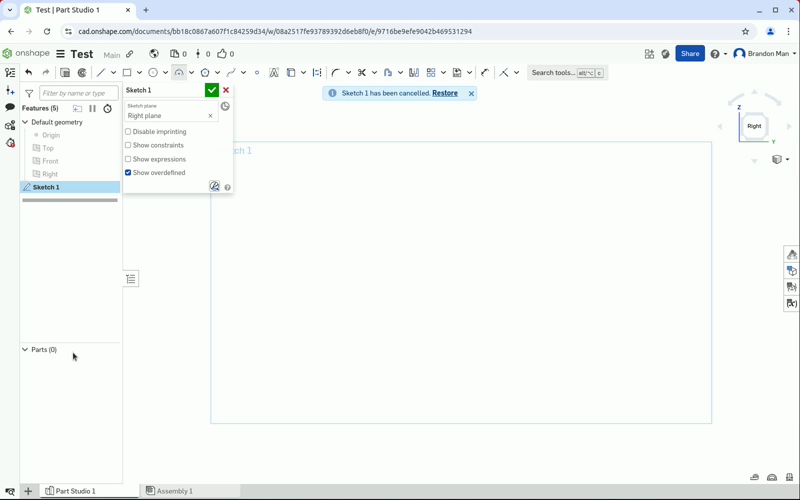
key_down(shift)
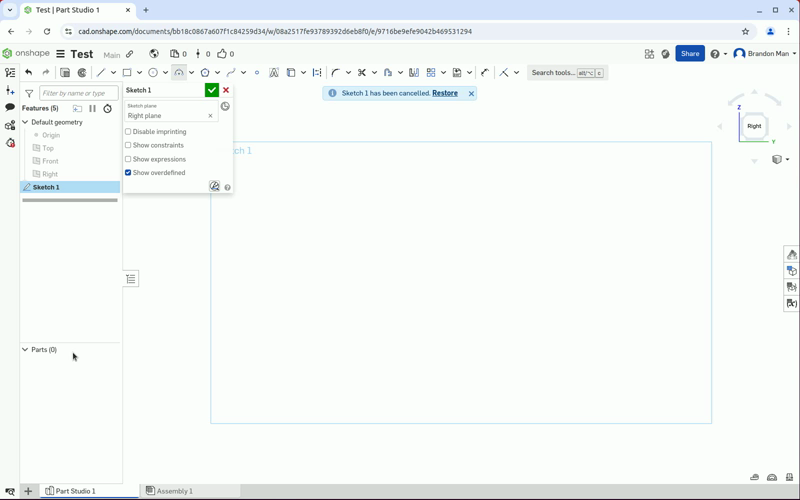
mouse_move(459, 182)
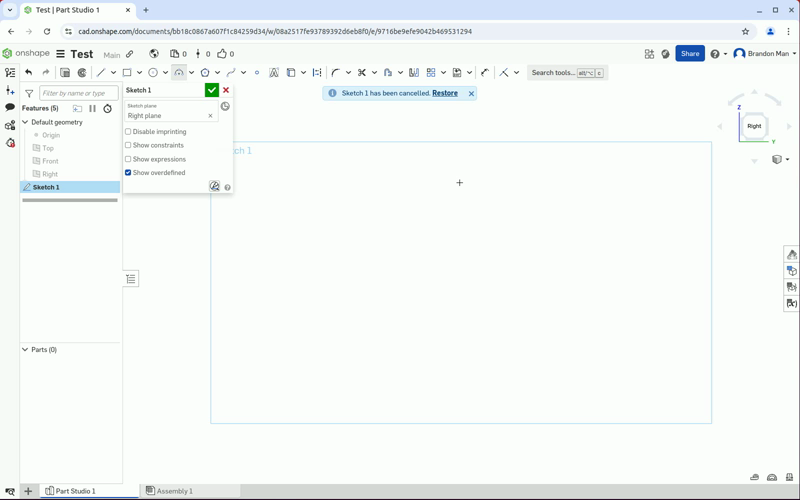
click(459, 182)
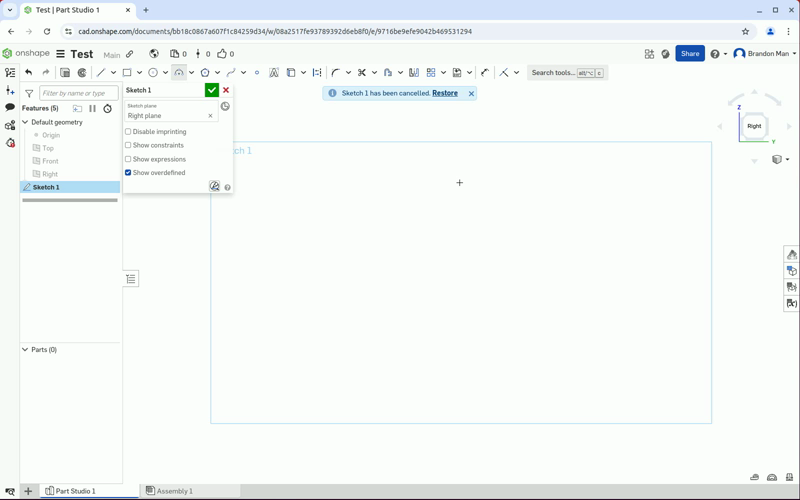
key_up(shift)
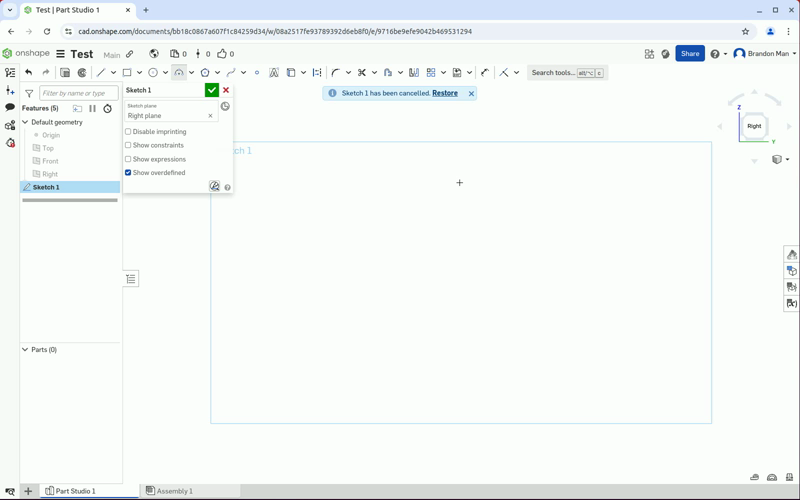
key_down(shift)
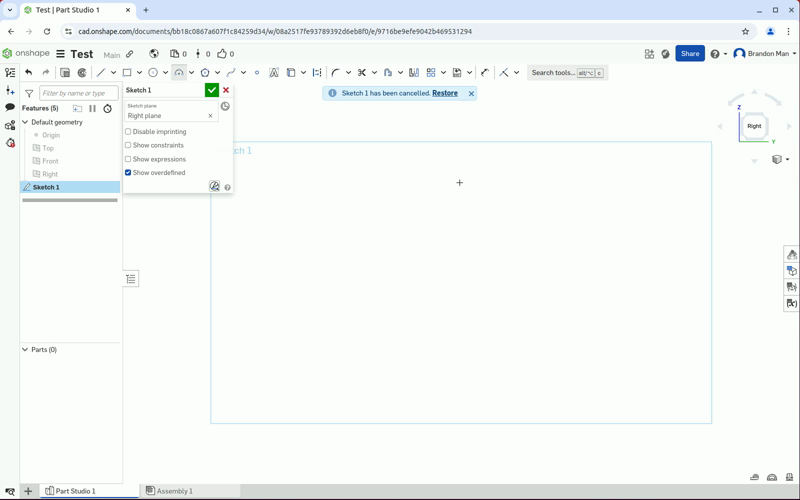
mouse_move(462, 182)
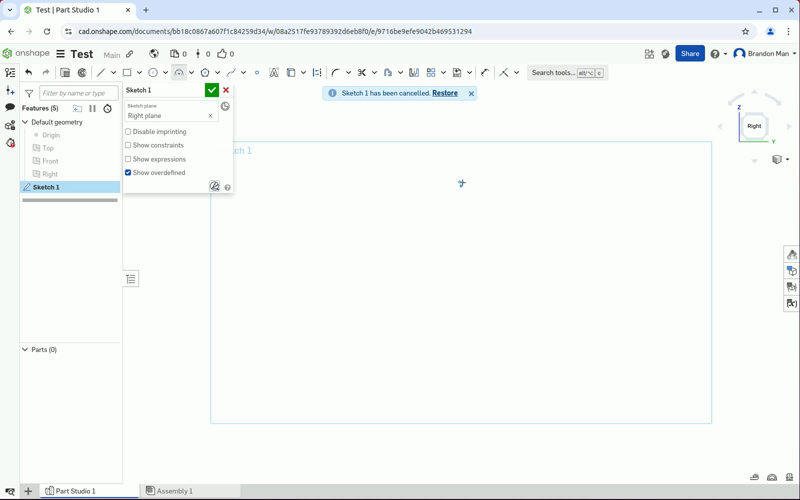
scroll(6)
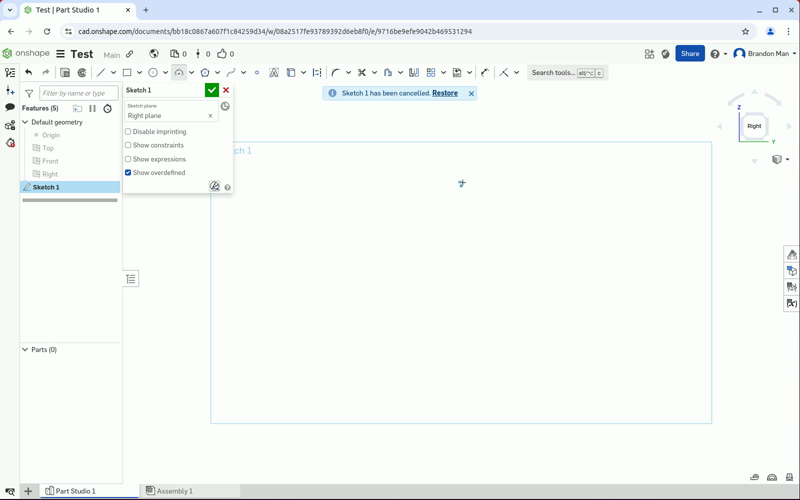
scroll(6)
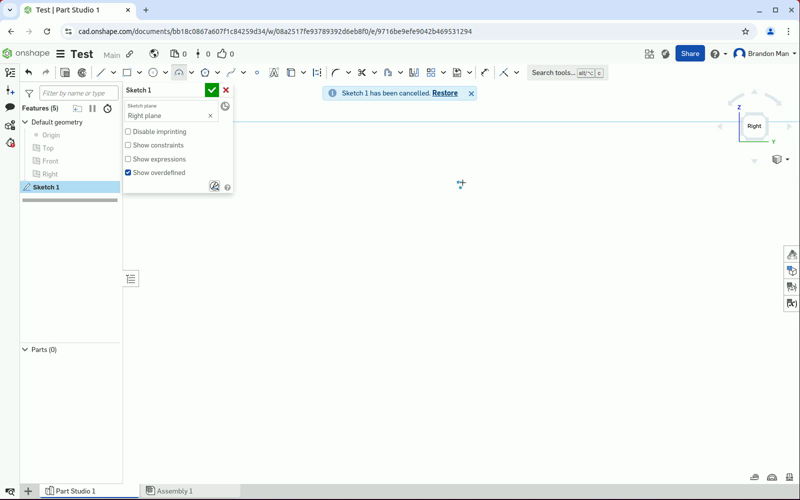
scroll(6)
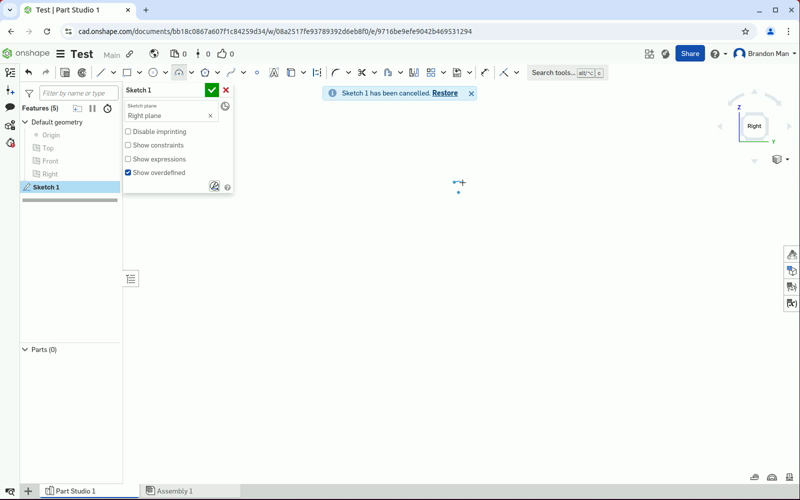
scroll(6)
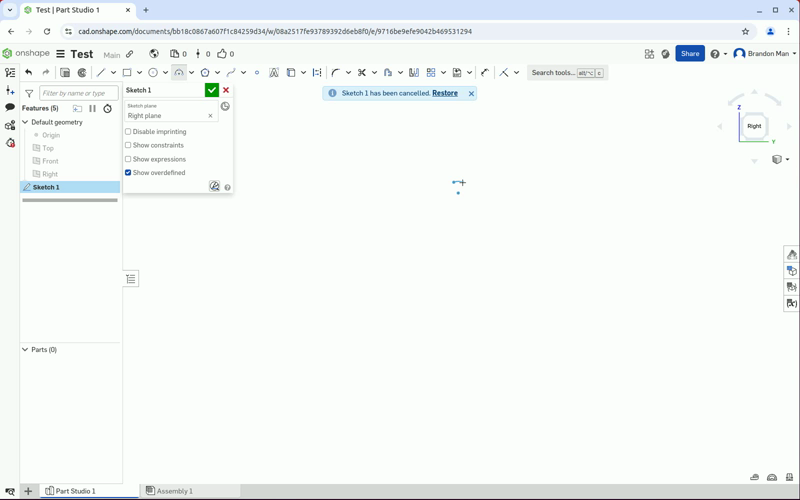
scroll(6)
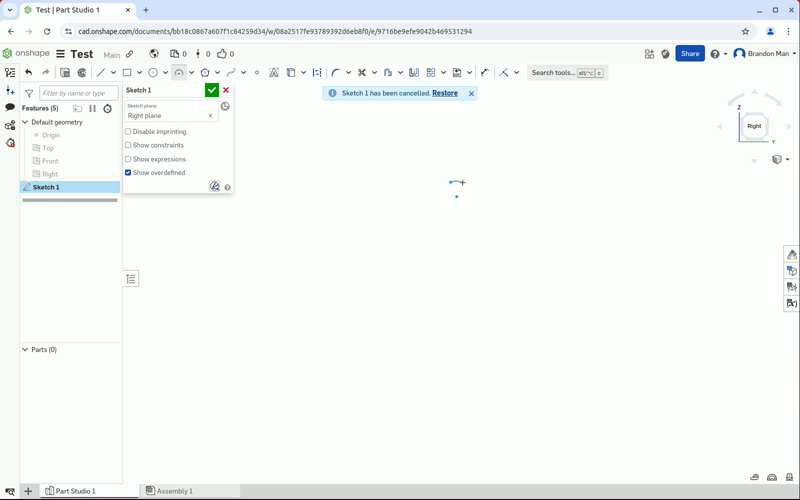
scroll(6)
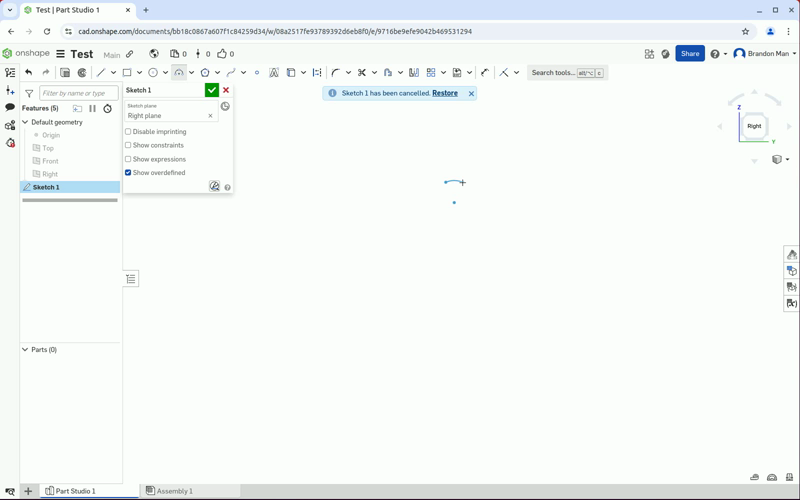
scroll(6)
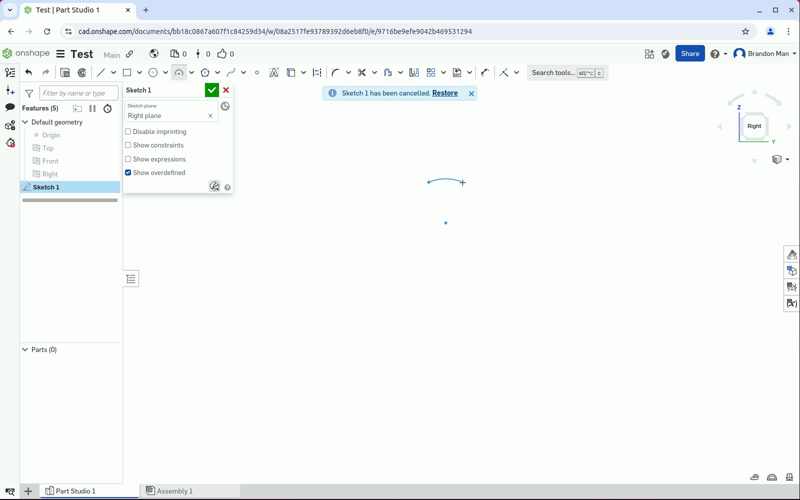
click(462, 182)
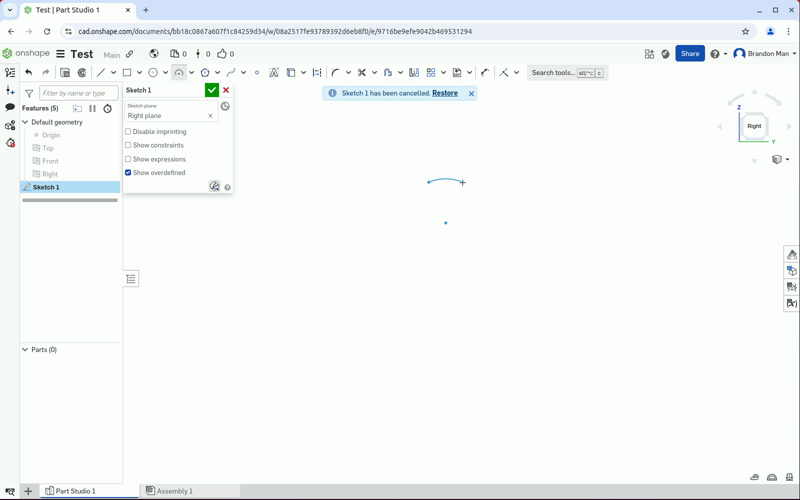
scroll(-6)
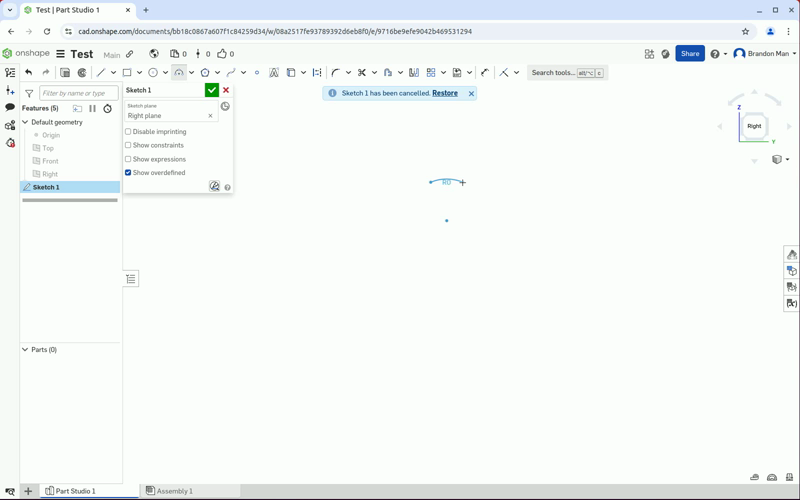
scroll(-6)
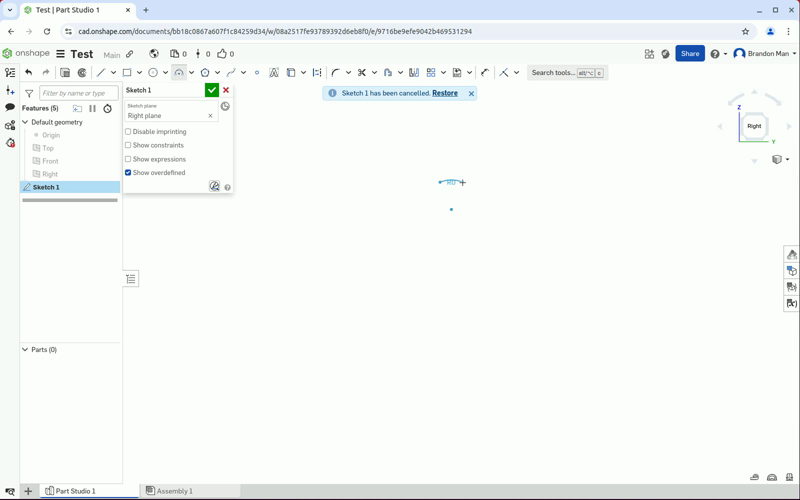
scroll(-6)
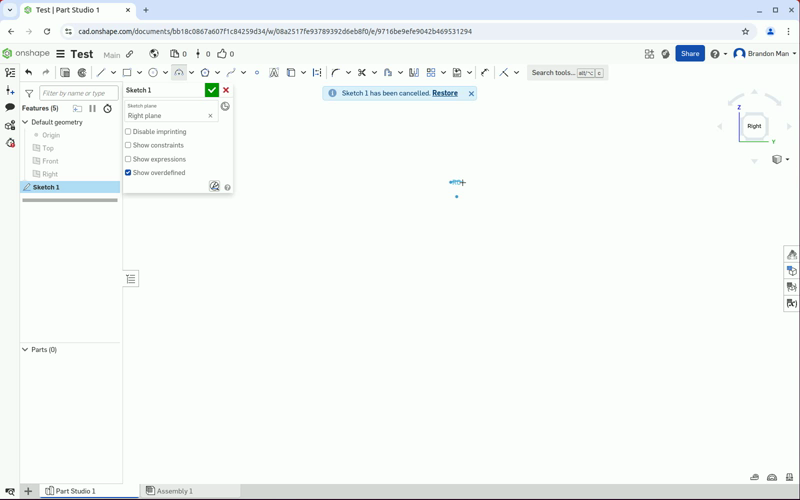
scroll(-6)
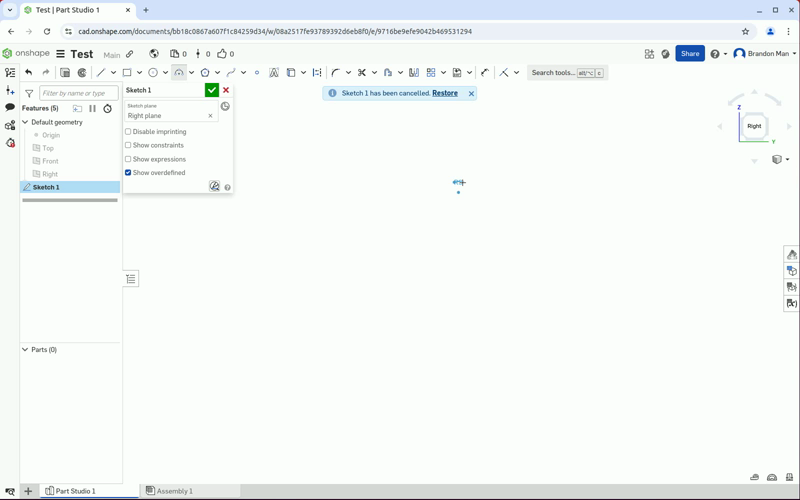
scroll(-6)
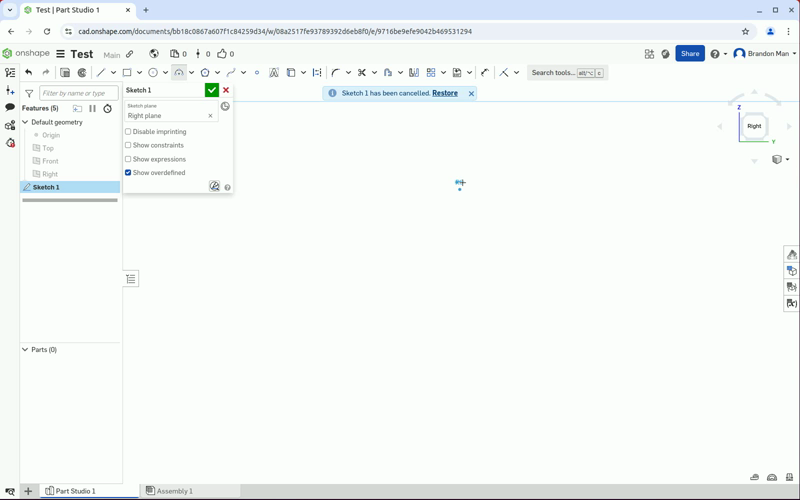
scroll(-6)
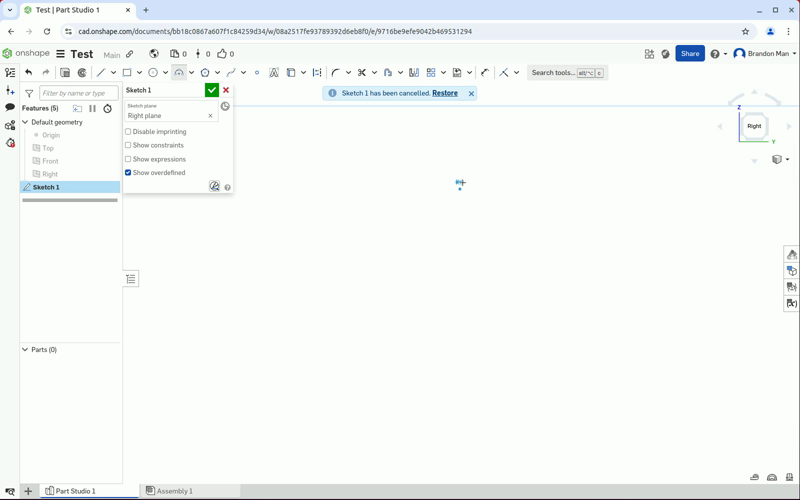
scroll(-6)
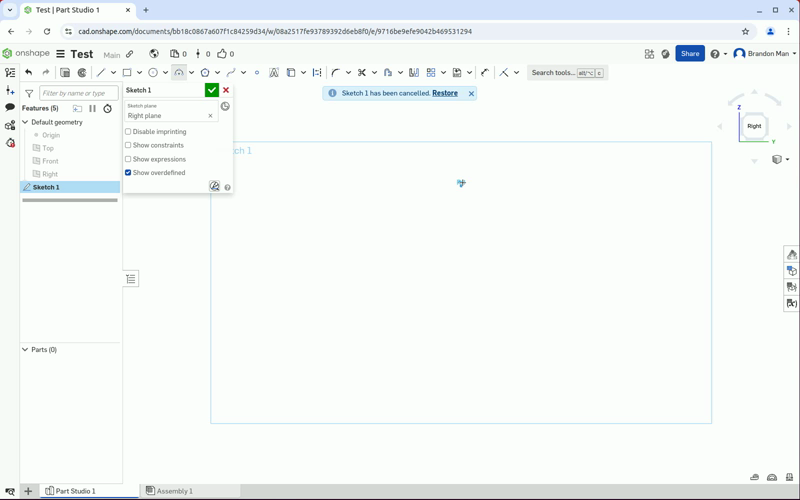
mouse_move(461, 182)
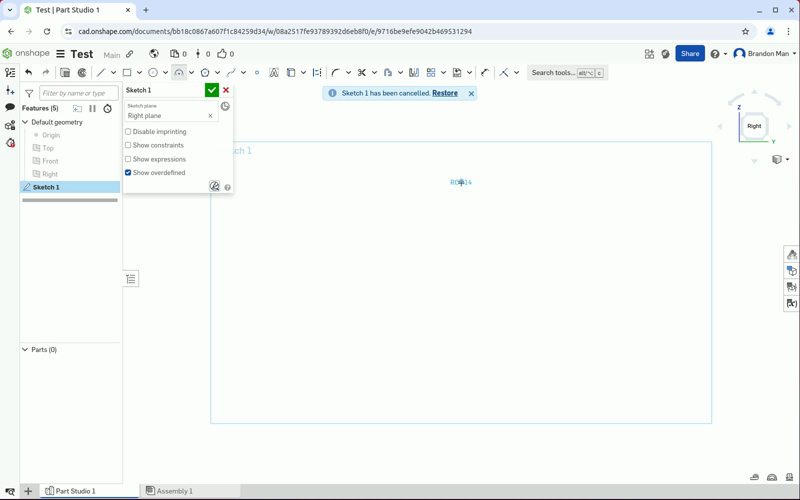
scroll(6)
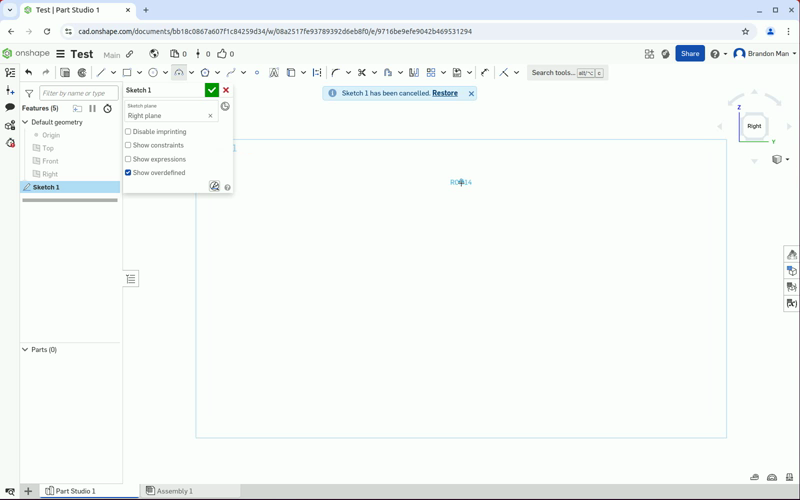
scroll(6)
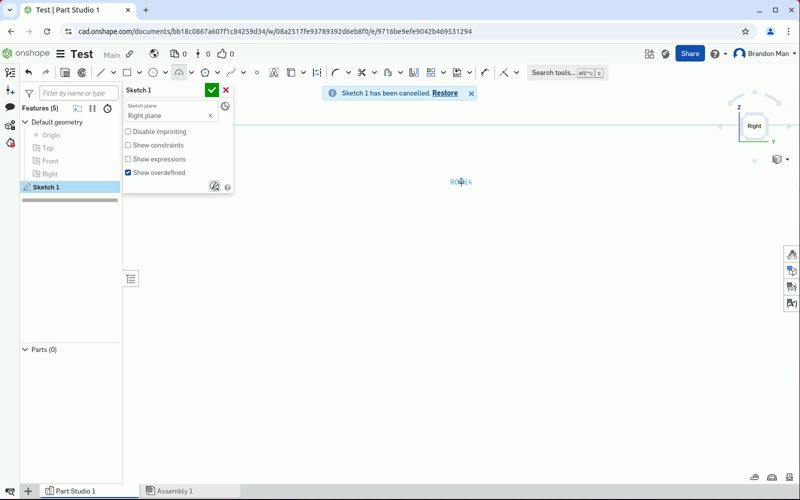
scroll(6)
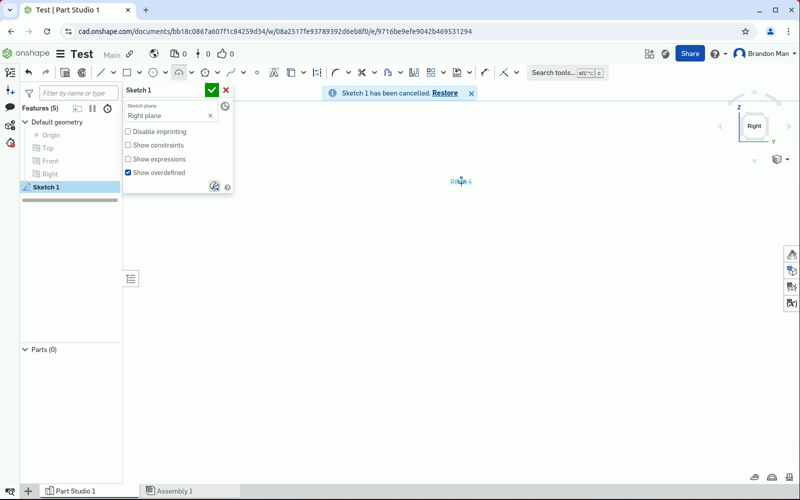
scroll(6)
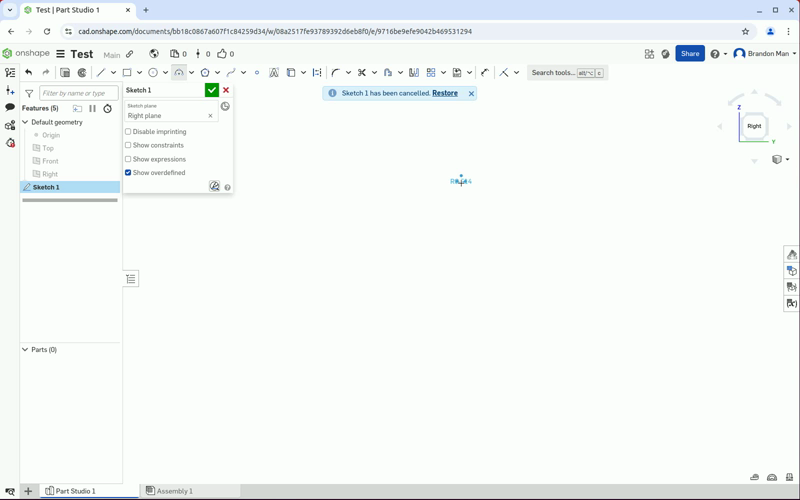
scroll(6)
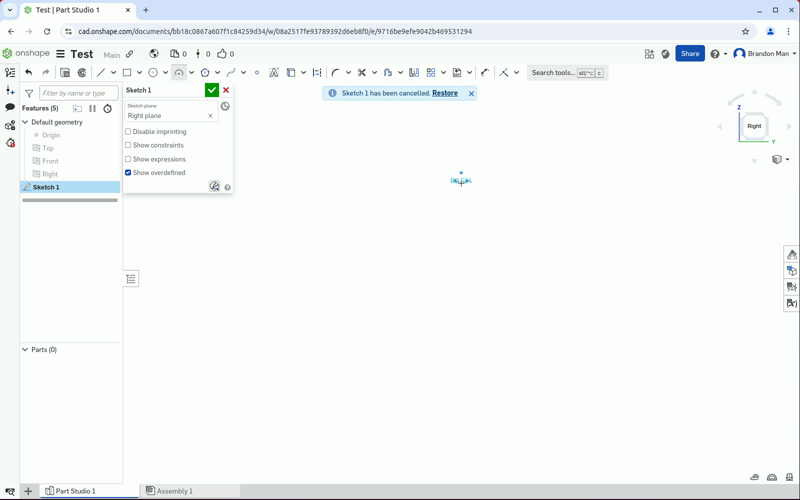
scroll(6)
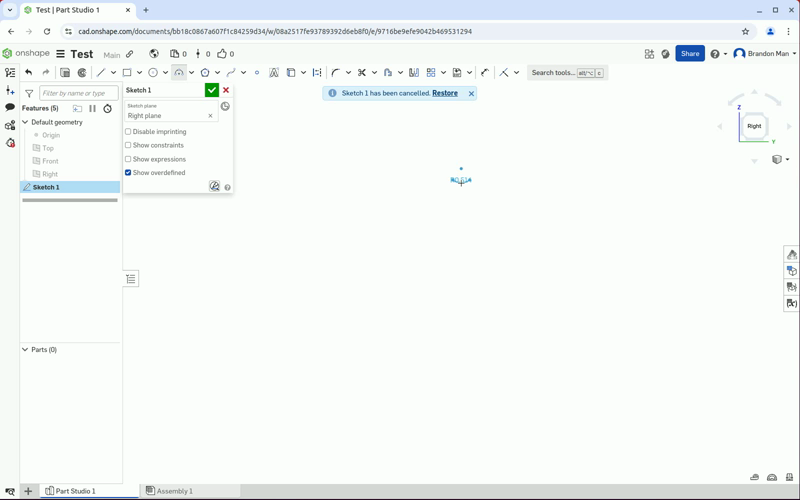
scroll(6)
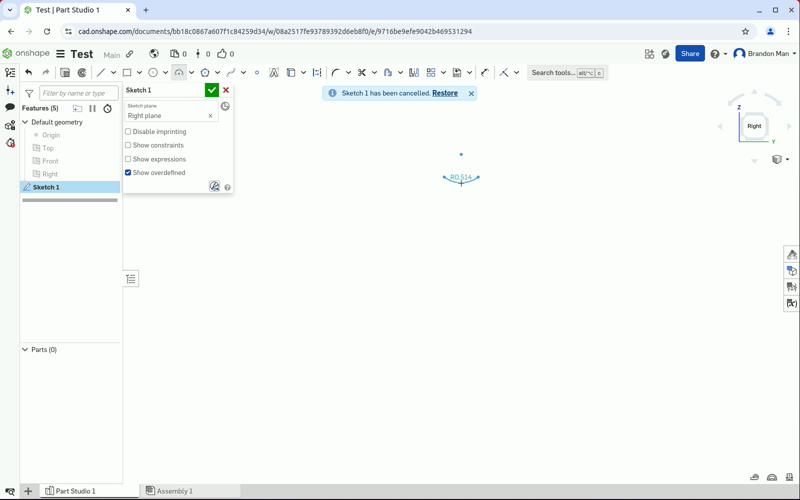
click(461, 182)
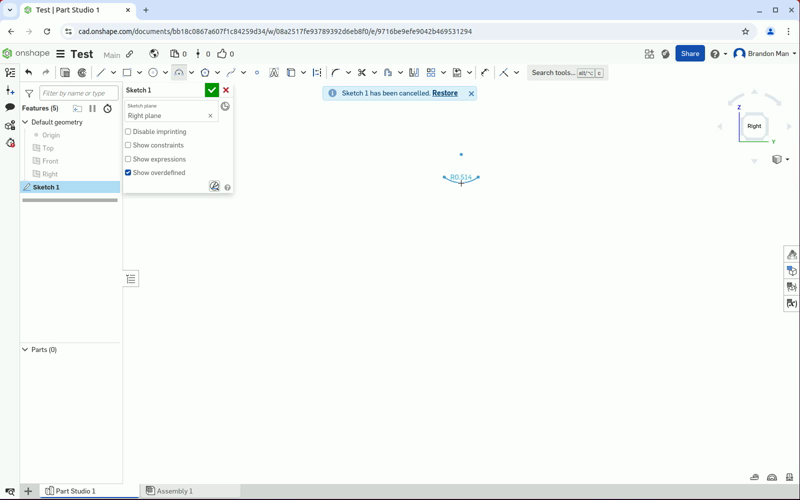
scroll(-6)
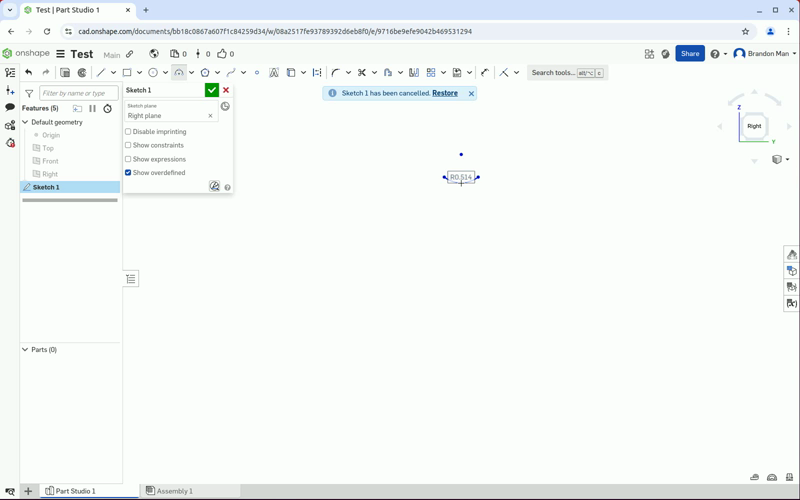
scroll(-6)
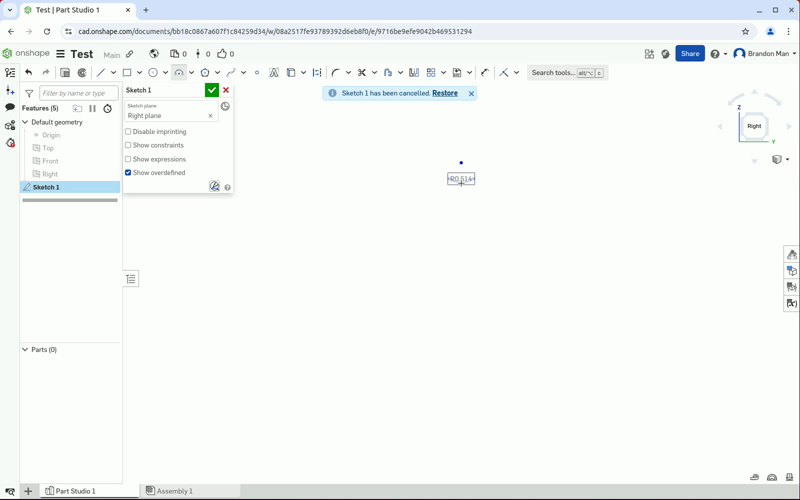
scroll(-6)
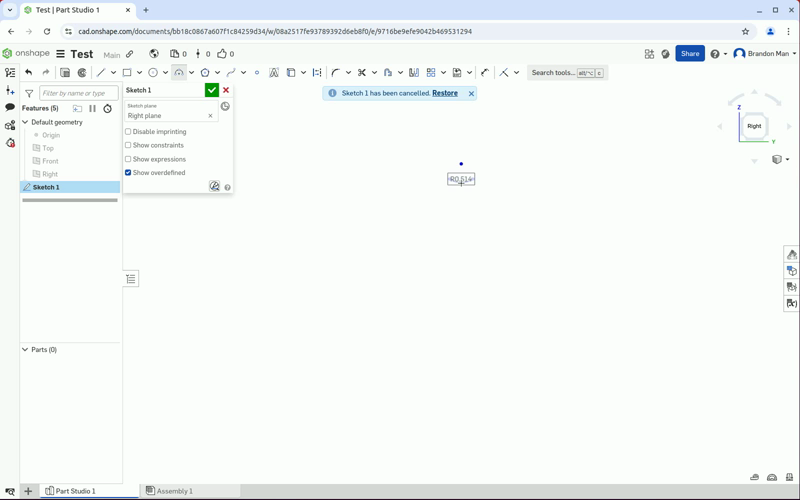
scroll(-6)
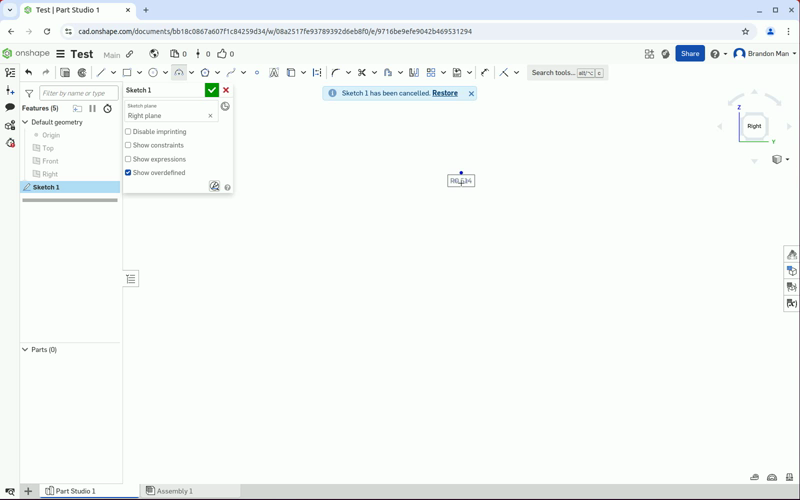
scroll(-6)
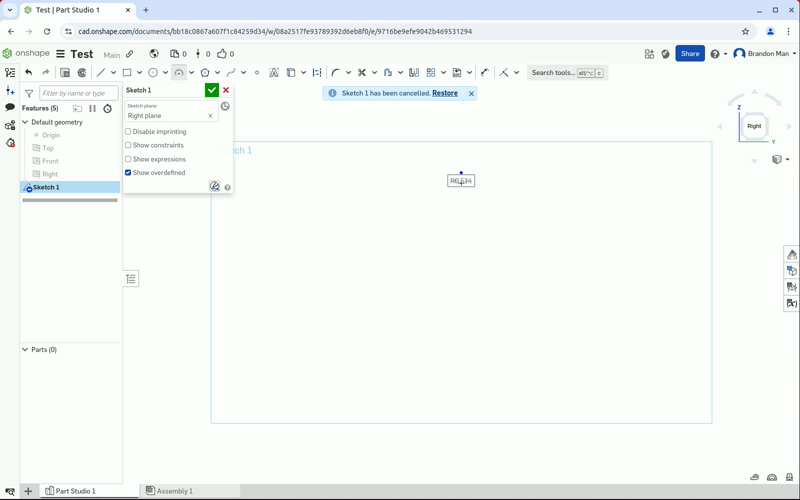
scroll(-6)
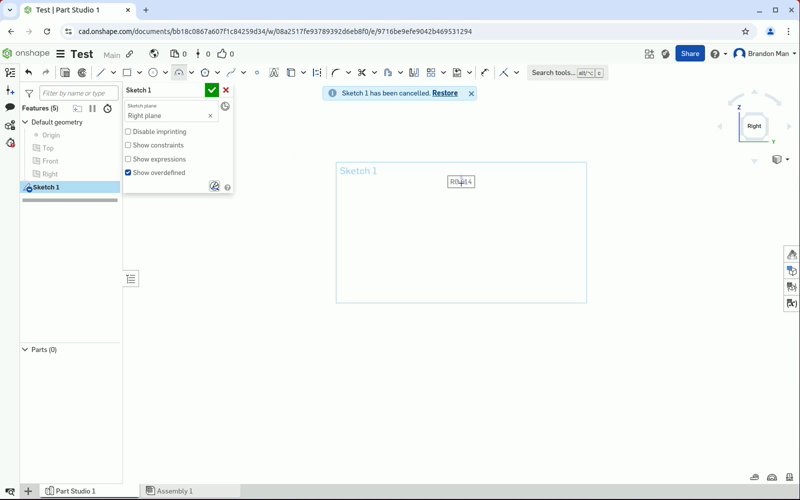
scroll(-6)
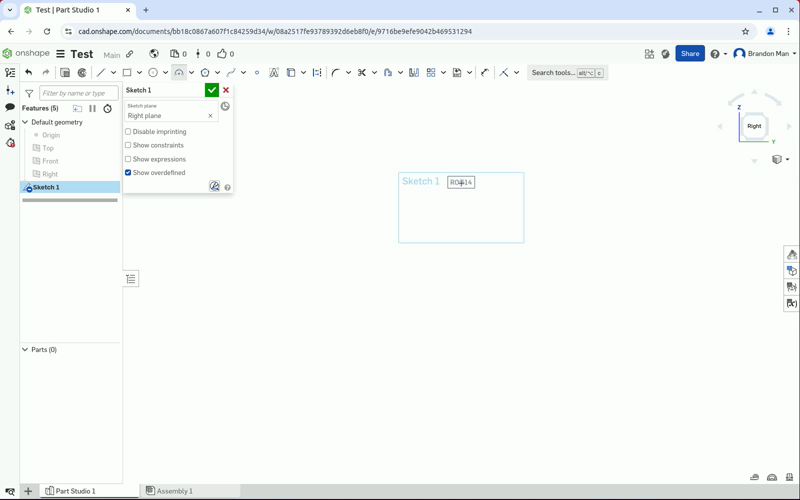
key_up(shift)
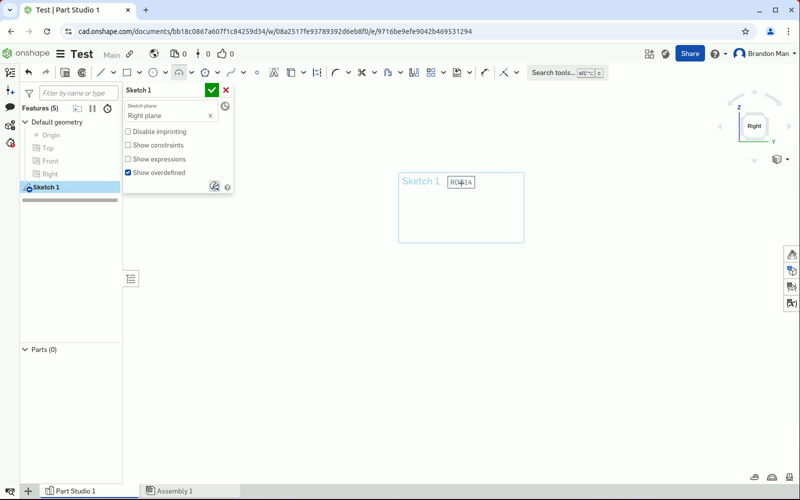
key(esc)
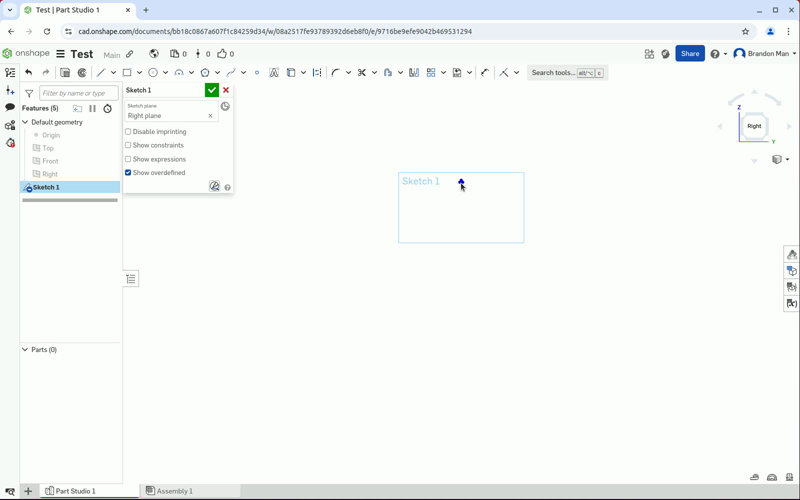
key(l)
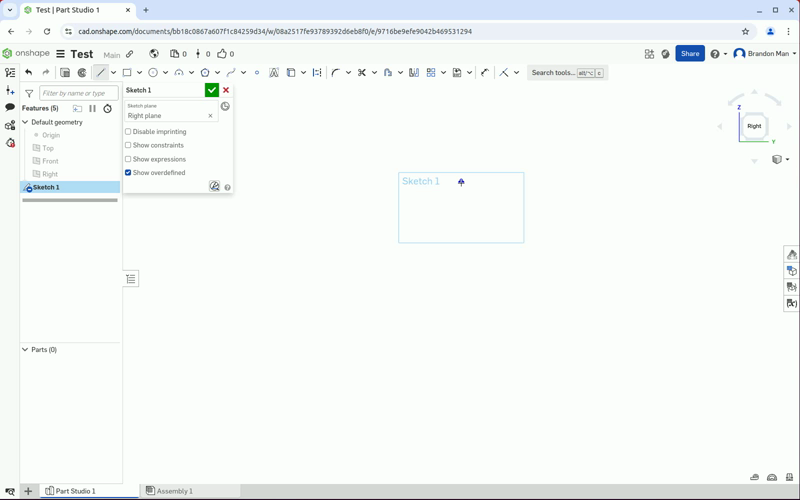
mouse_move(462, 182)
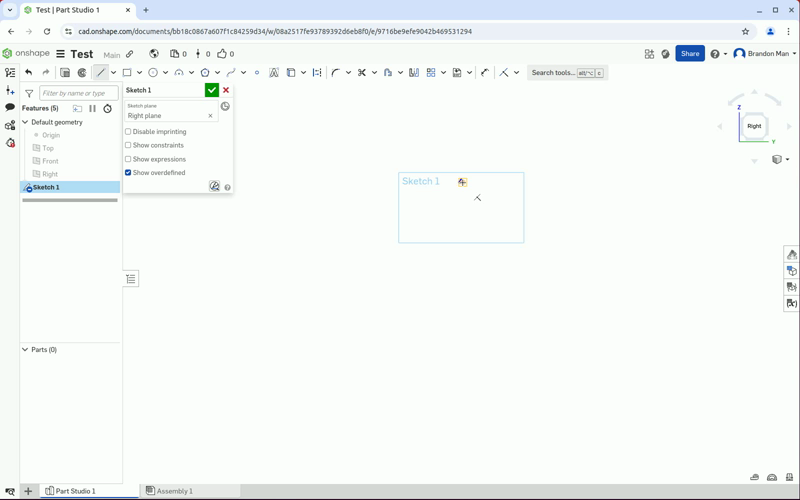
scroll(6)
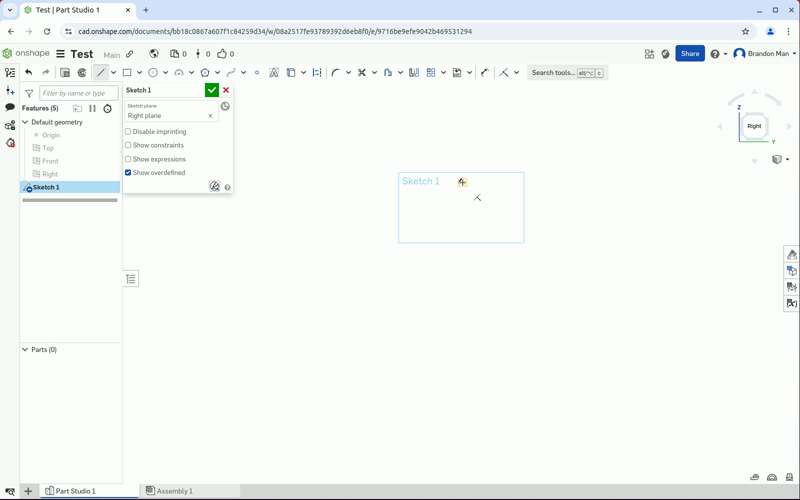
scroll(6)
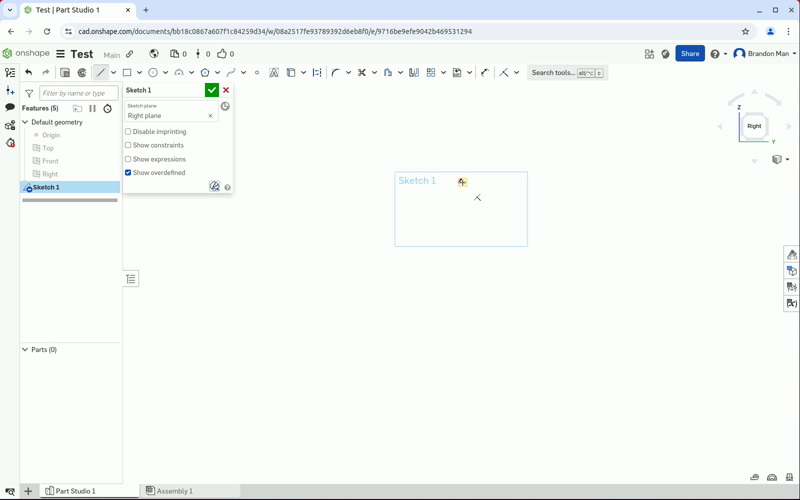
scroll(6)
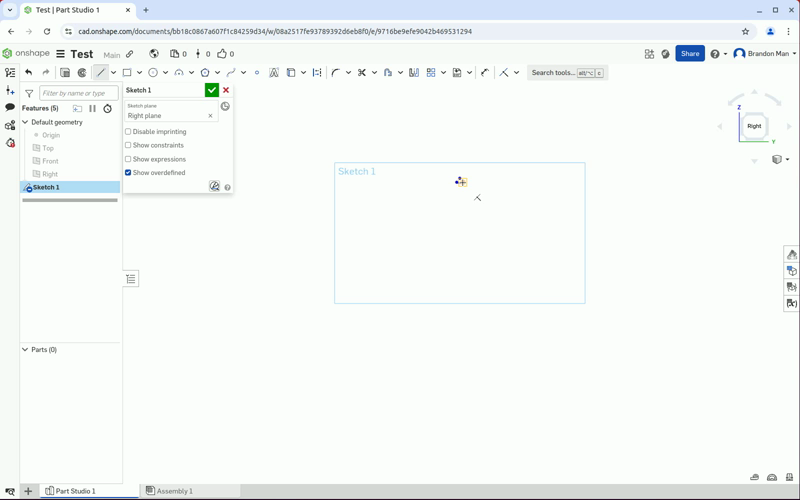
scroll(6)
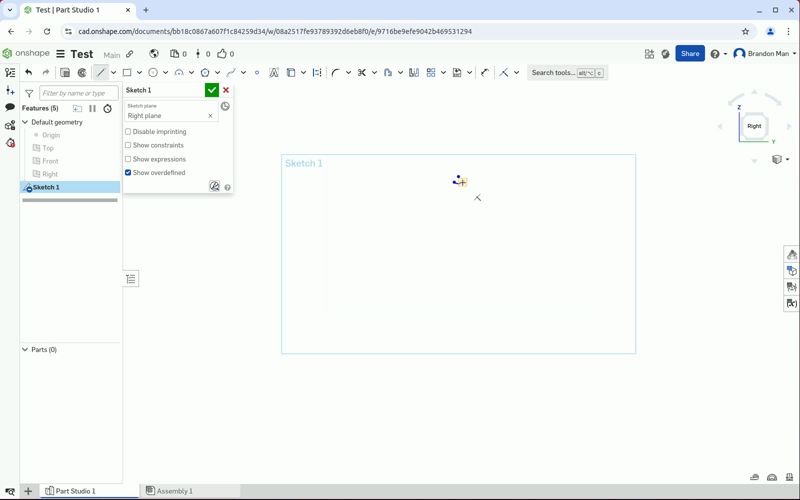
scroll(6)
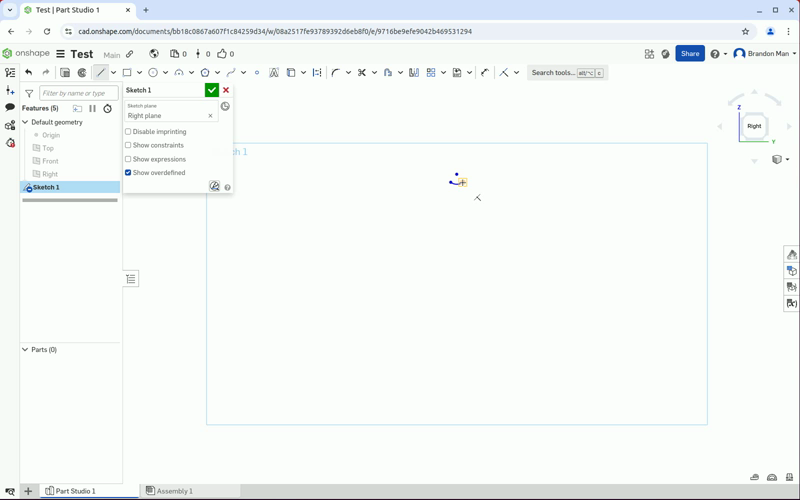
scroll(6)
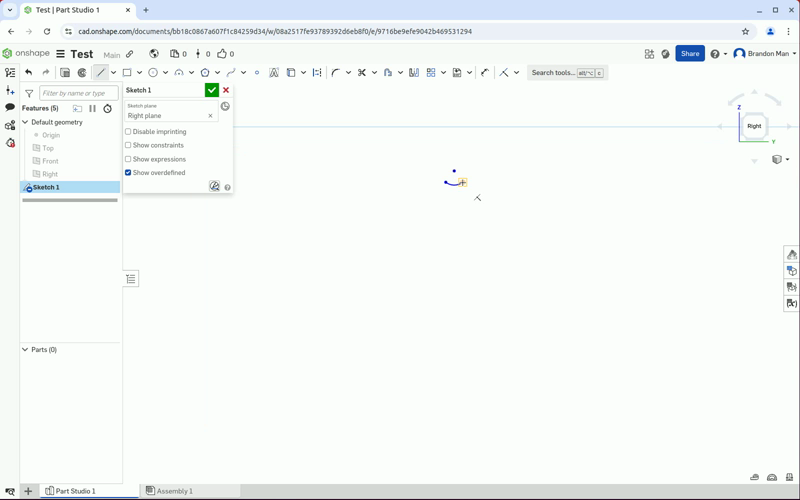
scroll(6)
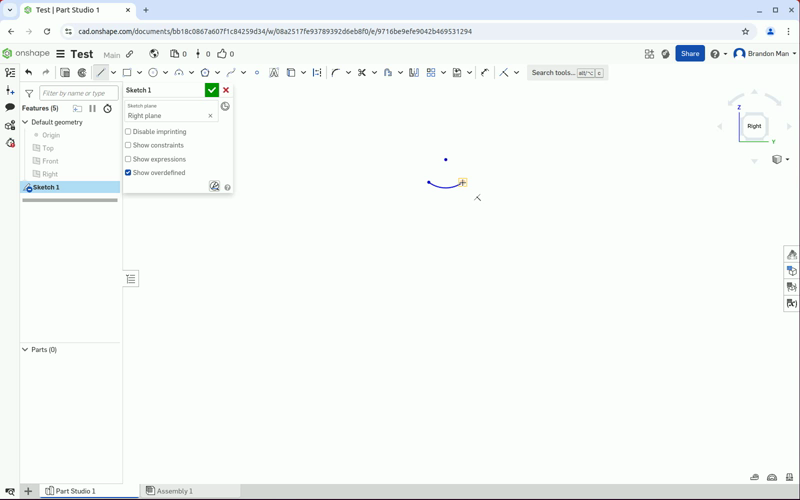
click(462, 182)
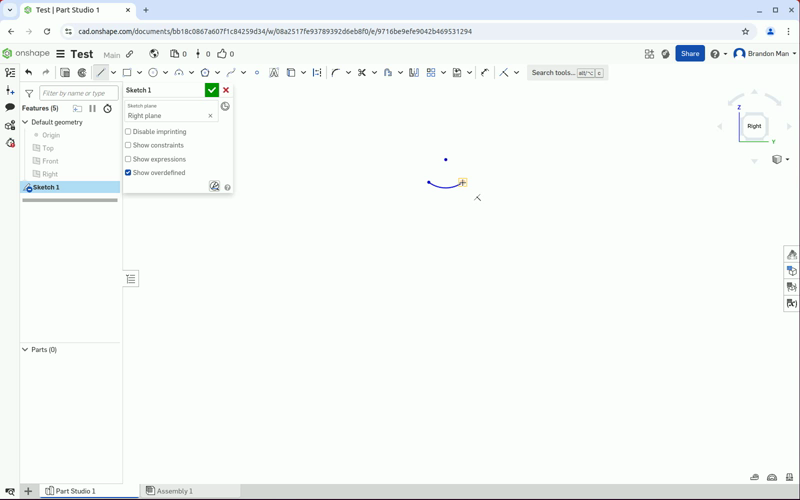
scroll(-6)
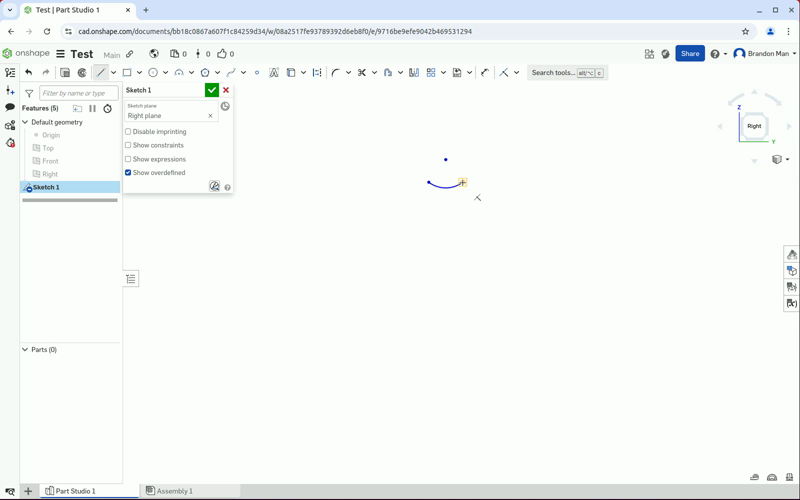
scroll(-6)
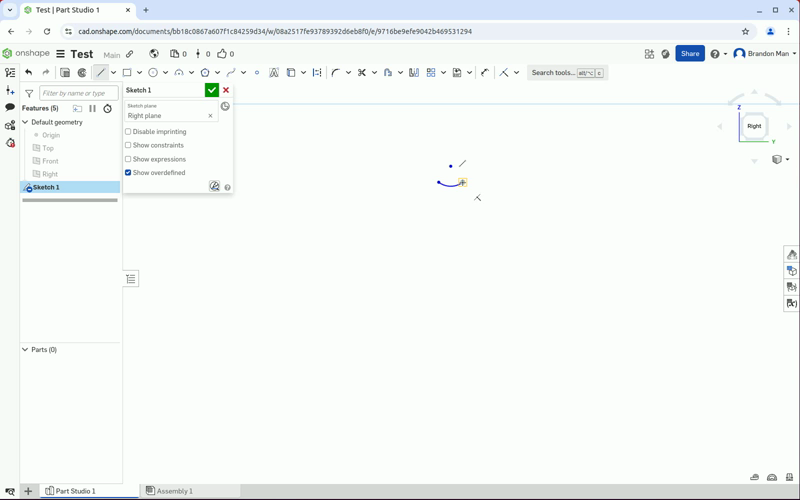
scroll(-6)
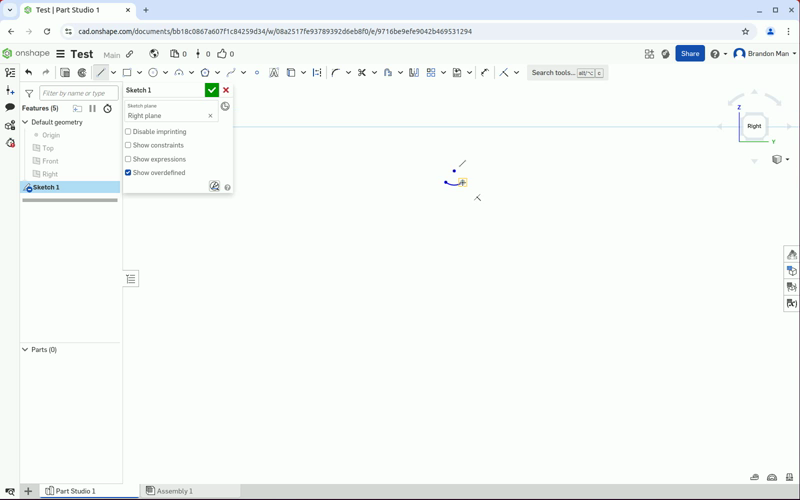
scroll(-6)
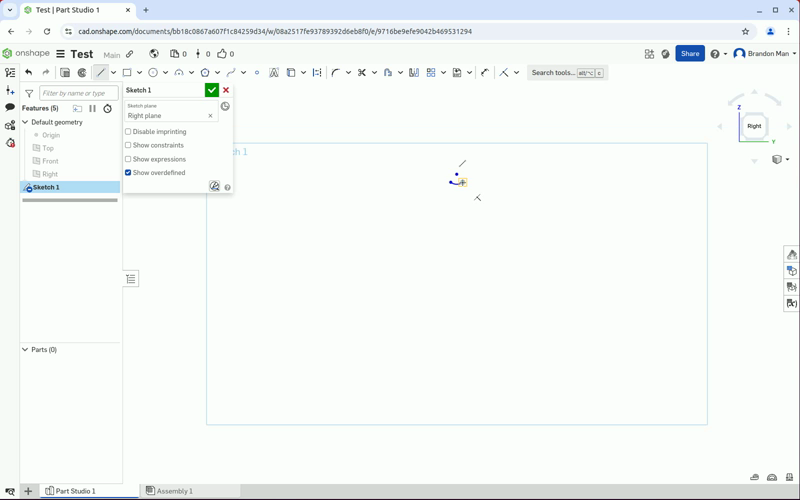
scroll(-6)
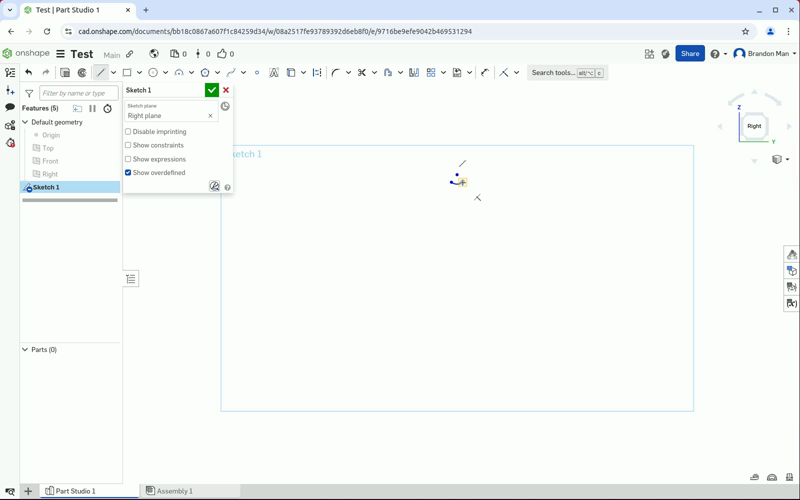
scroll(-6)
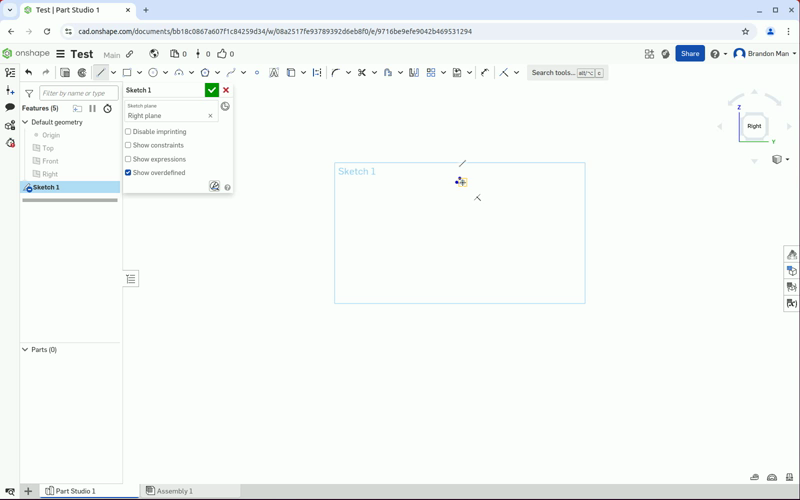
scroll(-6)
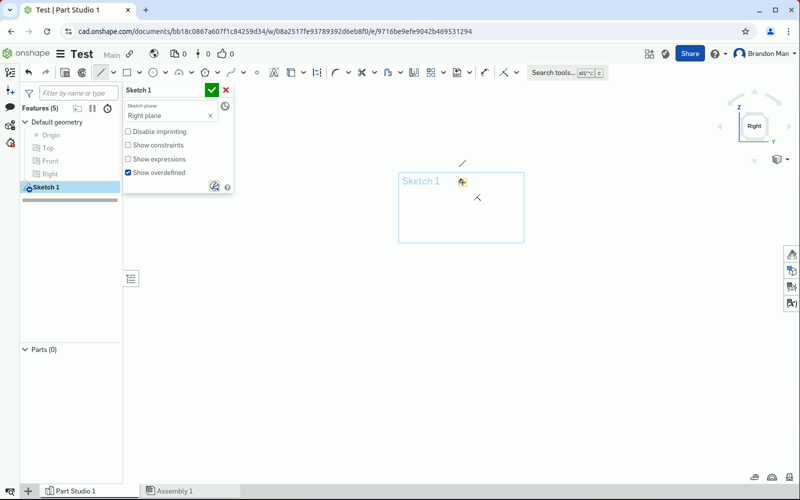
key_down(shift)
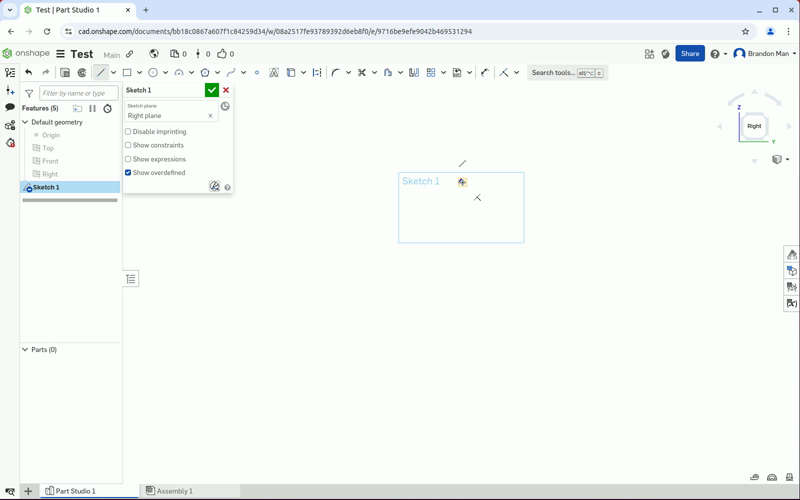
mouse_move(492, 182)
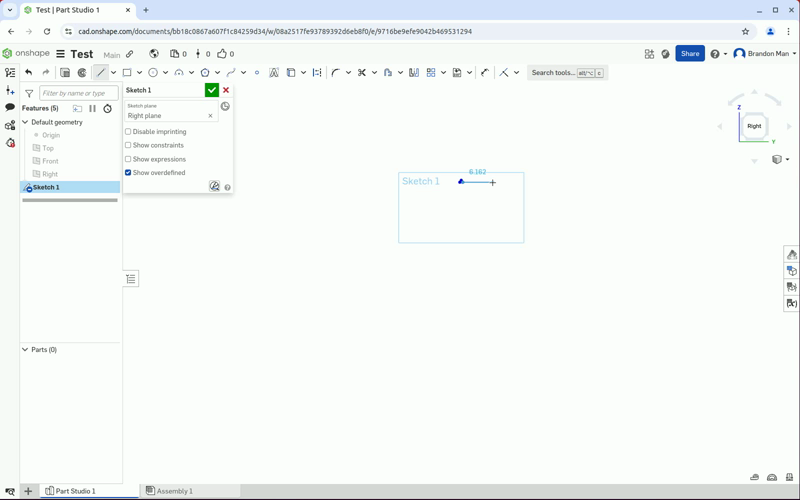
mouse_move(462, 169)
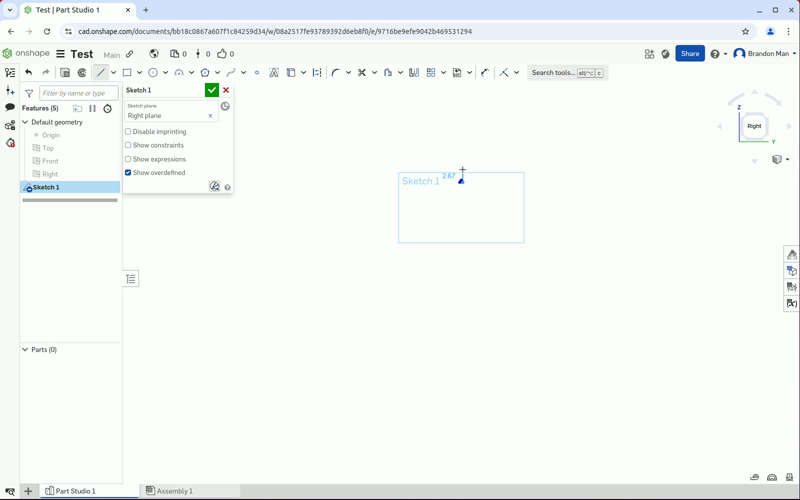
click(462, 169)
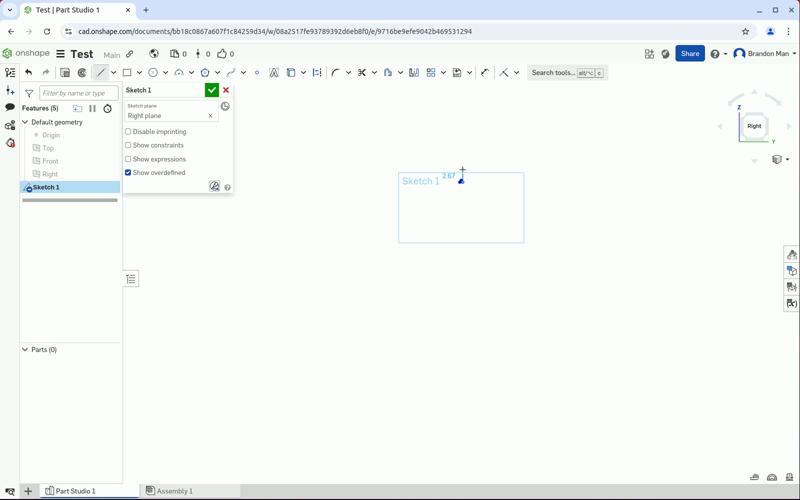
key_up(shift)
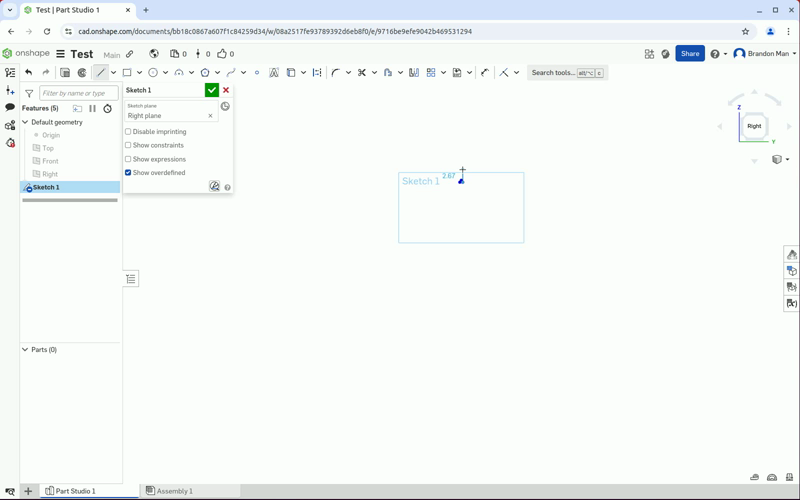
key_down(shift)
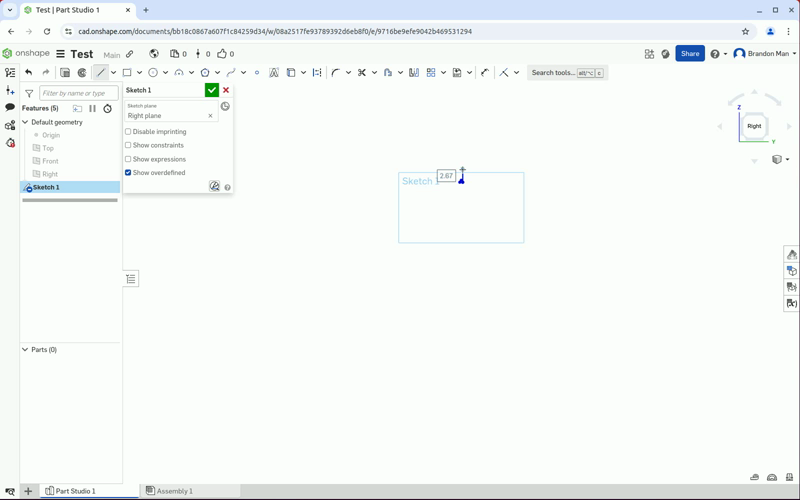
mouse_move(492, 169)
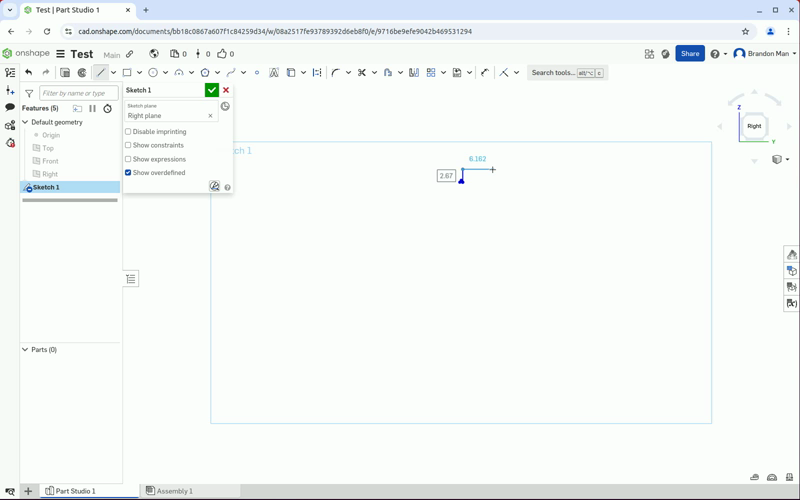
mouse_move(459, 170)
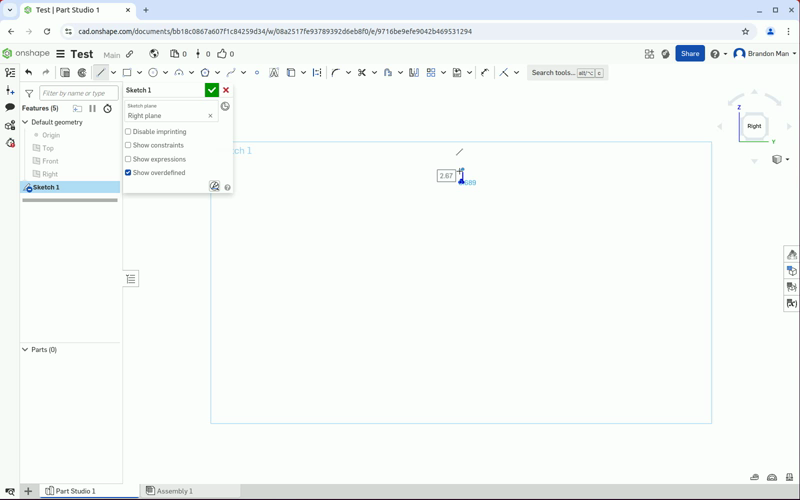
scroll(6)
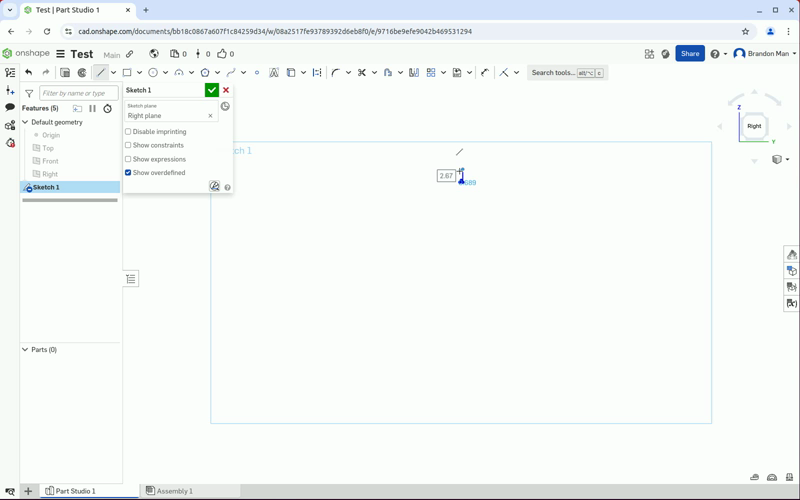
scroll(6)
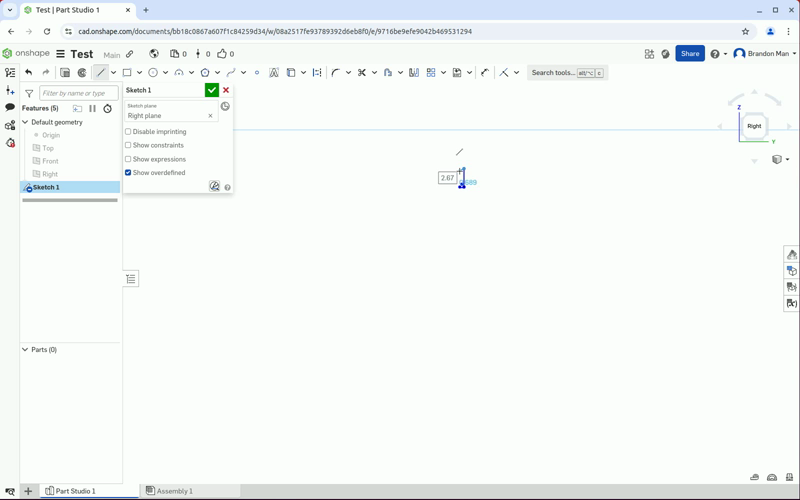
scroll(6)
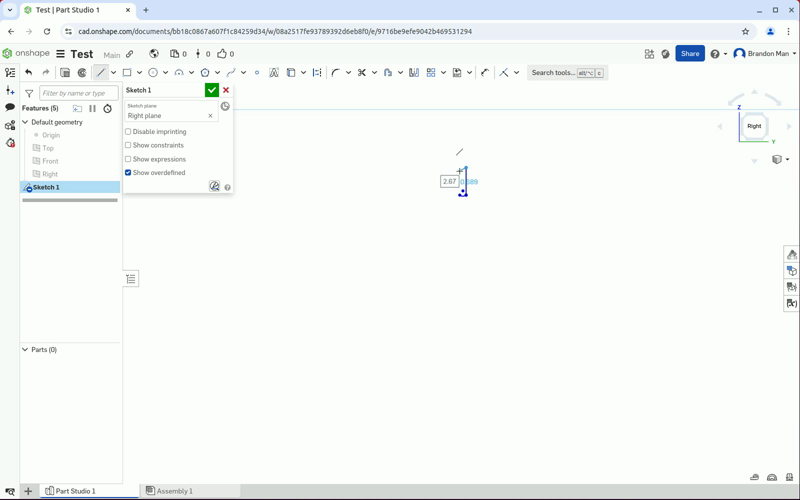
scroll(6)
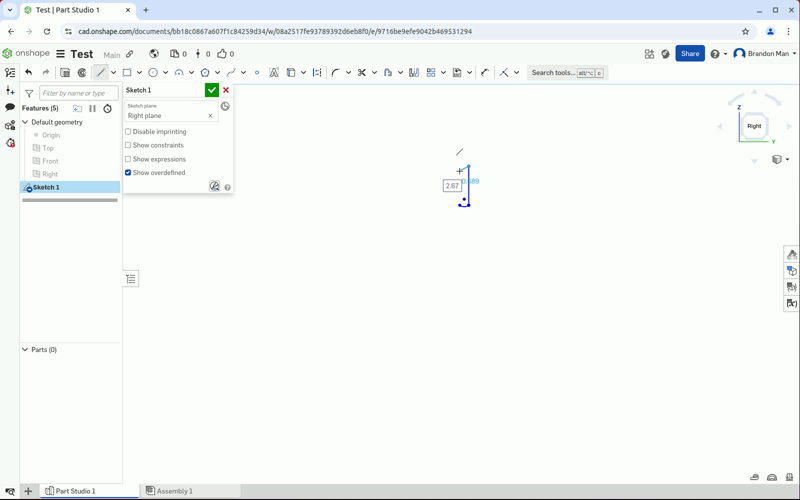
scroll(6)
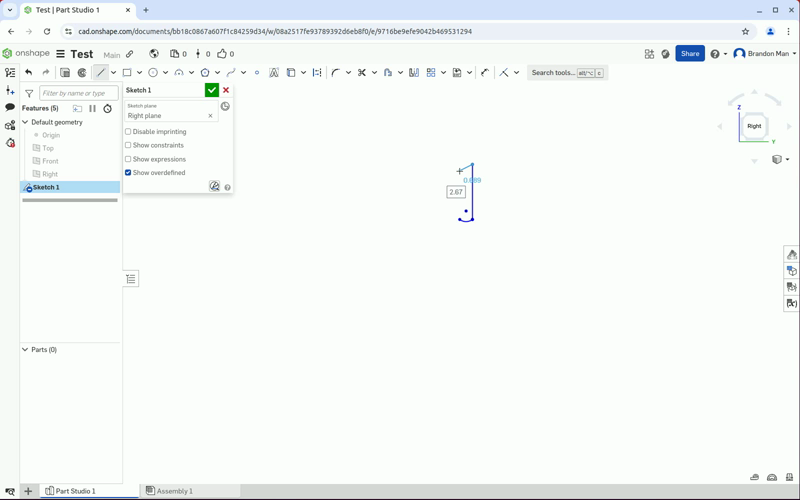
scroll(6)
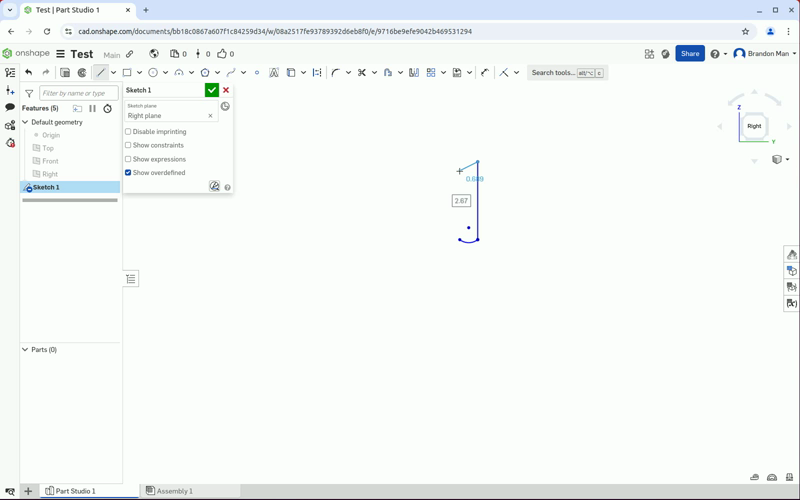
scroll(6)
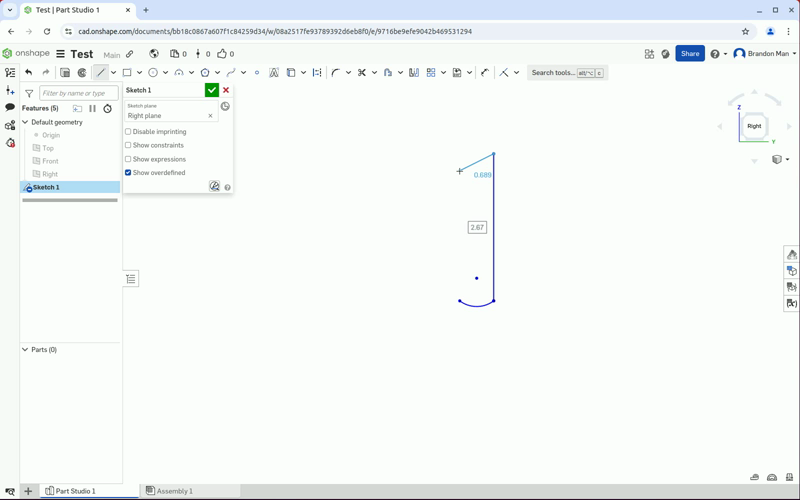
click(459, 170)
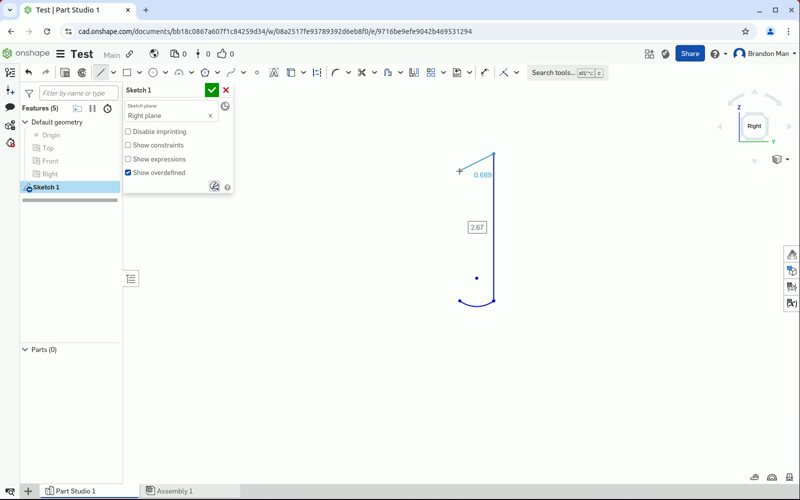
scroll(-6)
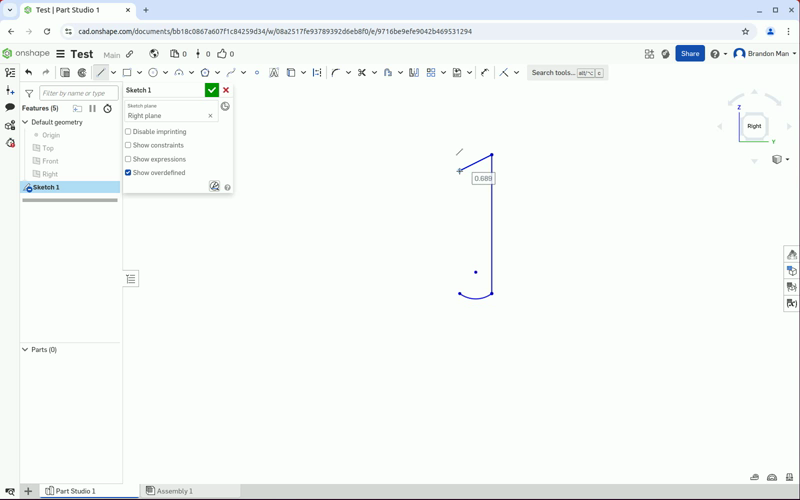
scroll(-6)
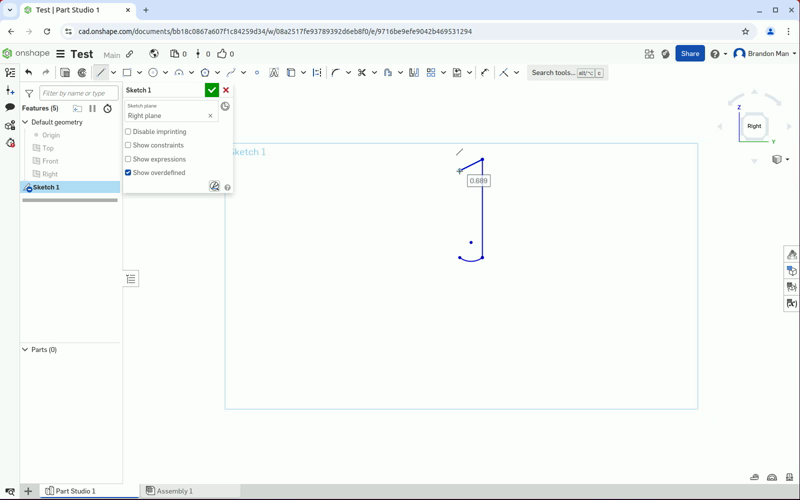
scroll(-6)
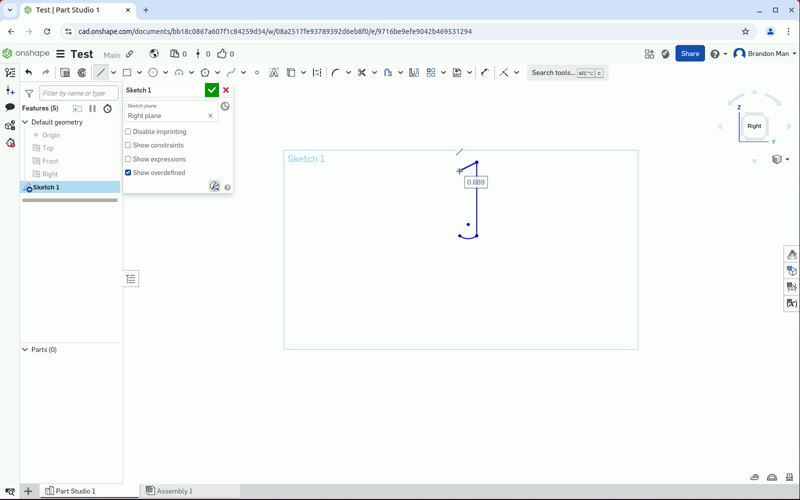
scroll(-6)
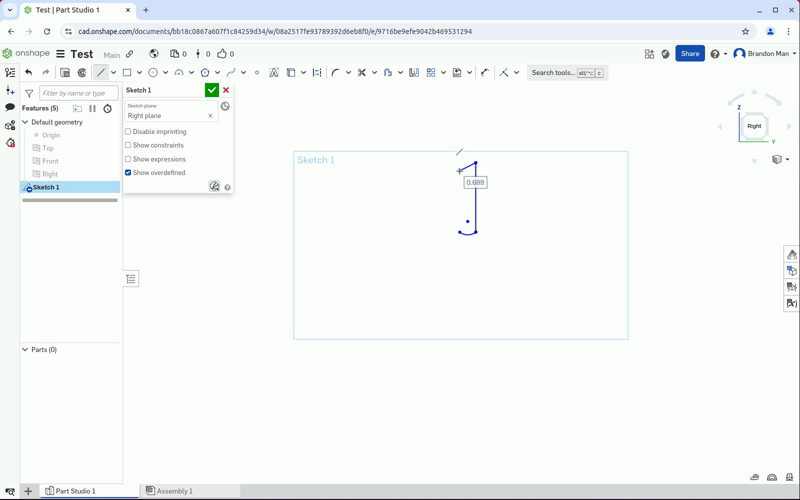
scroll(-6)
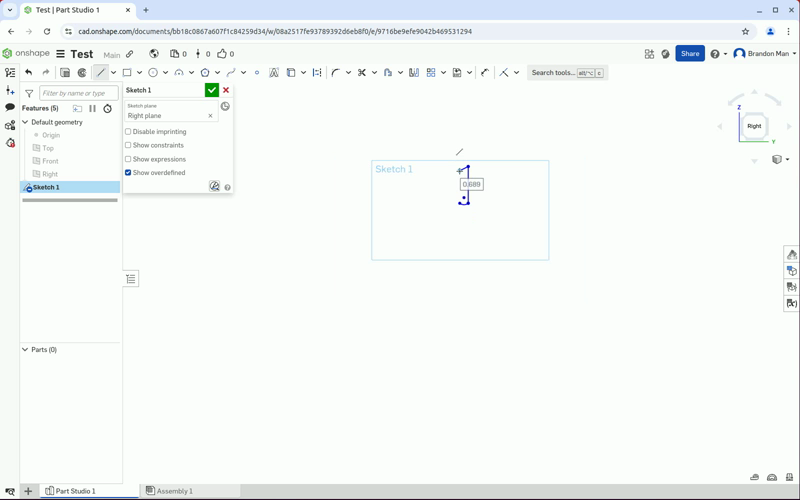
scroll(-6)
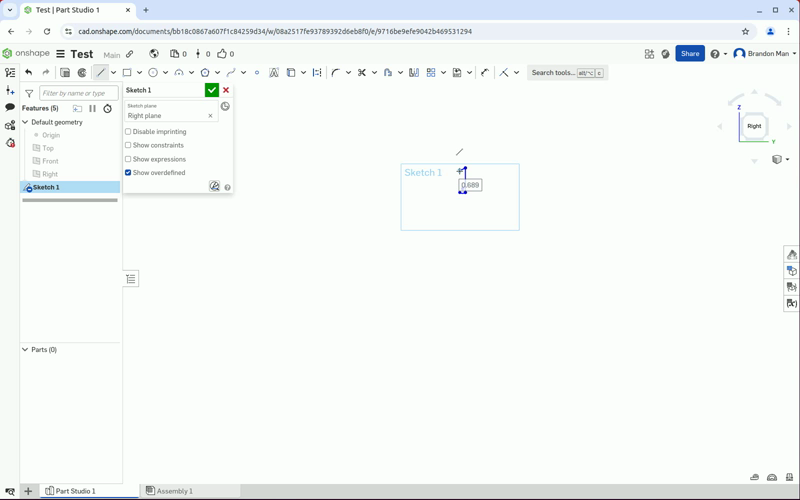
scroll(-6)
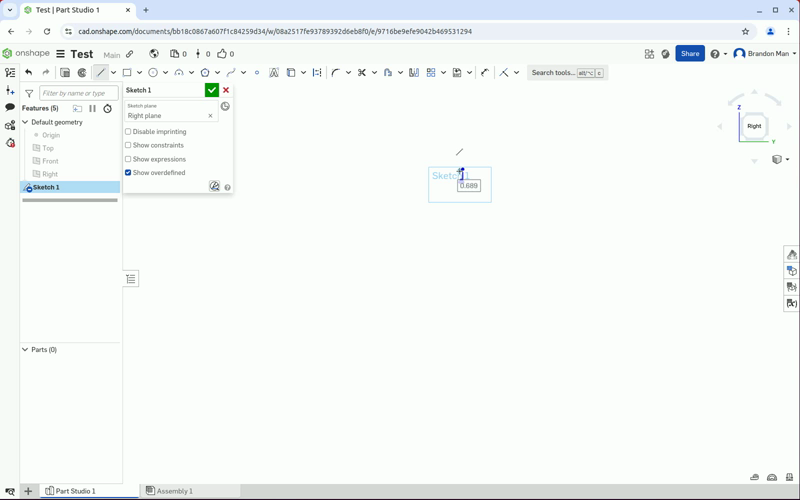
key_up(shift)
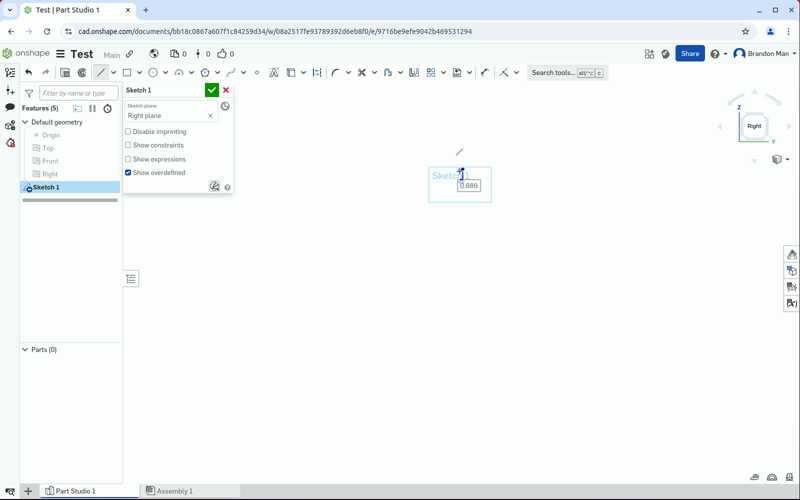
mouse_move(489, 170)
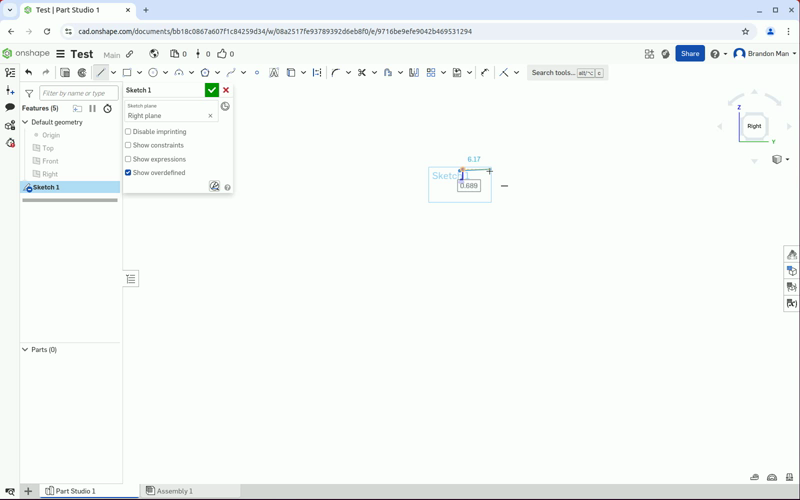
key_down(shift)
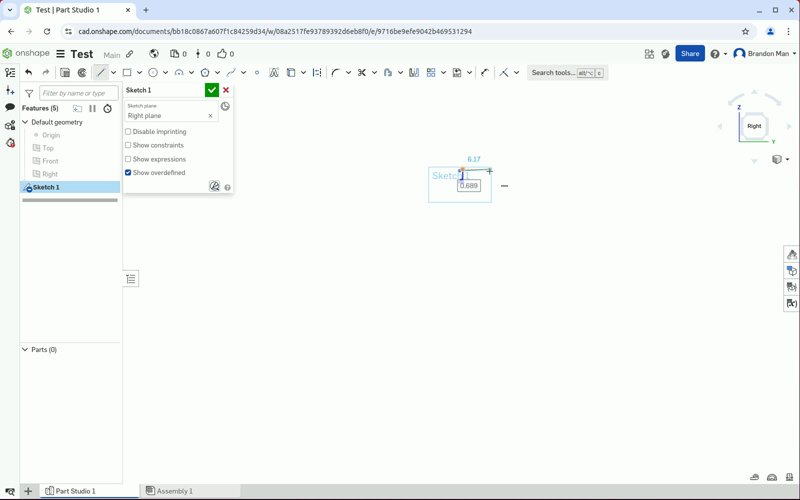
mouse_move(459, 182)
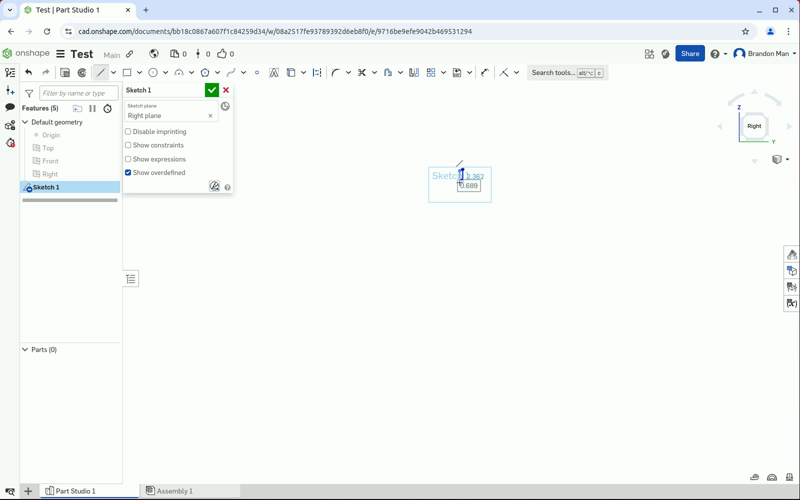
scroll(6)
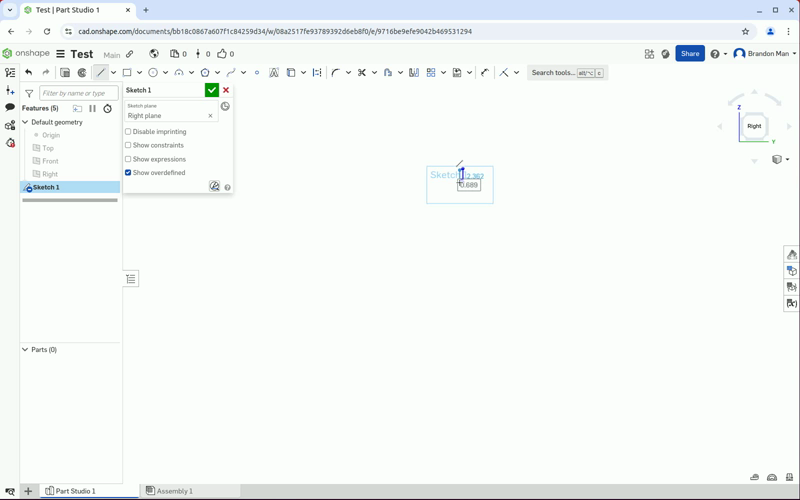
scroll(6)
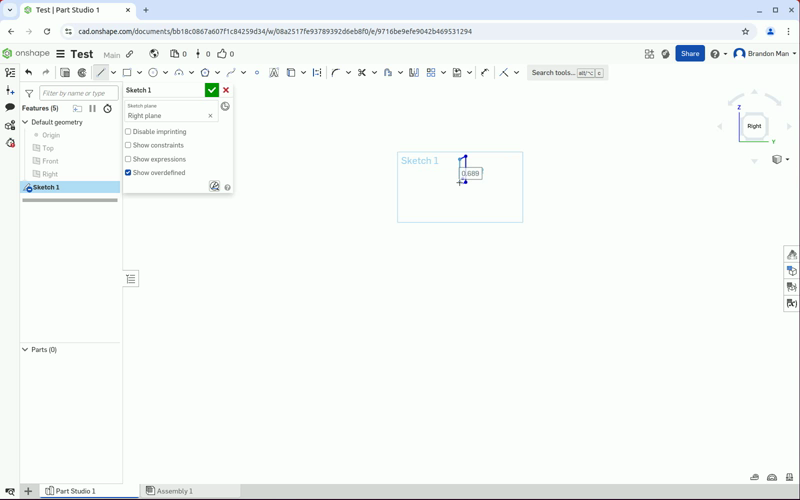
scroll(6)
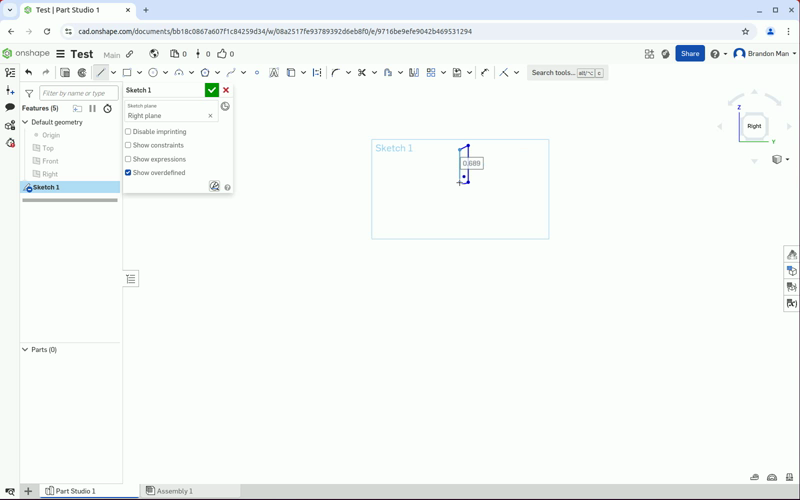
scroll(6)
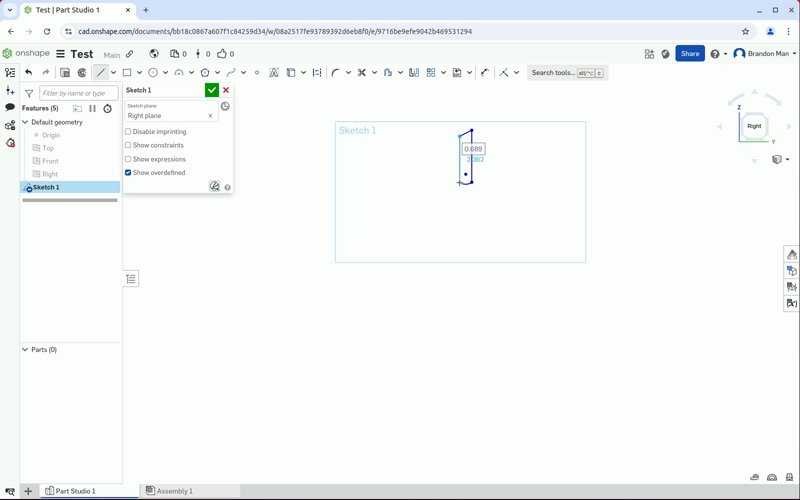
scroll(6)
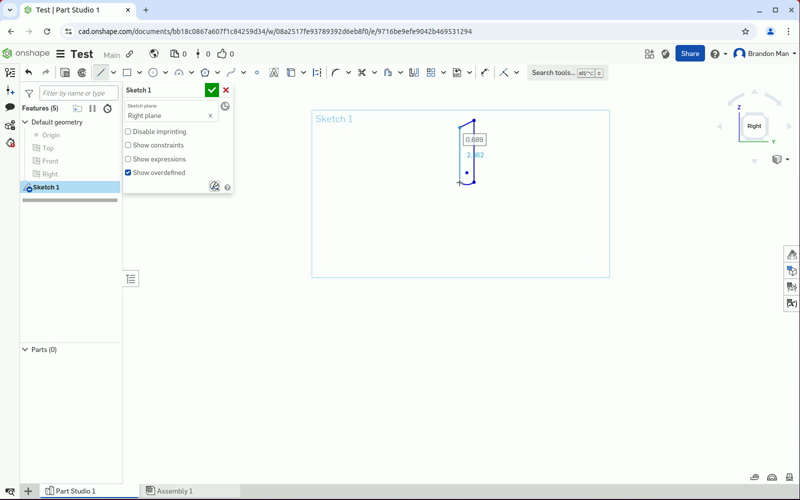
scroll(6)
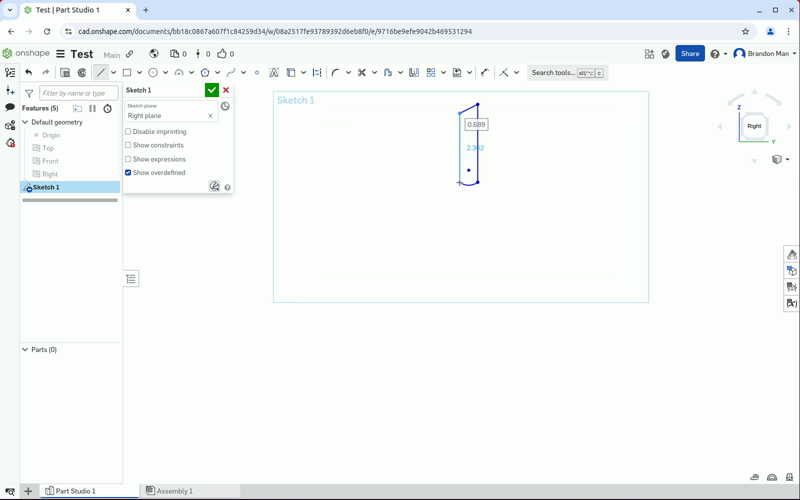
scroll(6)
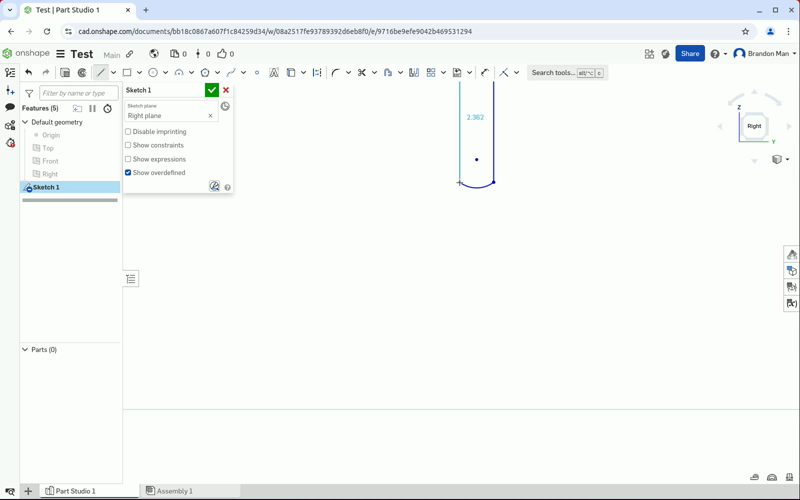
key_up(shift)
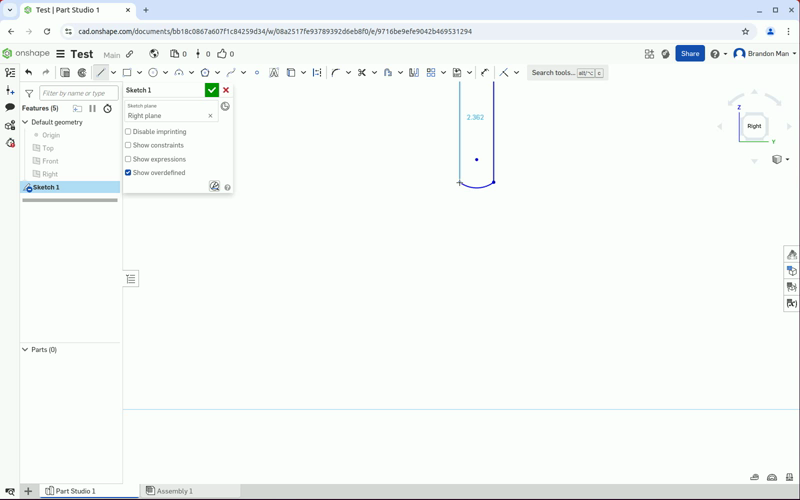
click(459, 182)
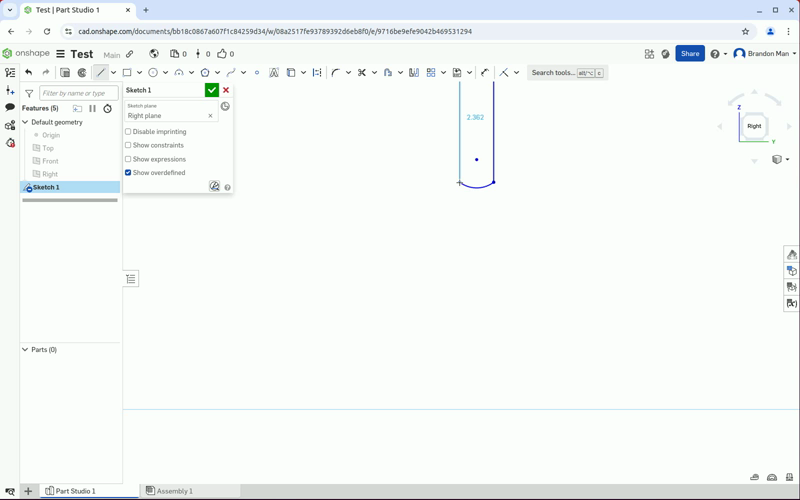
scroll(-6)
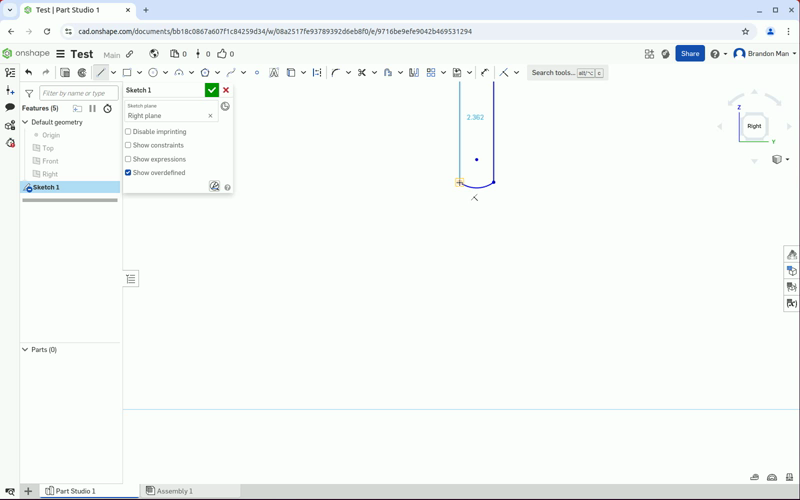
scroll(-6)
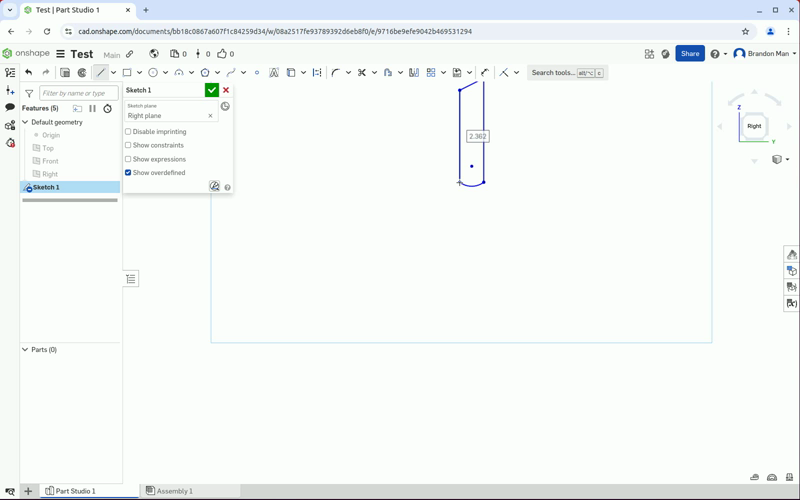
scroll(-6)
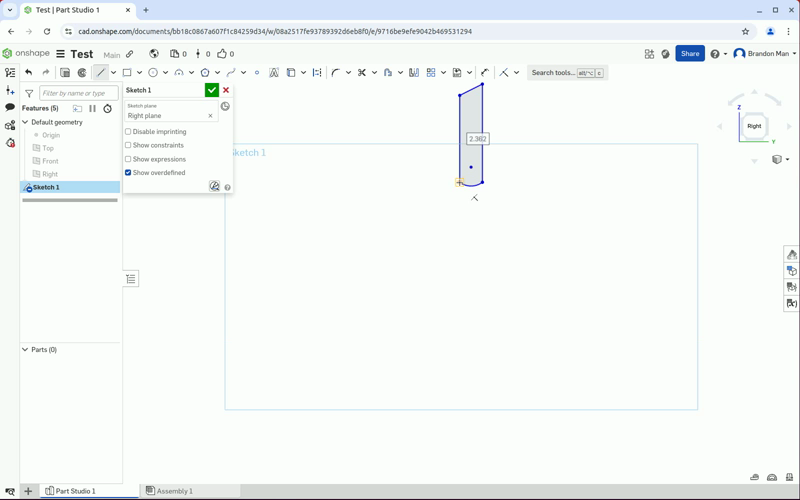
scroll(-6)
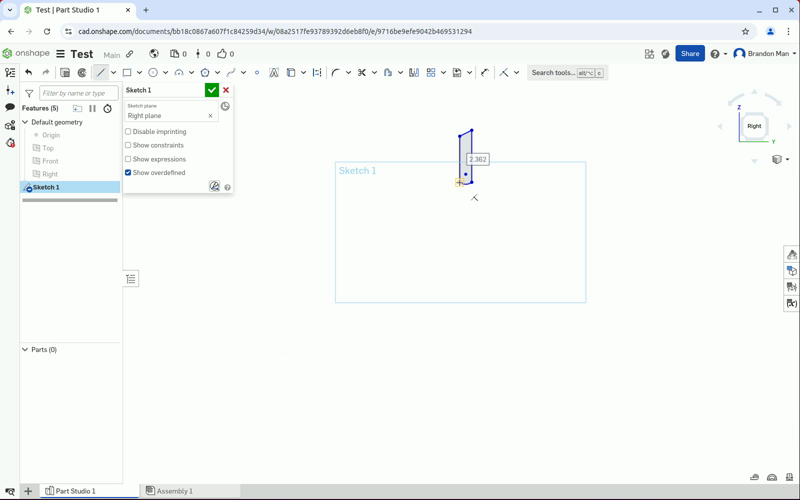
scroll(-6)
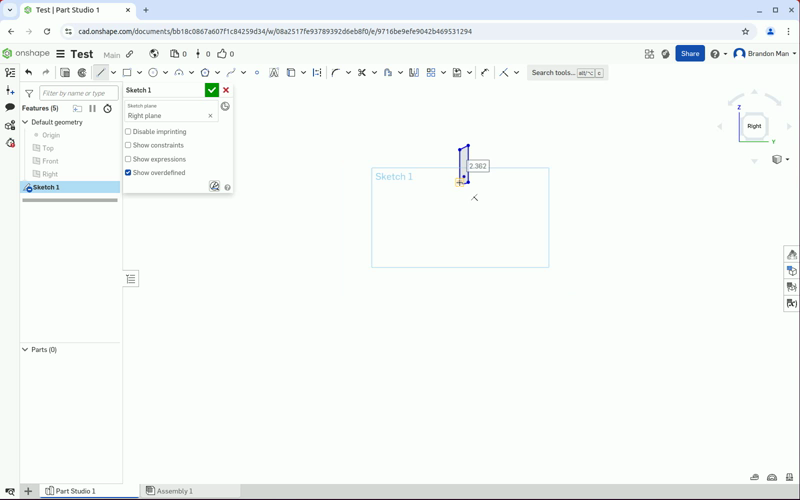
scroll(-6)
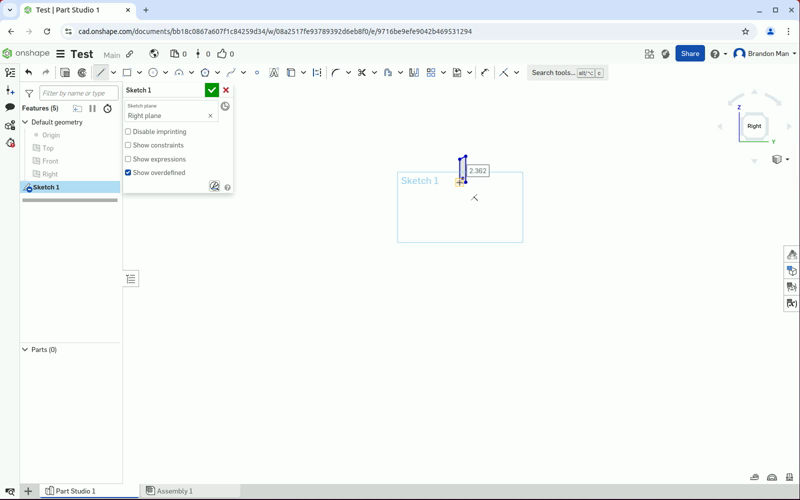
scroll(-6)
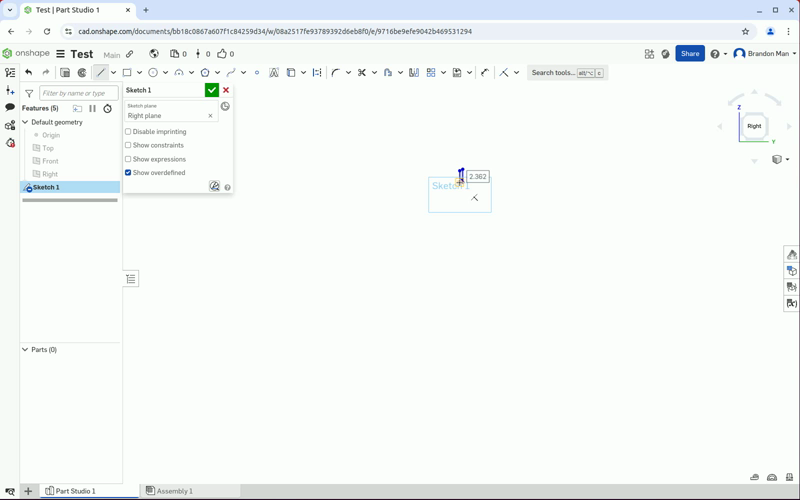
key(esc)
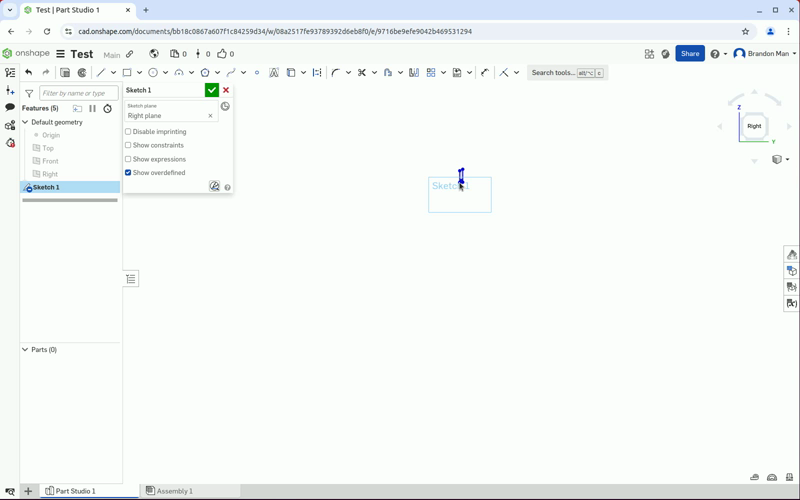
mouse_move(462, 170)
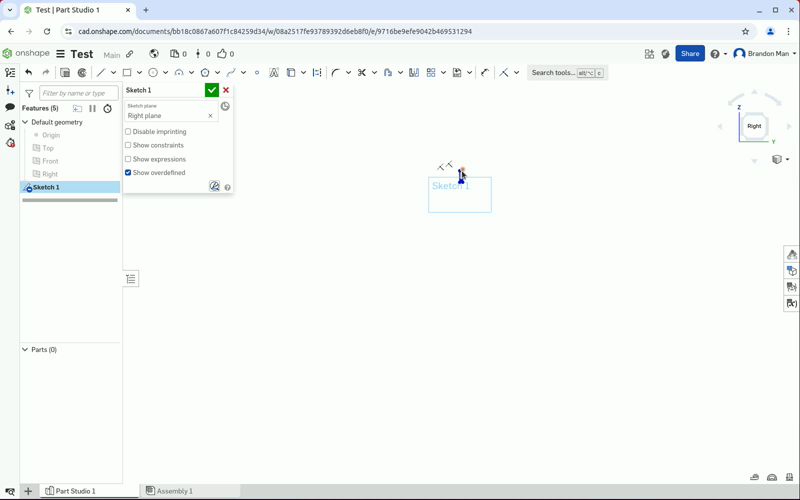
scroll(6)
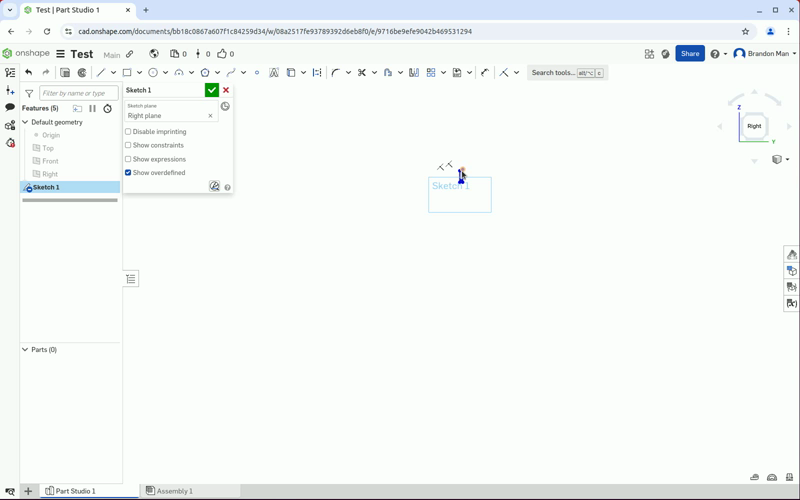
scroll(6)
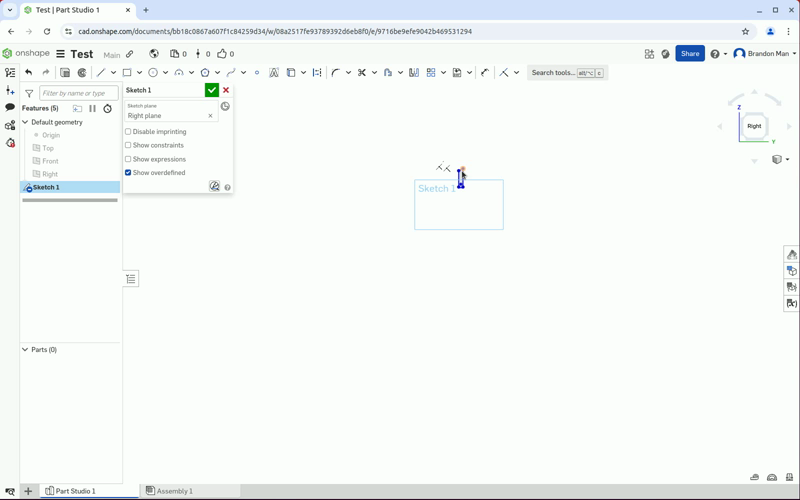
scroll(6)
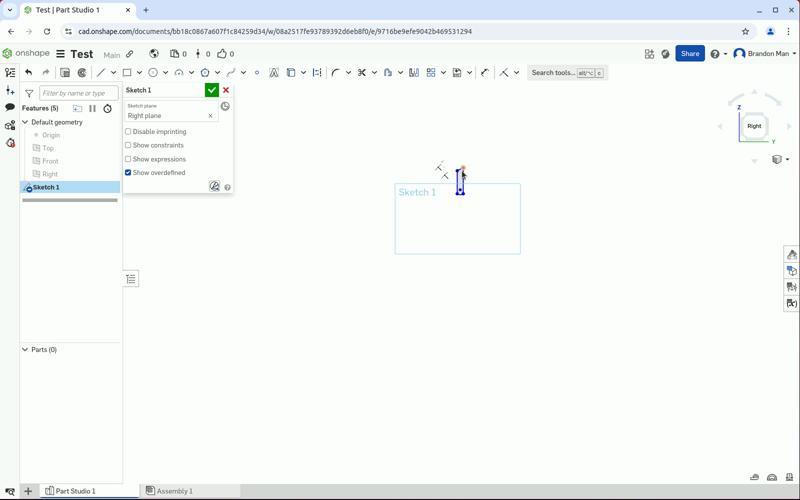
scroll(6)
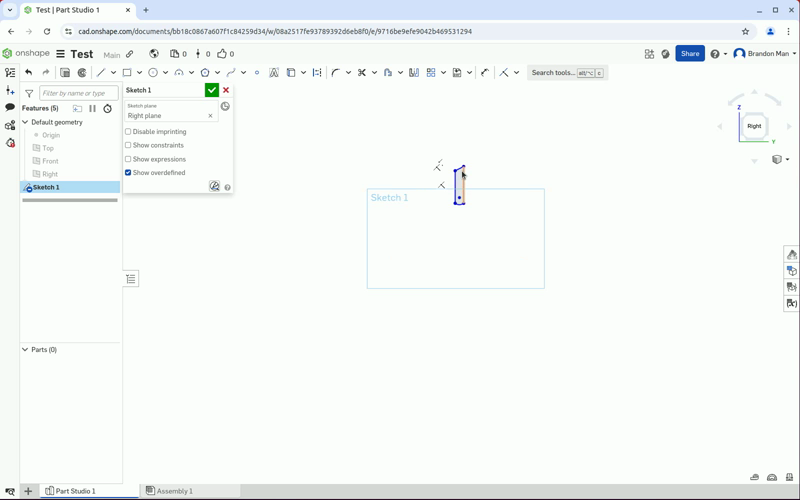
scroll(6)
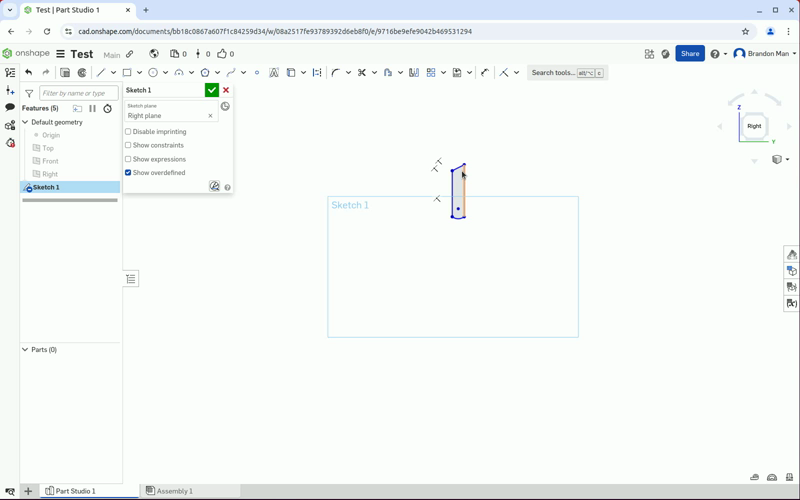
scroll(6)
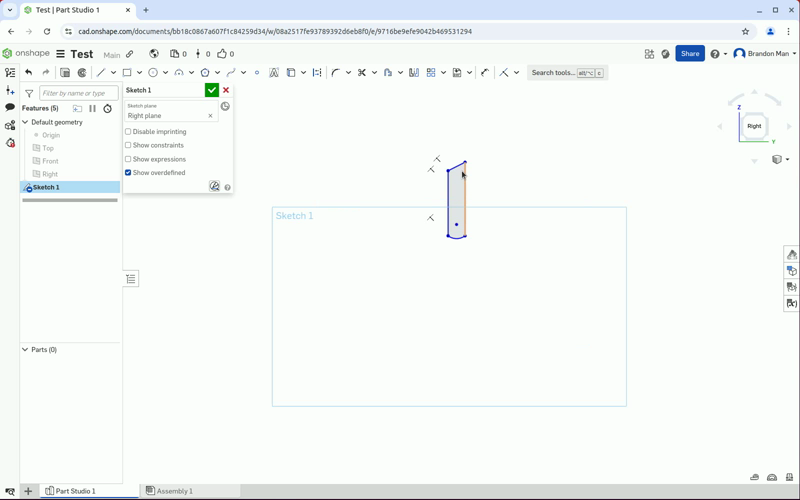
scroll(6)
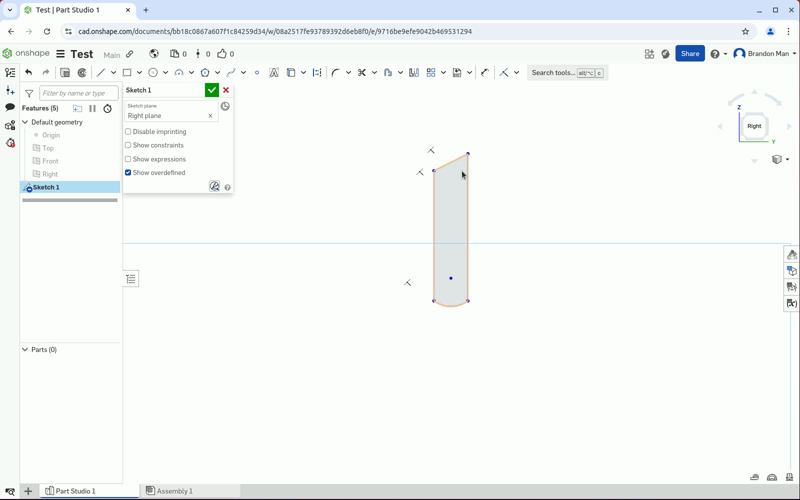
click(462, 170)
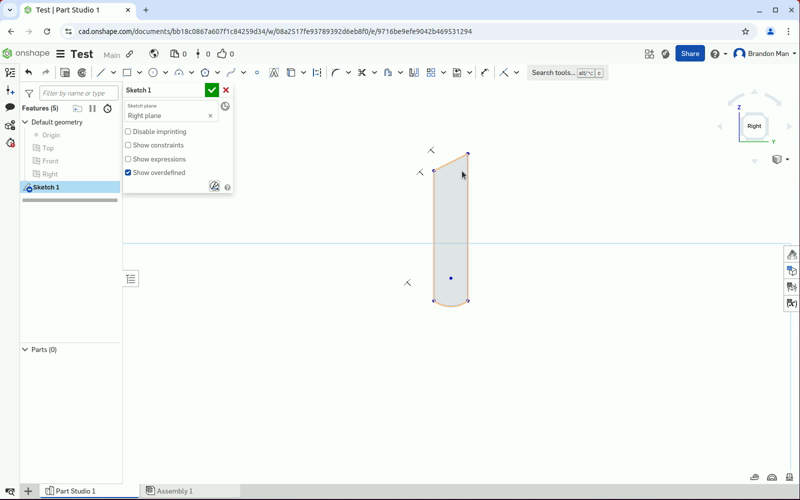
scroll(-6)
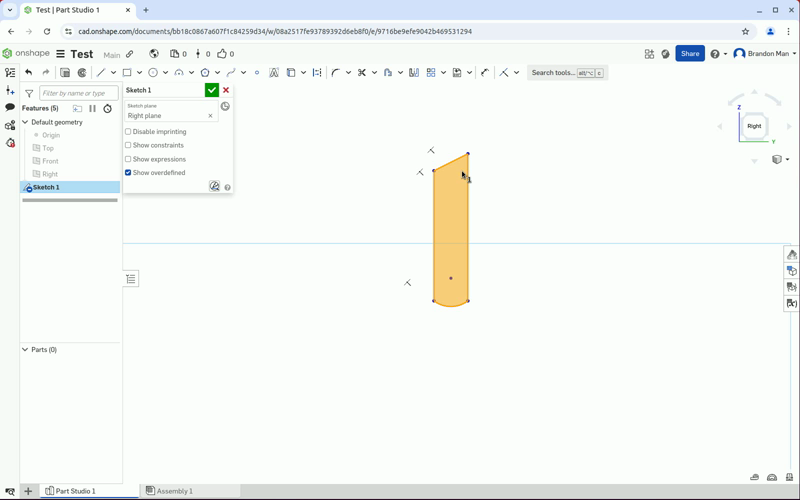
scroll(-6)
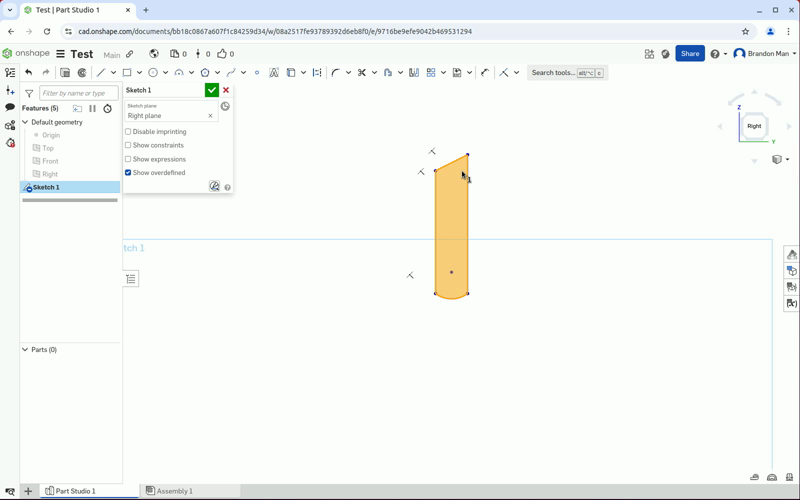
scroll(-6)
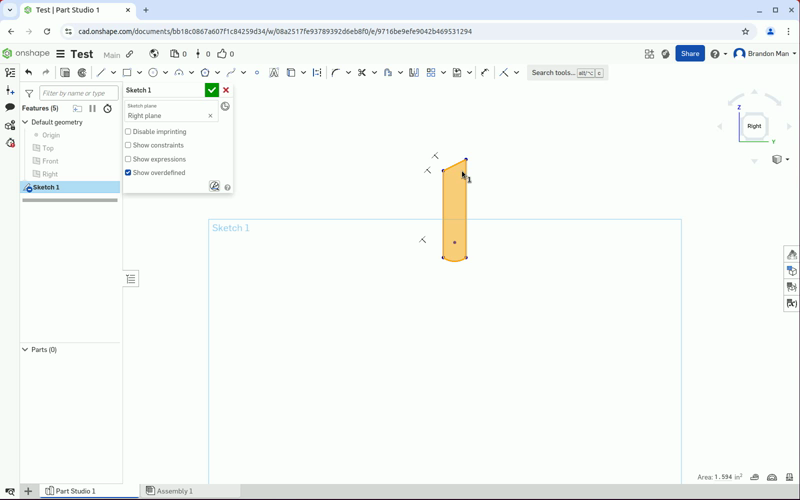
scroll(-6)
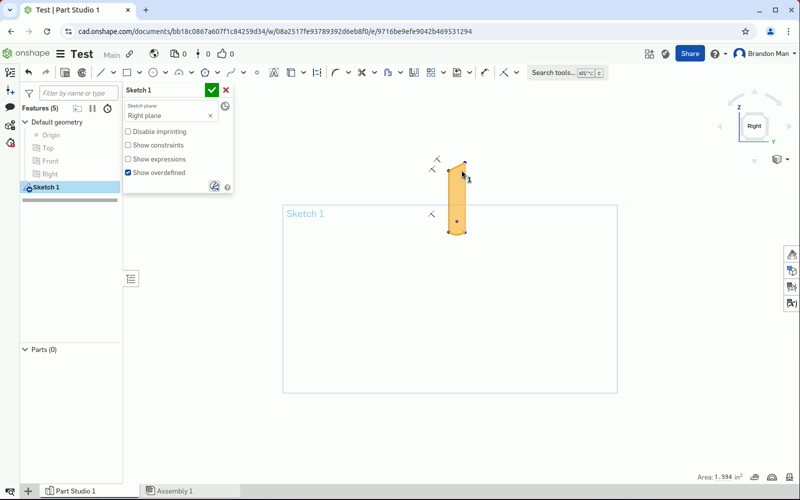
scroll(-6)
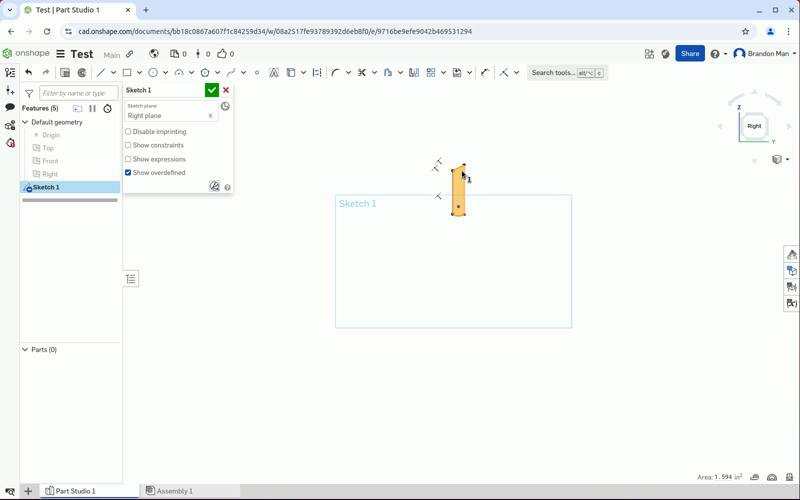
scroll(-6)
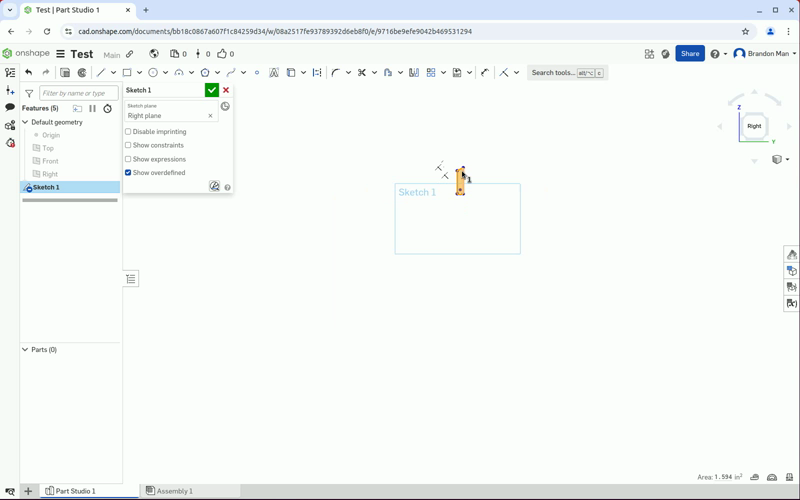
scroll(-6)
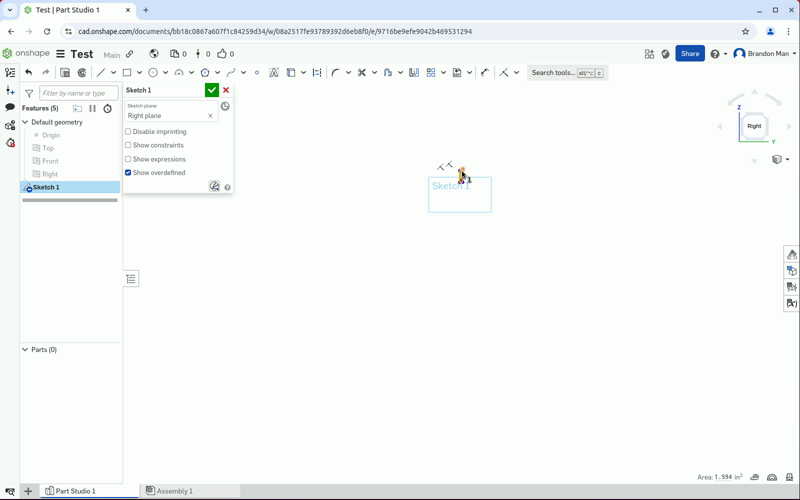
mouse_move(73, 352)
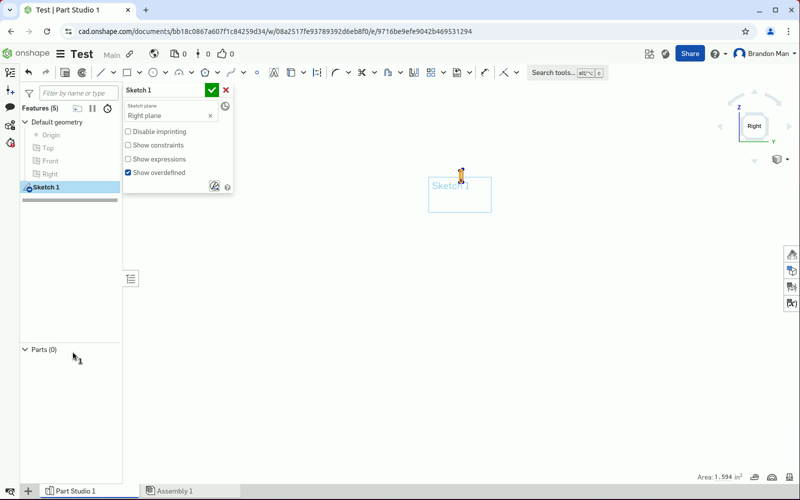
key(shift+y)
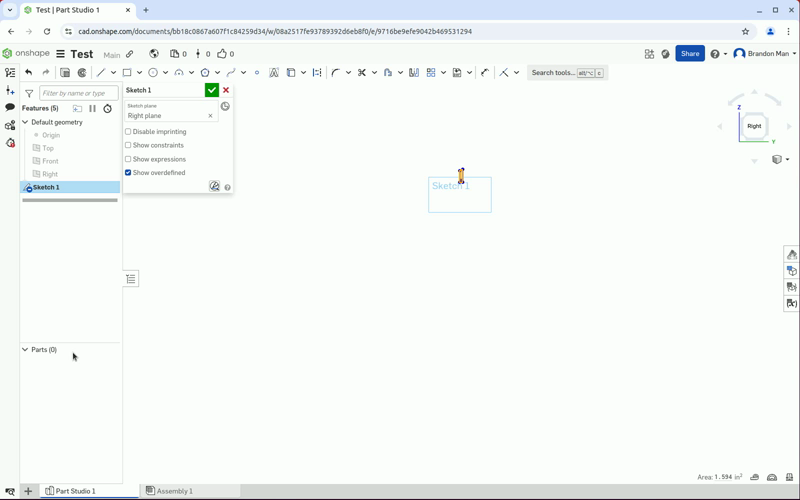
key(shift+e)
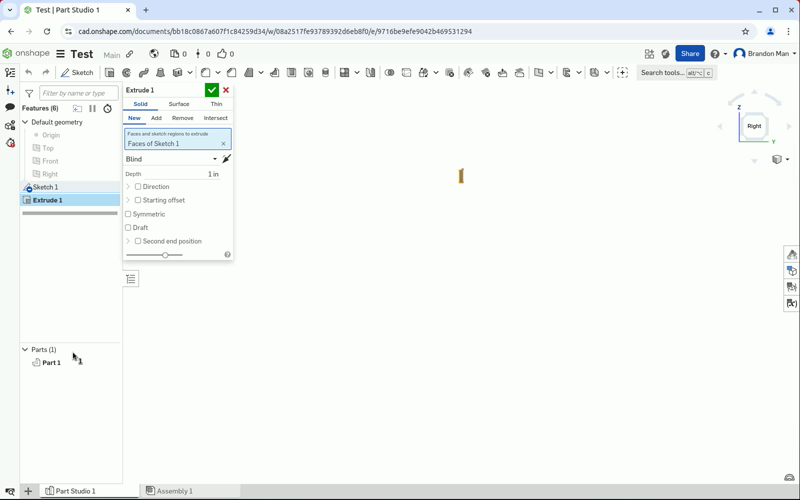
mouse_move(143, 106)
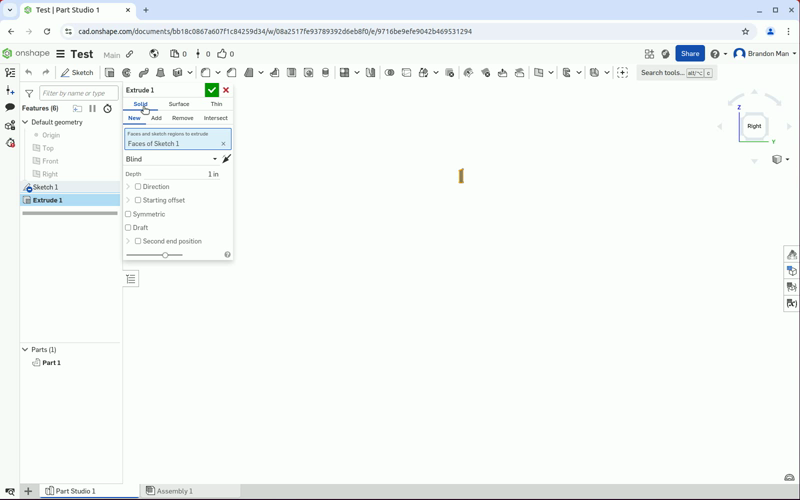
click(143, 106)
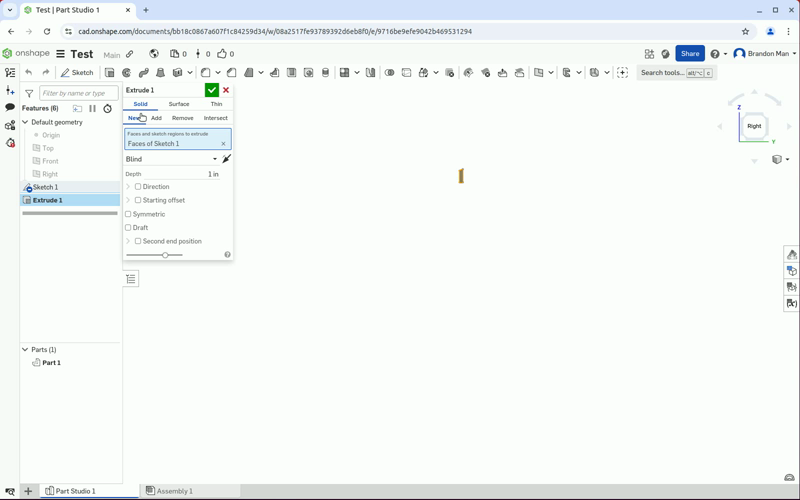
mouse_move(137, 120)
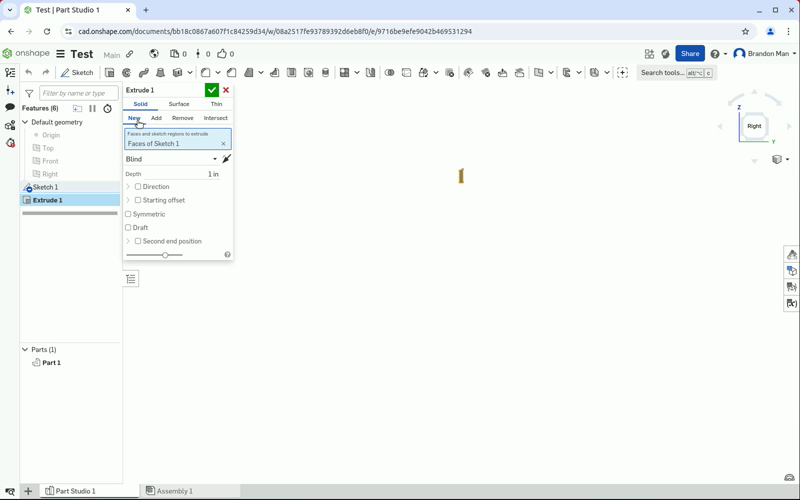
click(137, 120)
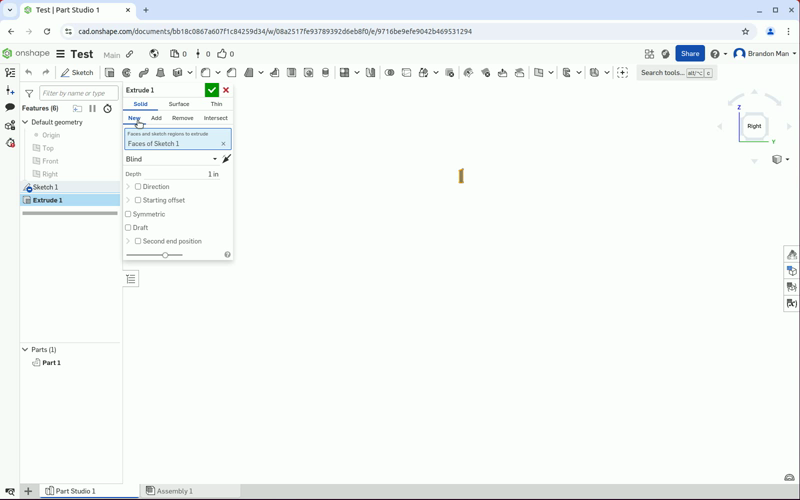
key(tab, 4)
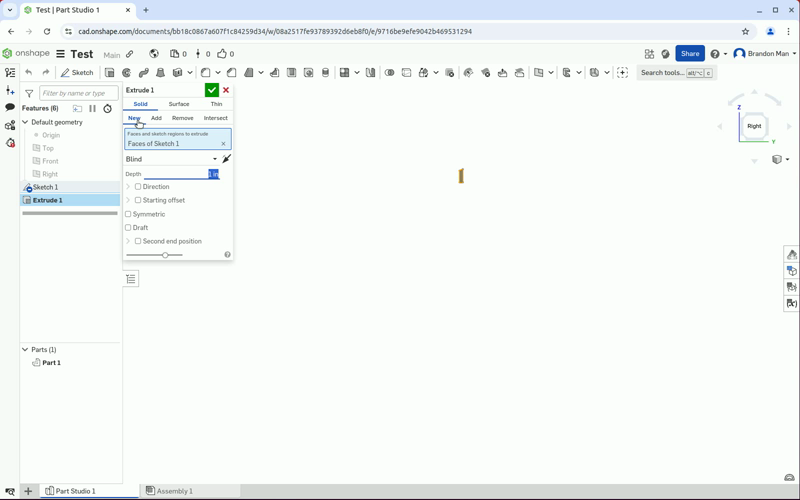
text(36.588)
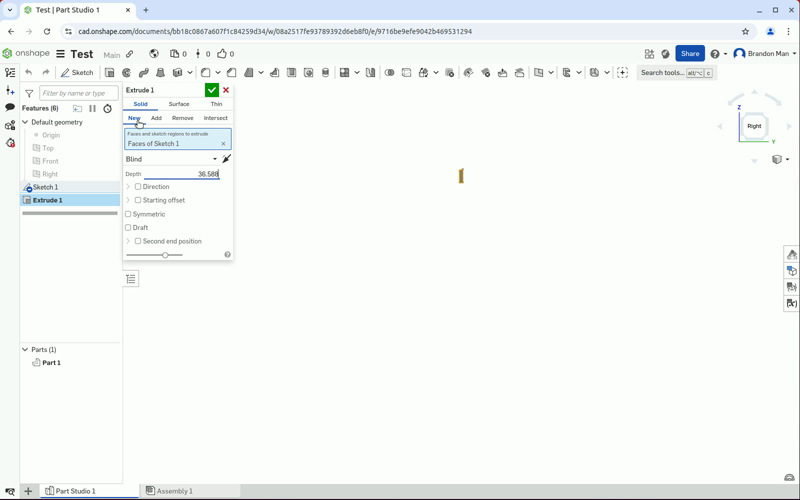
key(tab, 3)
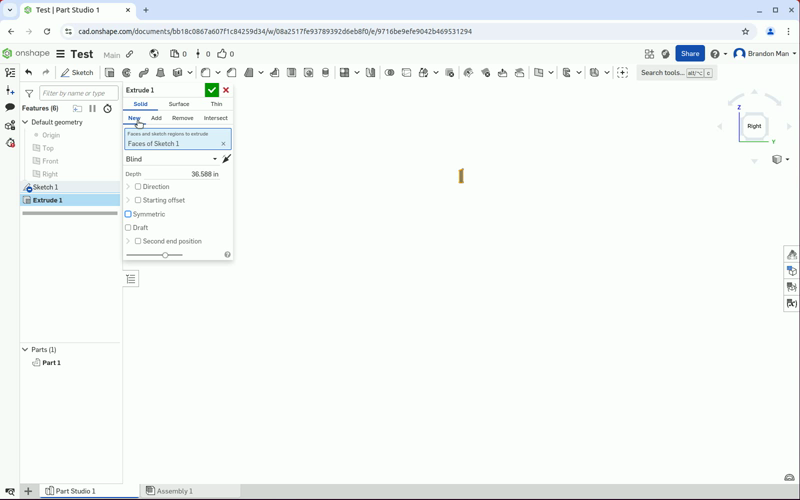
key(space)
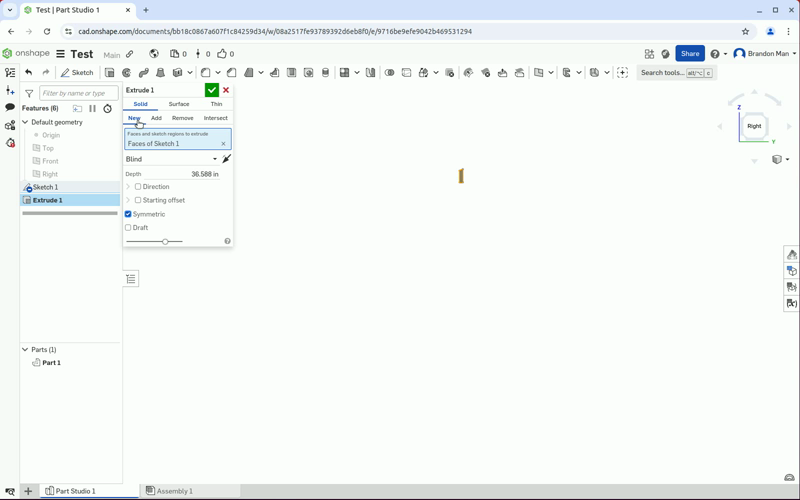
key(enter)
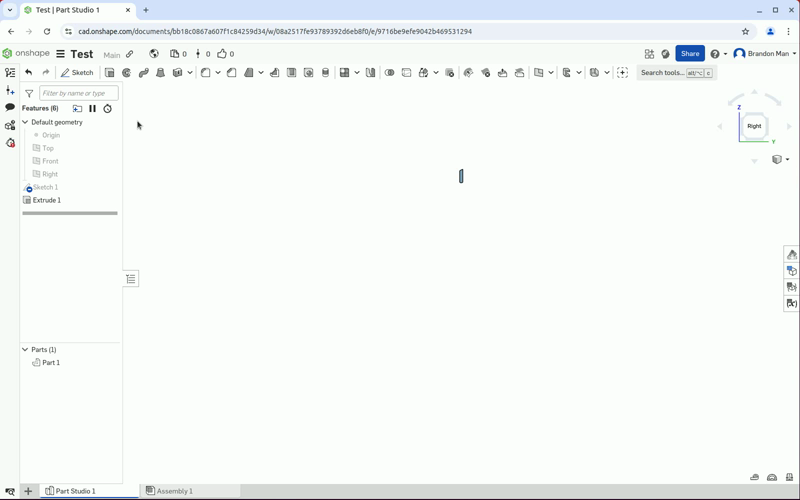
key(shift+h)
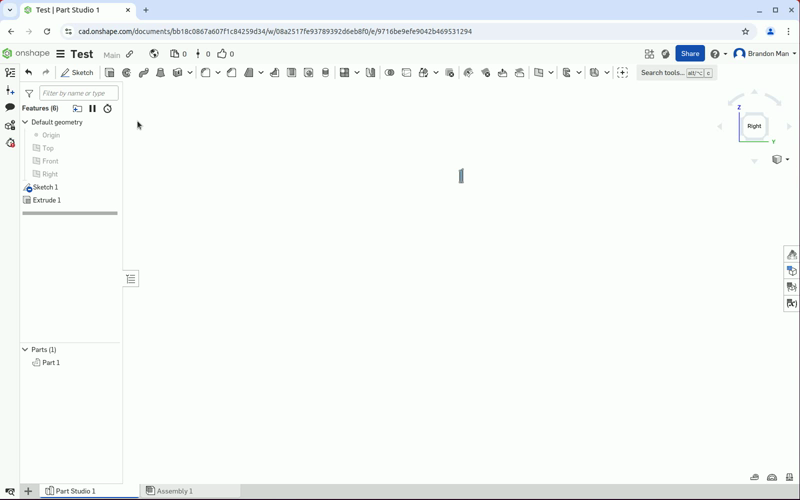
key(shift+h)
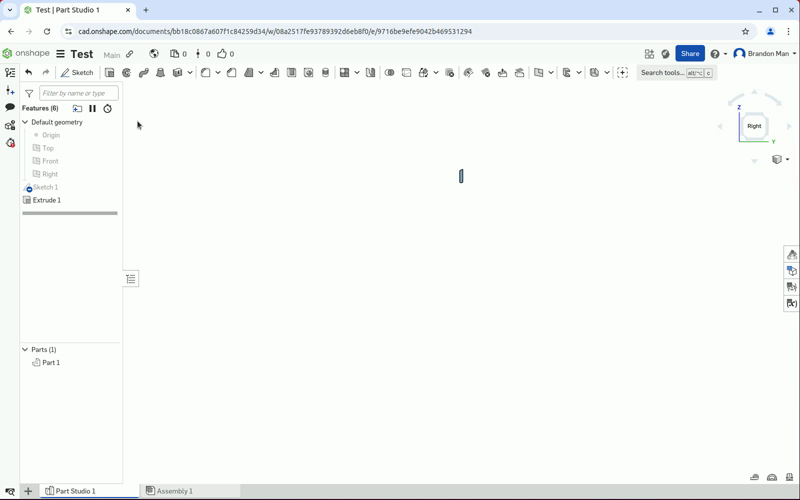
mouse_move(73, 189)
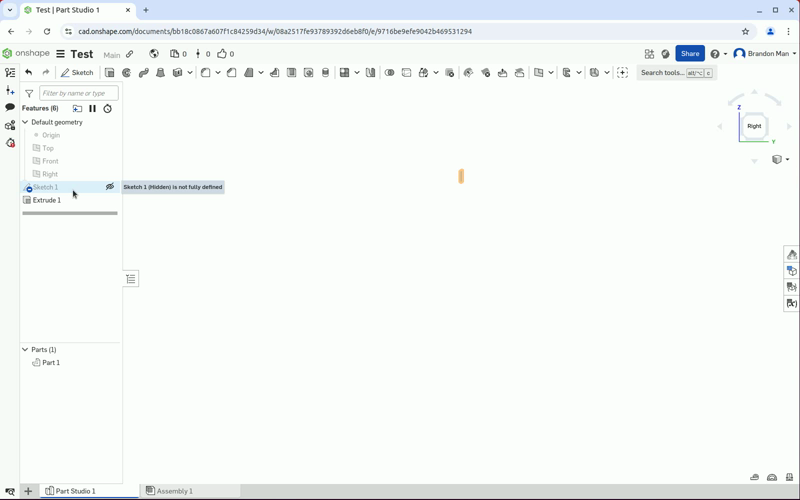
click(73, 189)
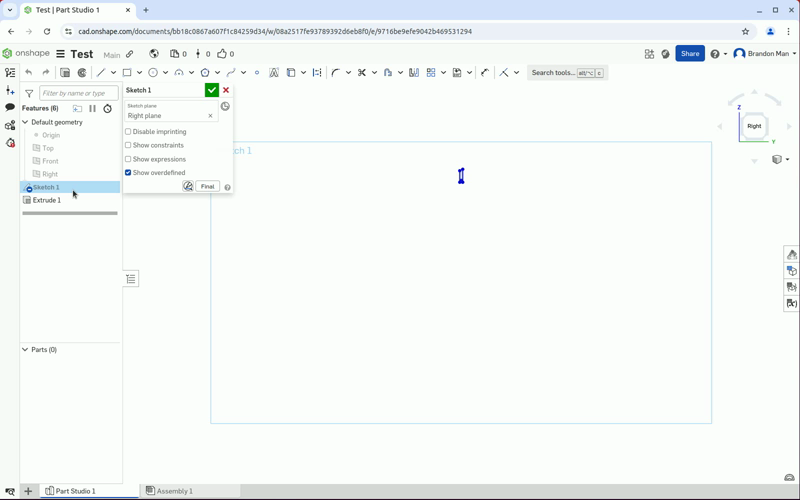
mouse_move(229, 92)
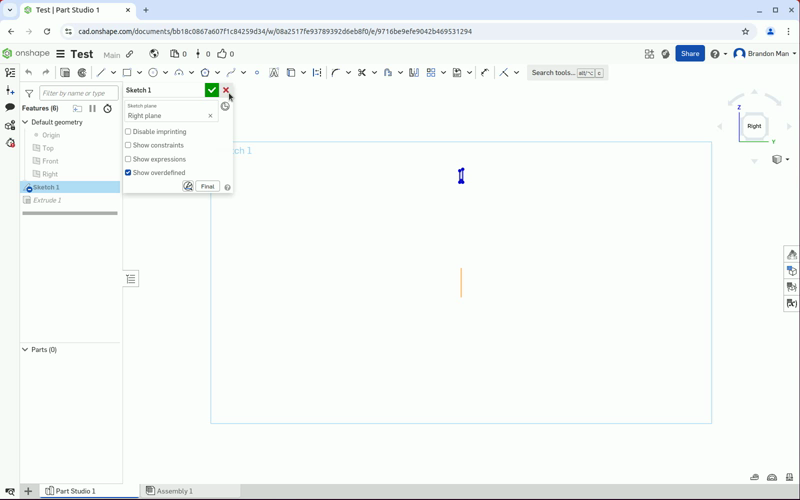
click(229, 92)
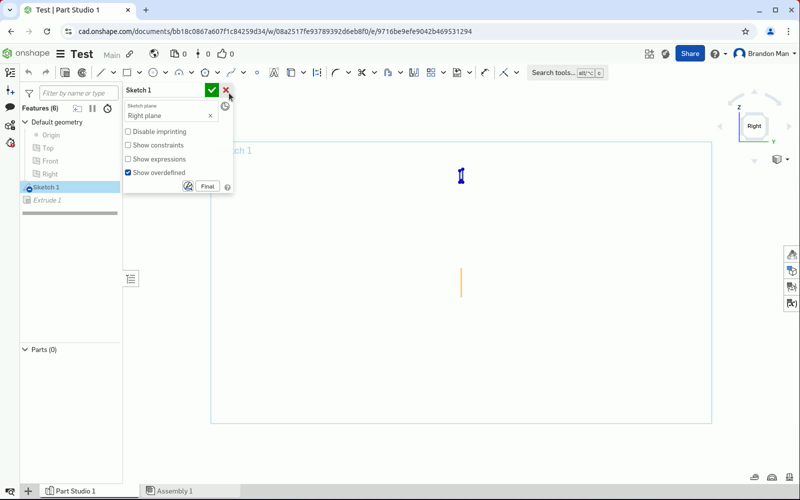
key(shift+s)
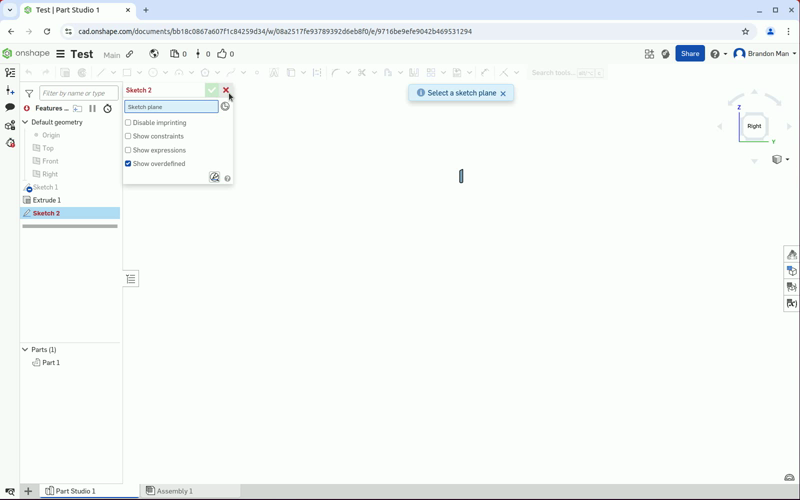
mouse_move(73, 176)
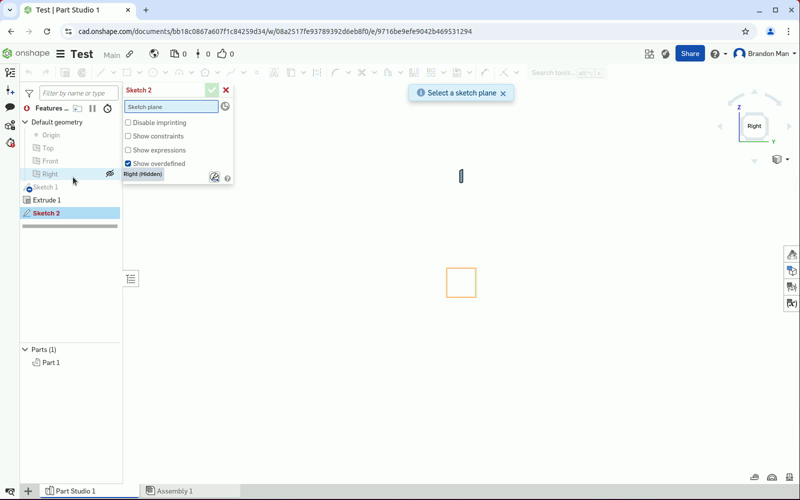
click(73, 176)
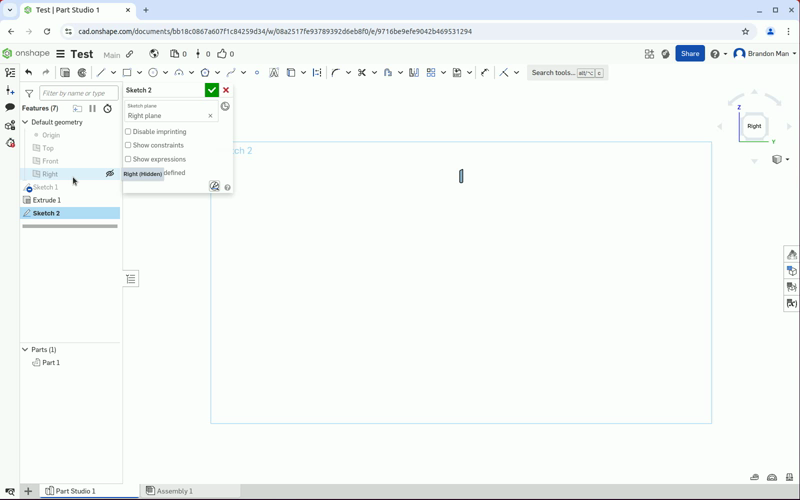
mouse_move(73, 352)
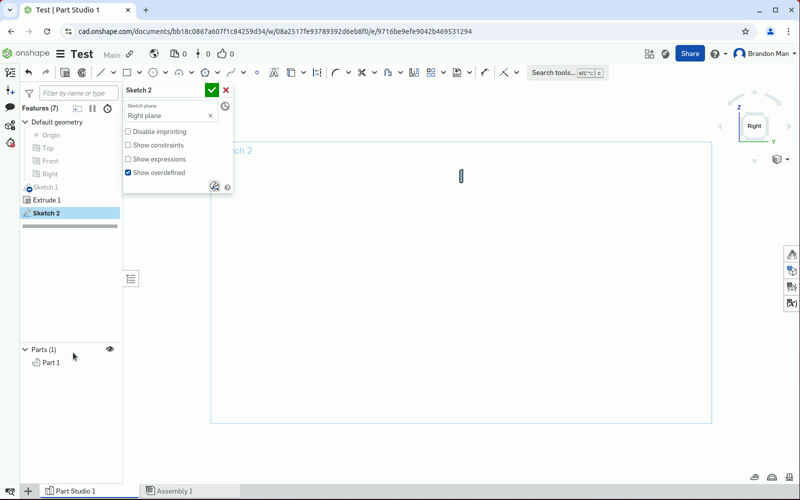
key(y)
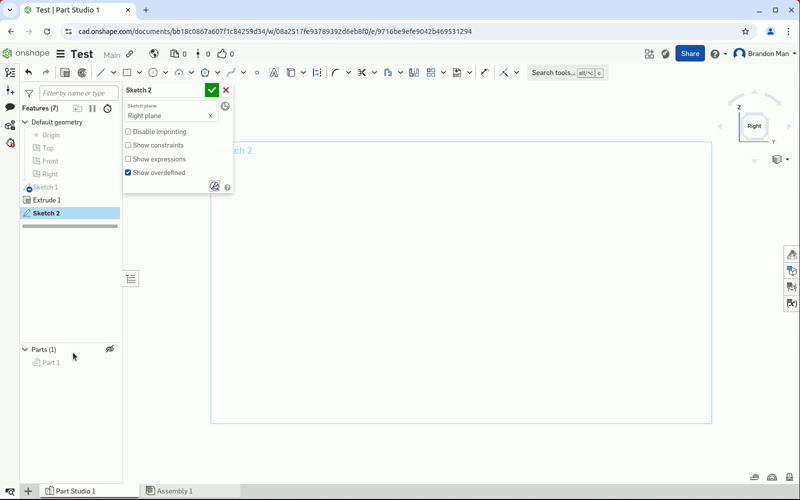
key(l)
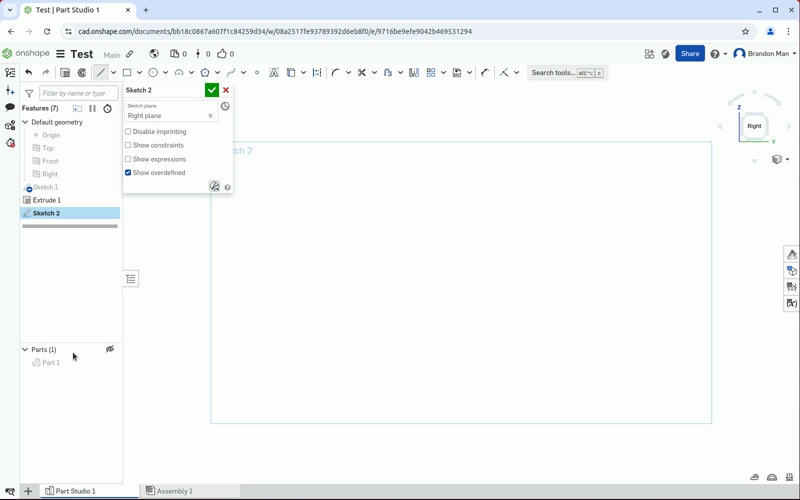
key_down(shift)
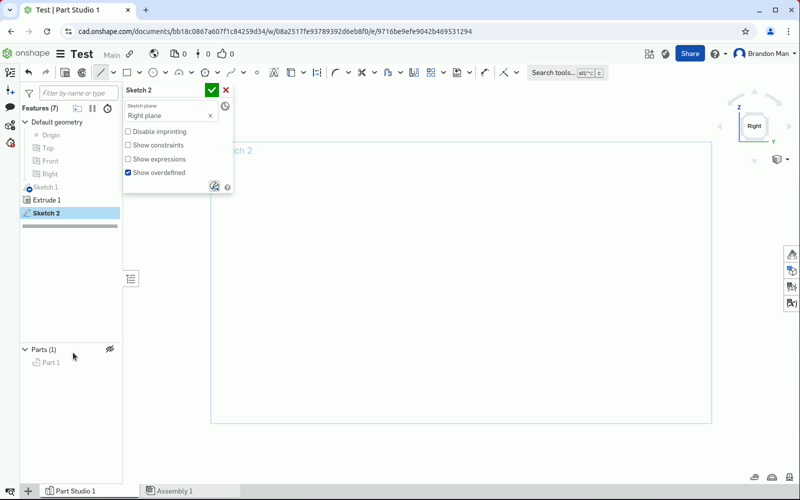
mouse_move(459, 183)
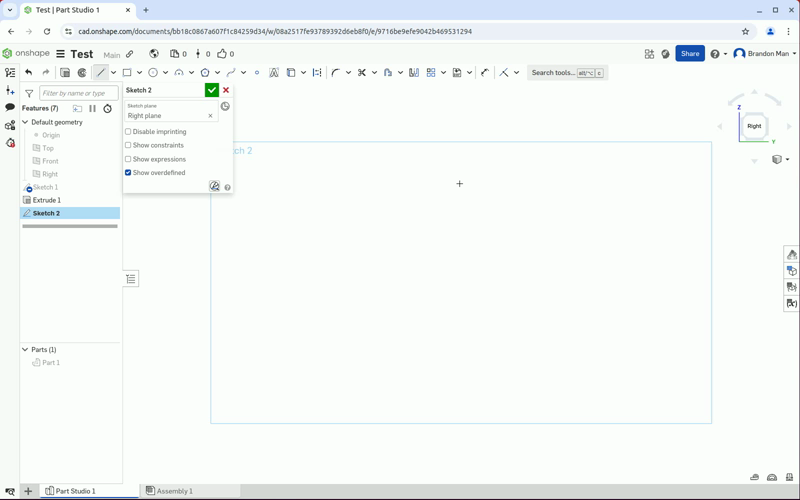
click(459, 183)
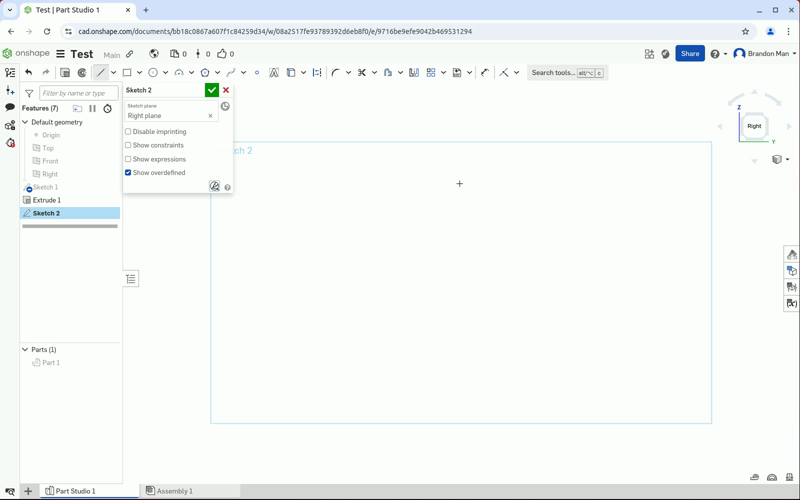
key_up(shift)
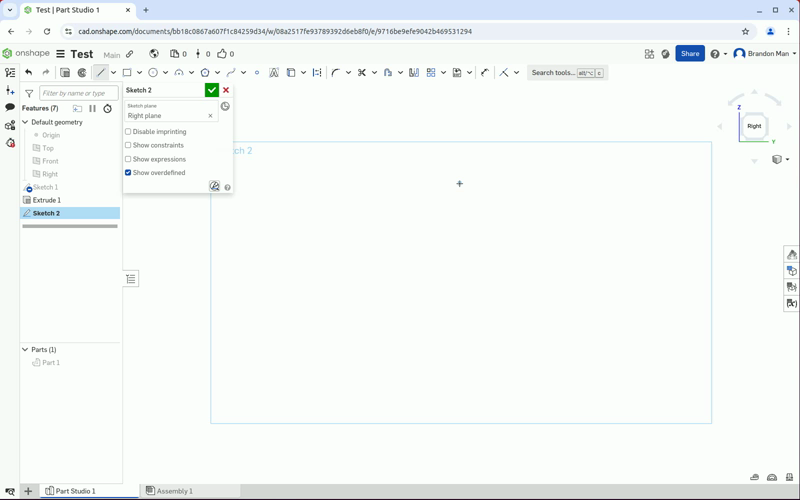
key_down(shift)
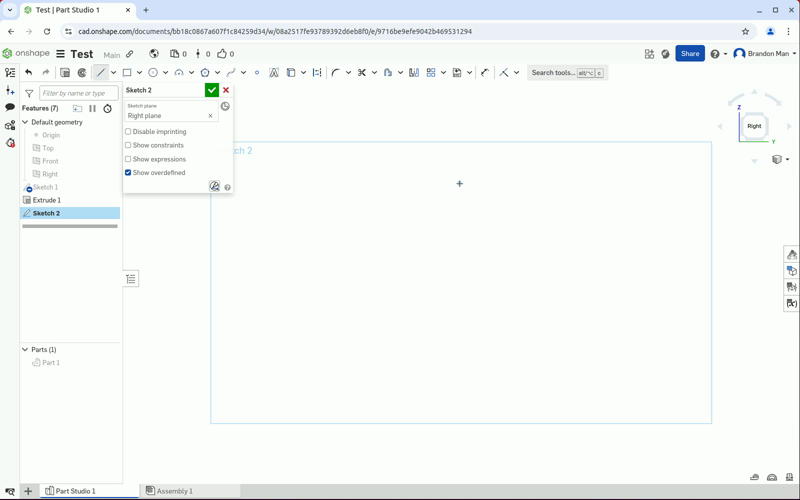
mouse_move(489, 183)
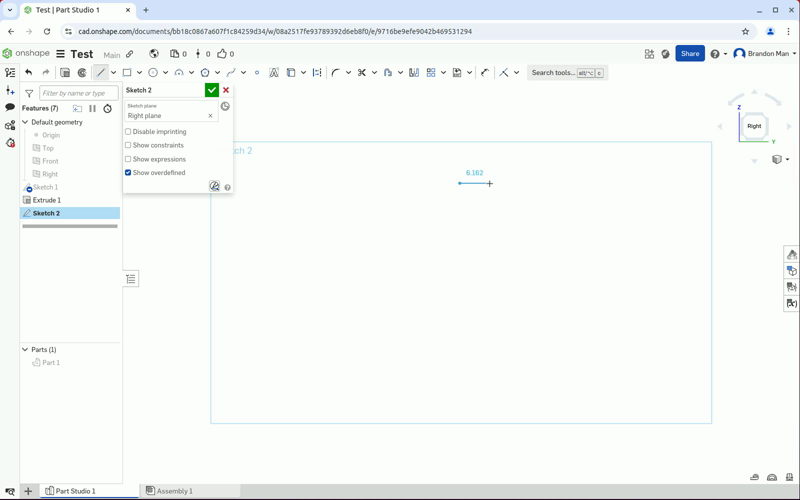
mouse_move(463, 183)
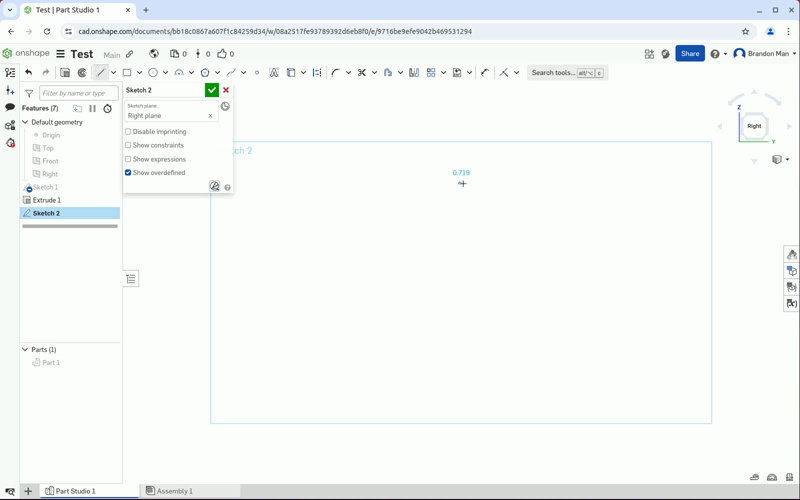
scroll(6)
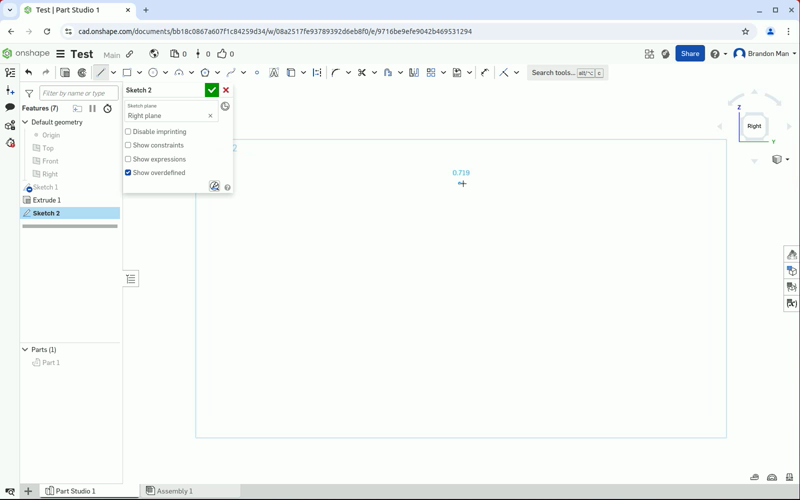
scroll(6)
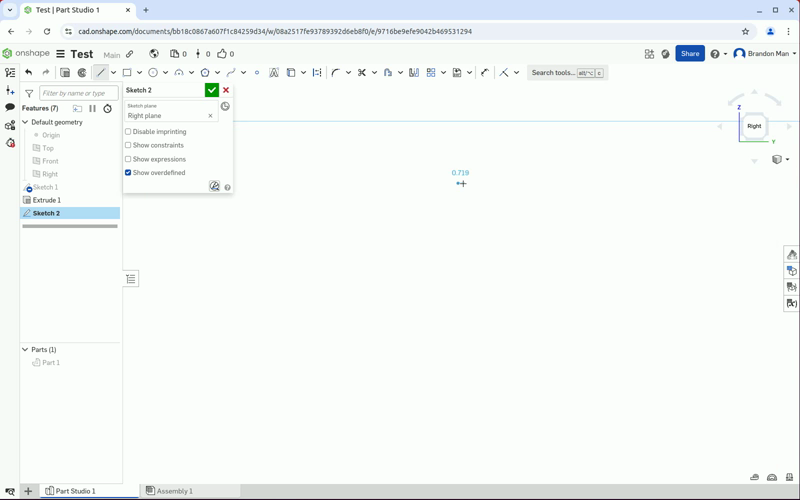
scroll(6)
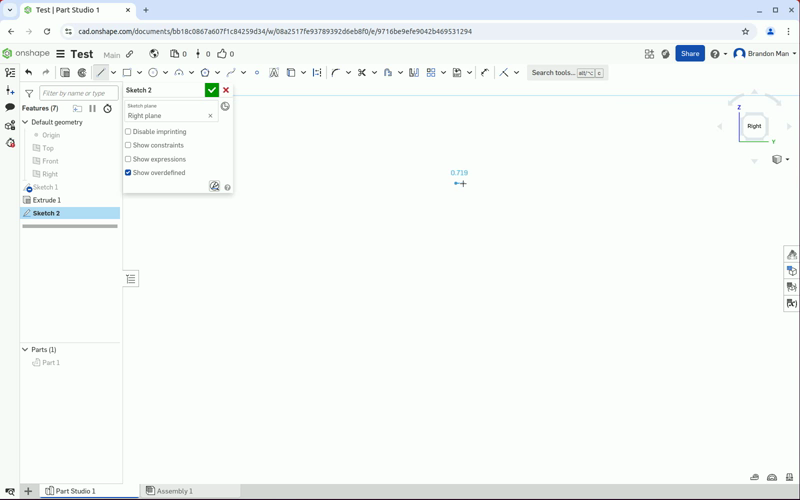
scroll(6)
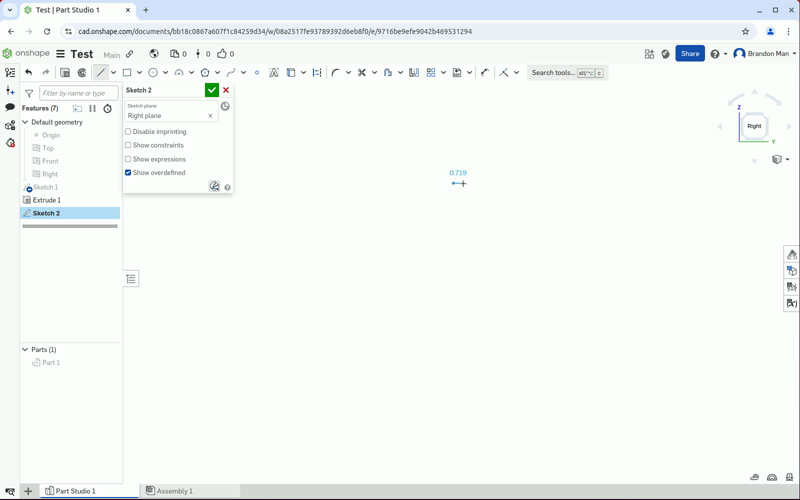
scroll(6)
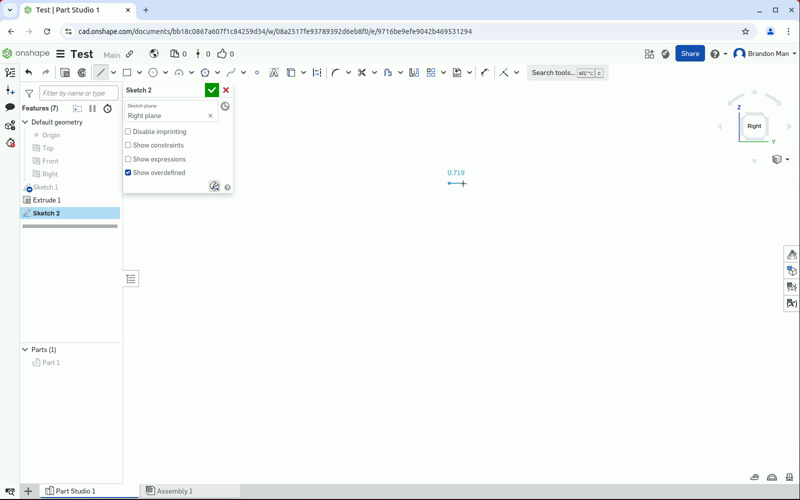
scroll(6)
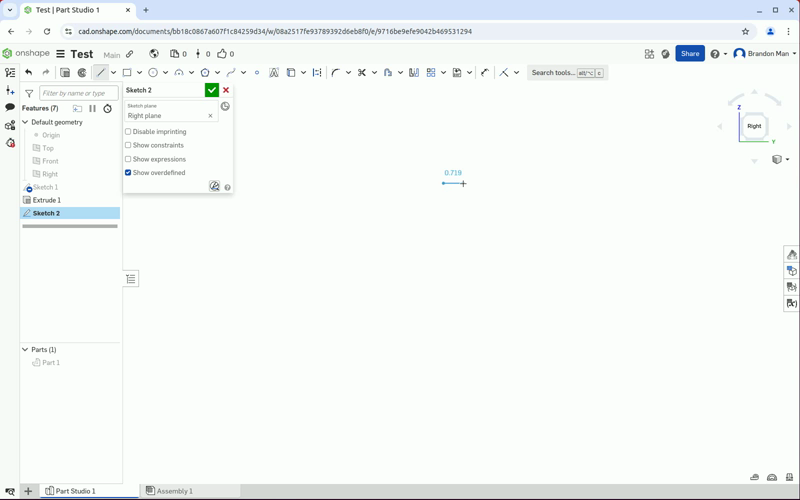
scroll(6)
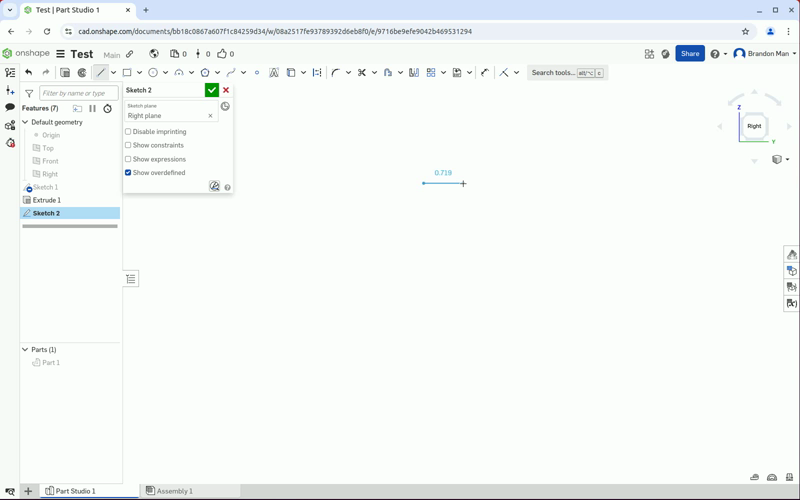
click(463, 183)
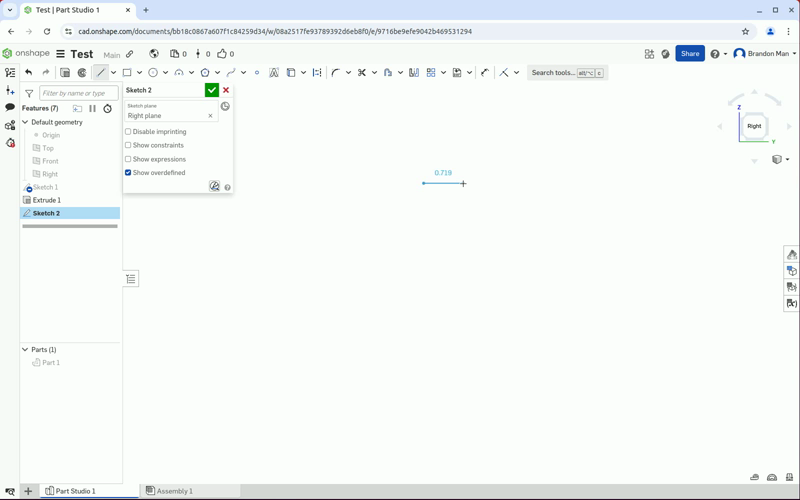
scroll(-6)
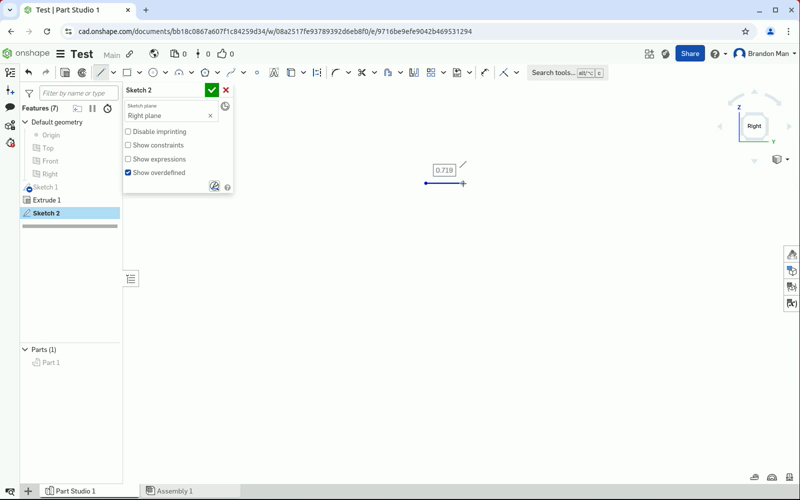
scroll(-6)
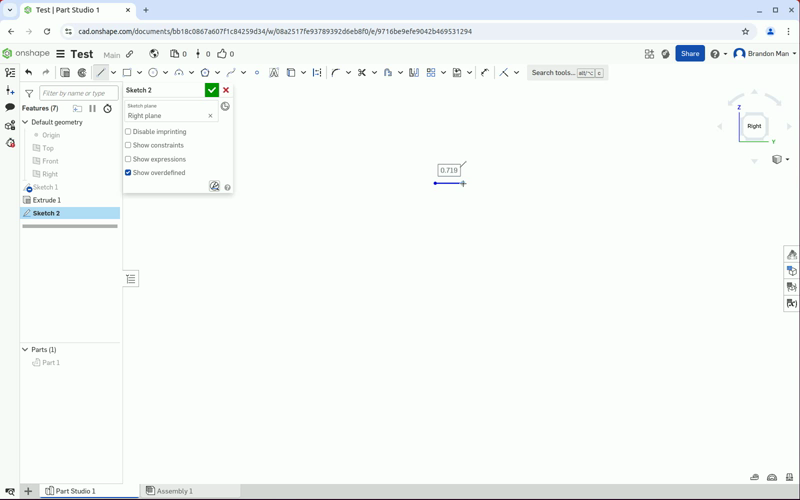
scroll(-6)
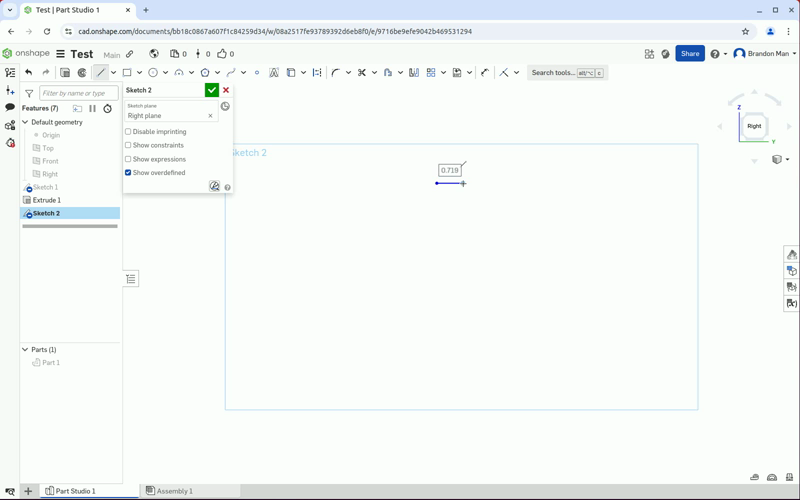
scroll(-6)
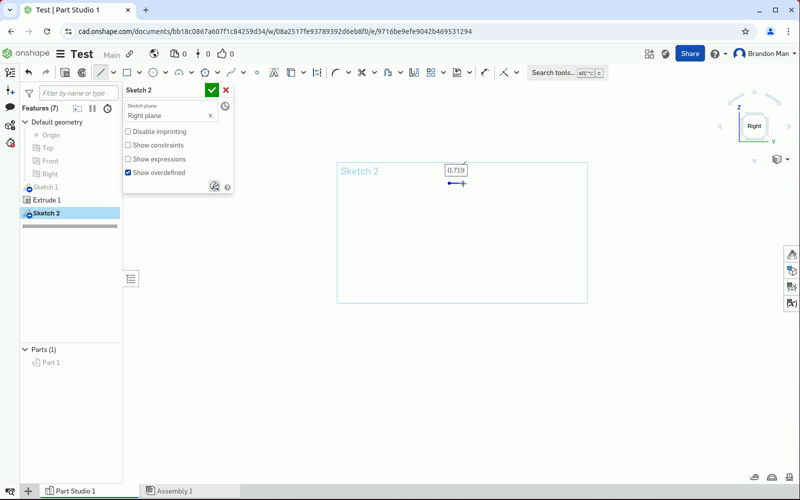
scroll(-6)
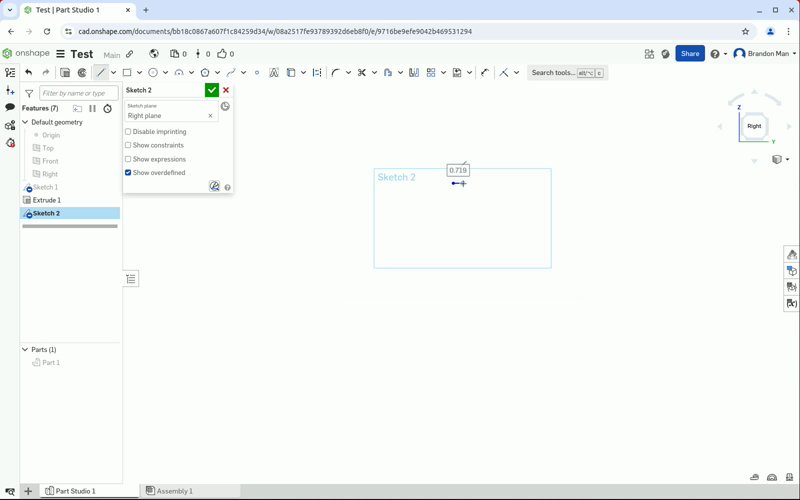
scroll(-6)
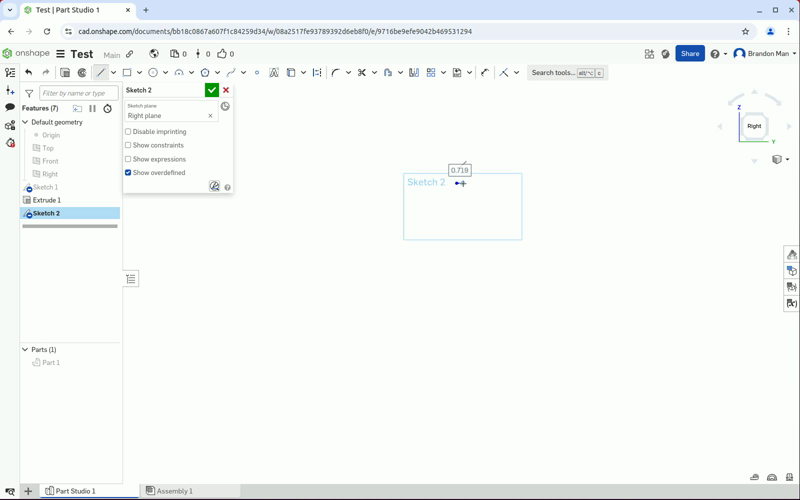
scroll(-6)
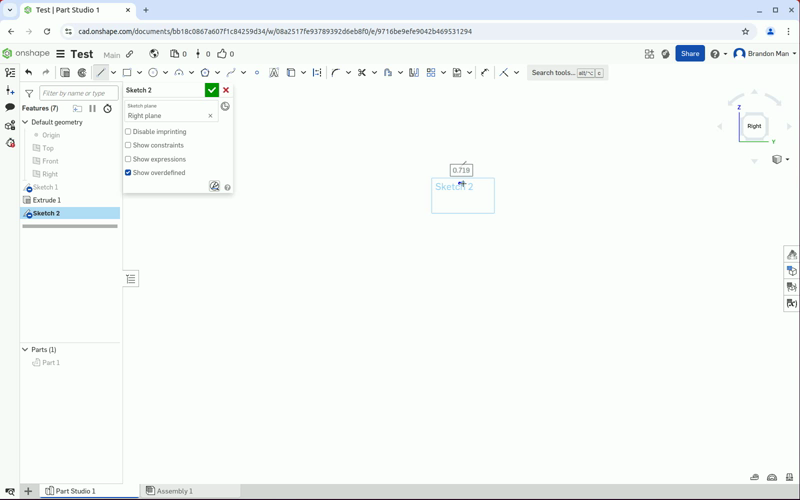
key_up(shift)
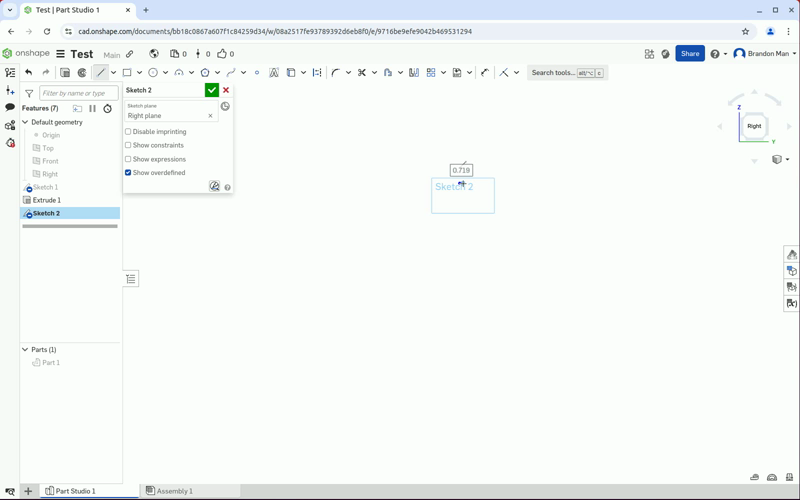
key_down(shift)
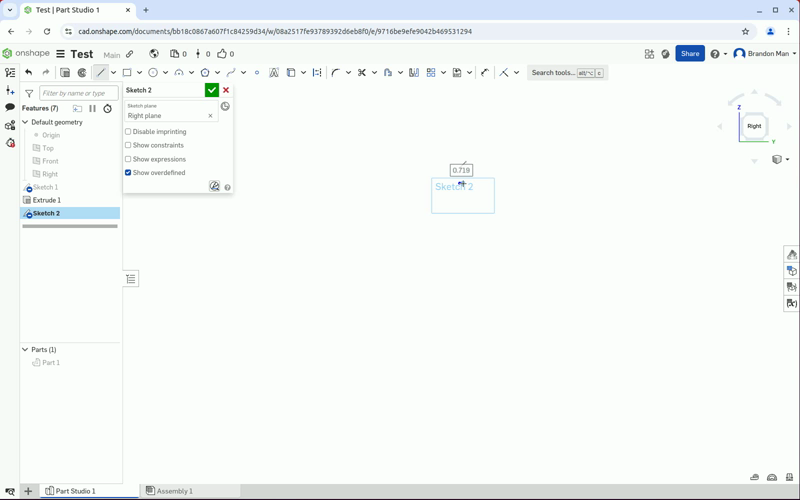
mouse_move(493, 183)
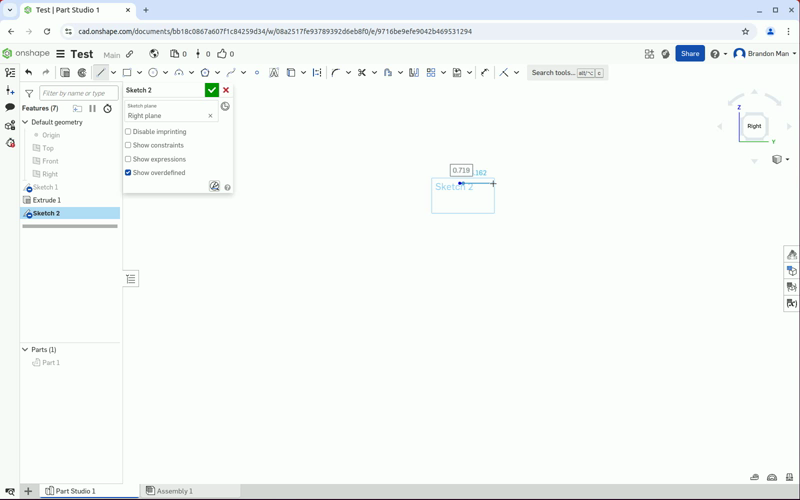
mouse_move(463, 182)
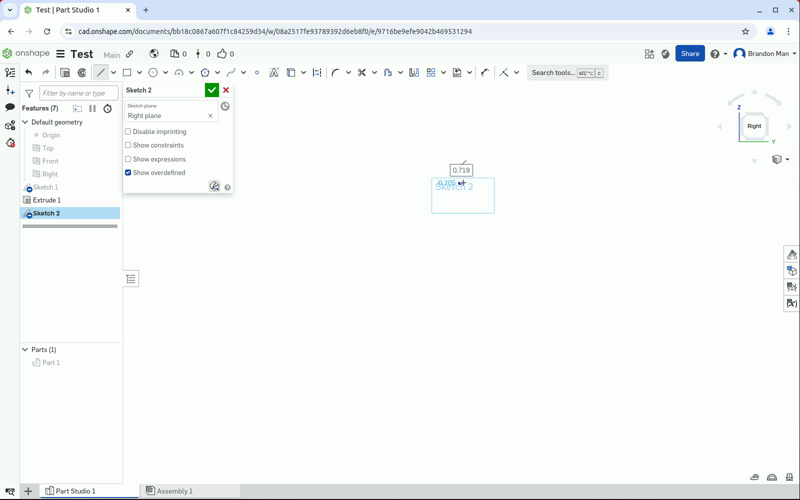
scroll(6)
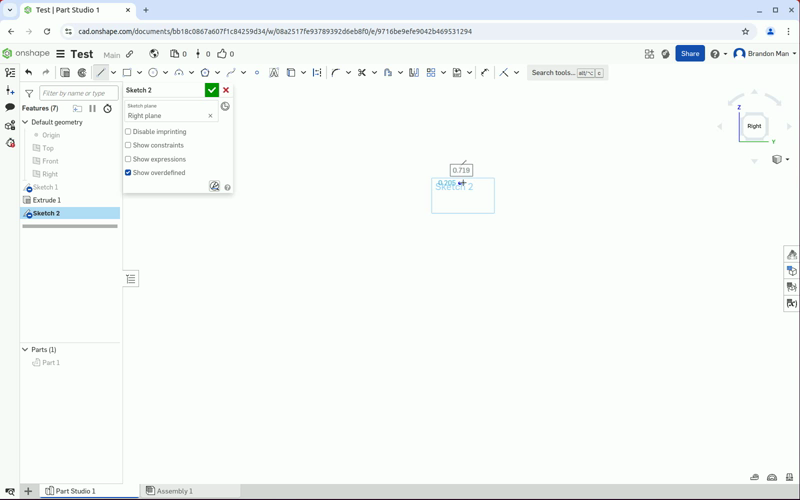
scroll(6)
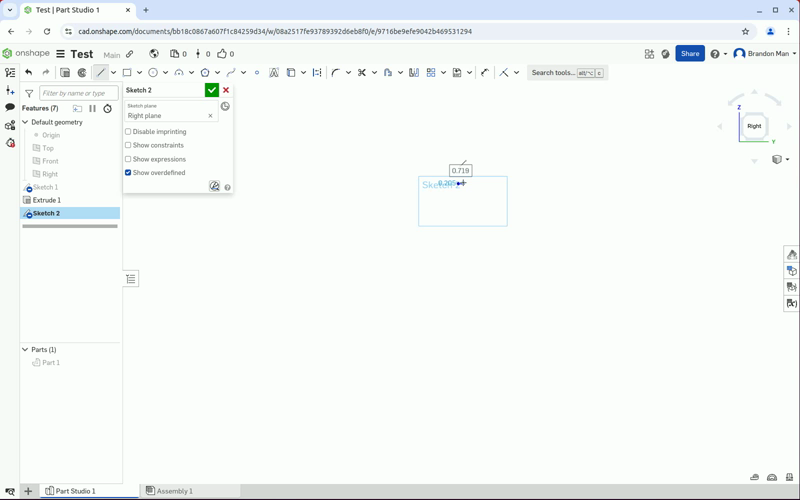
scroll(6)
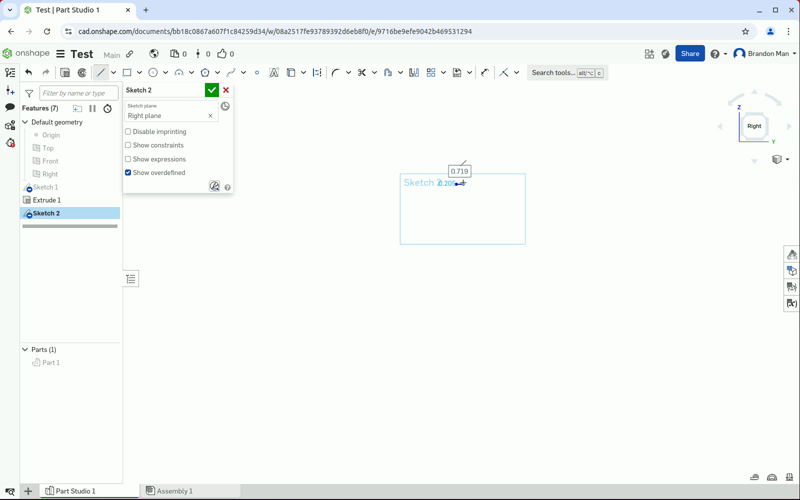
scroll(6)
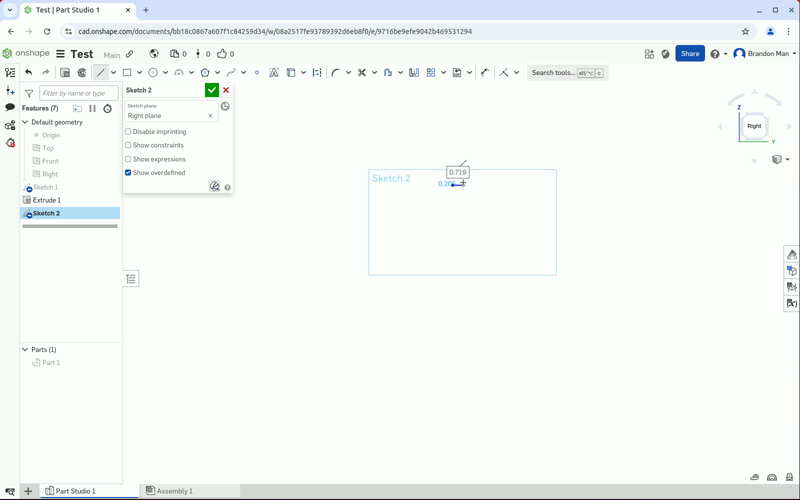
scroll(6)
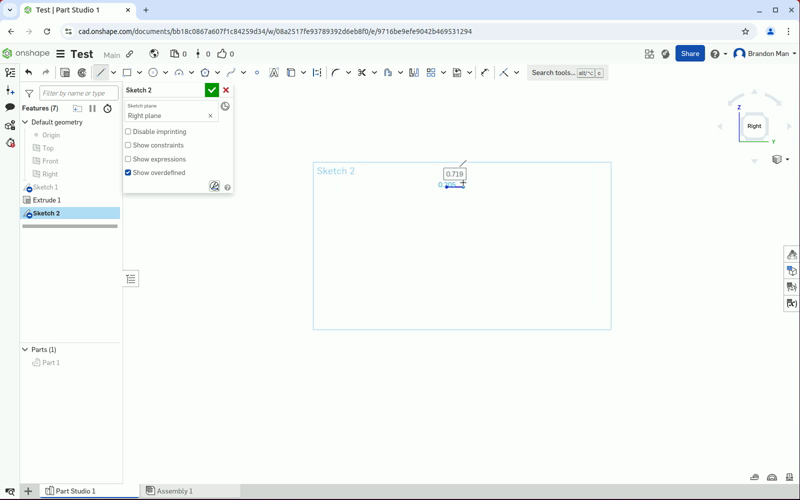
scroll(6)
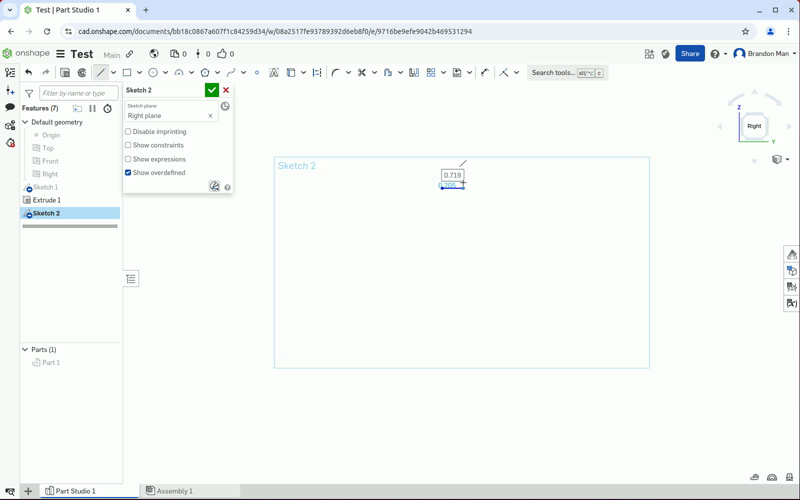
scroll(6)
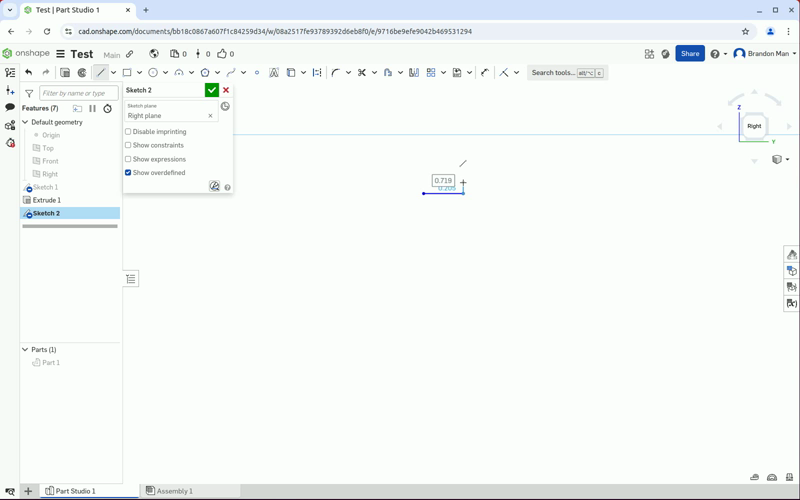
click(463, 182)
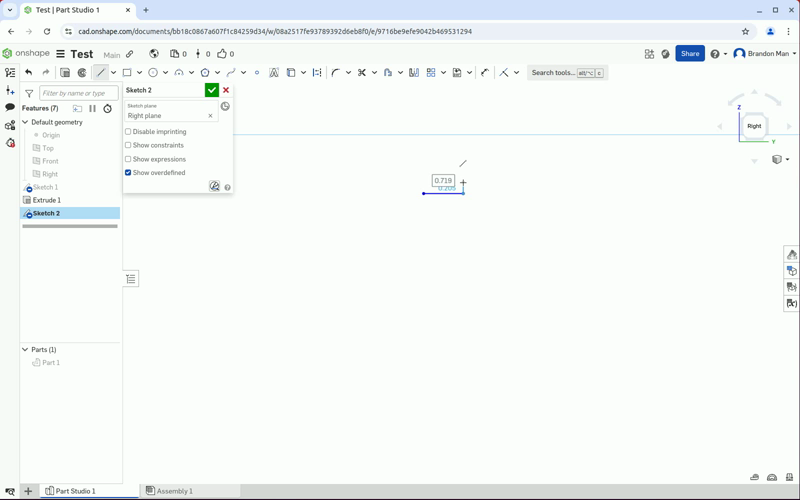
scroll(-6)
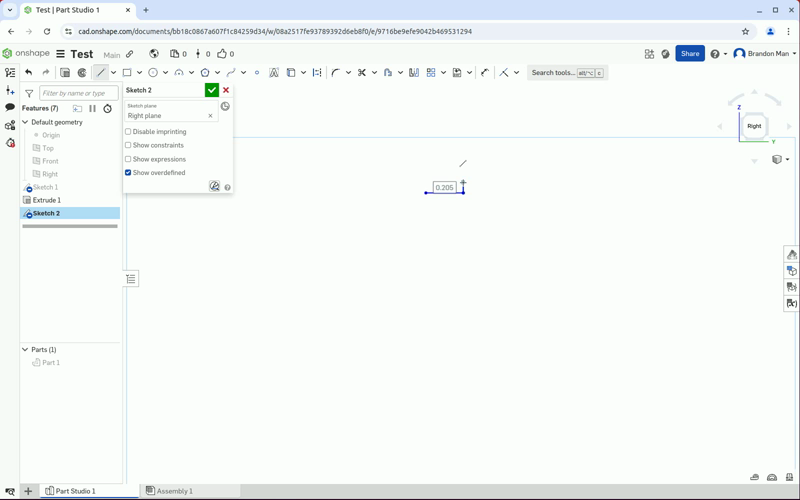
scroll(-6)
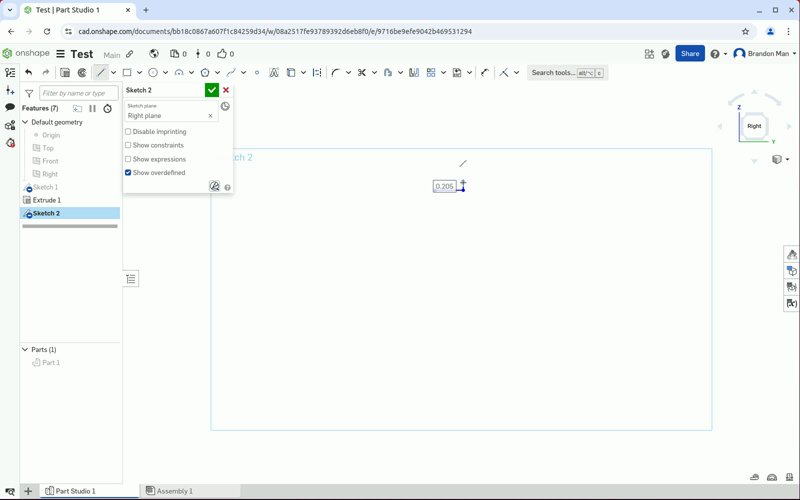
scroll(-6)
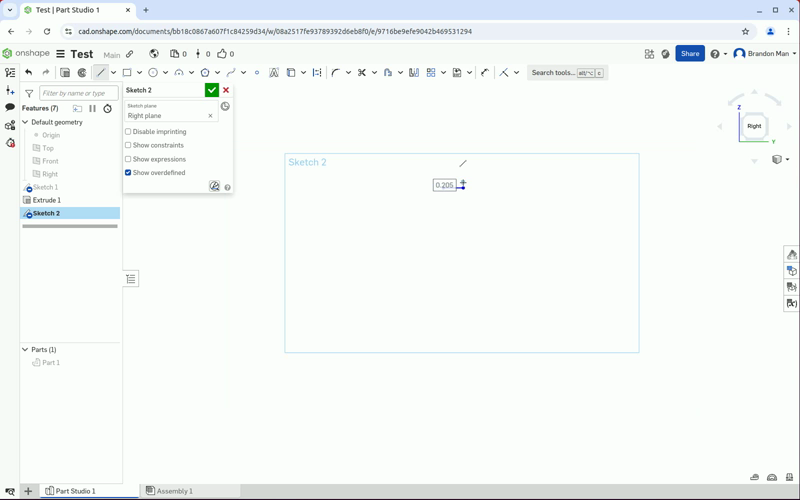
scroll(-6)
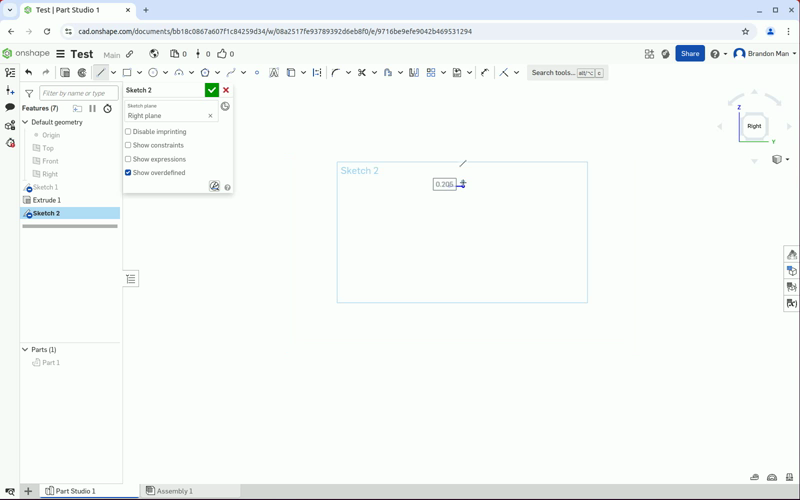
scroll(-6)
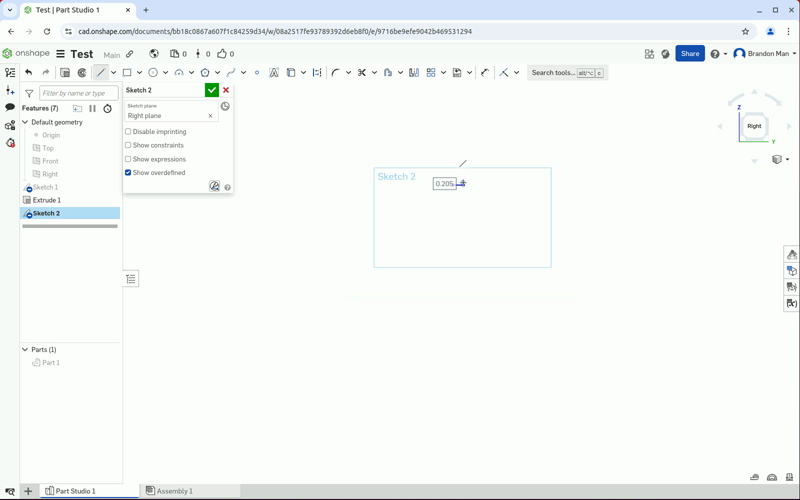
scroll(-6)
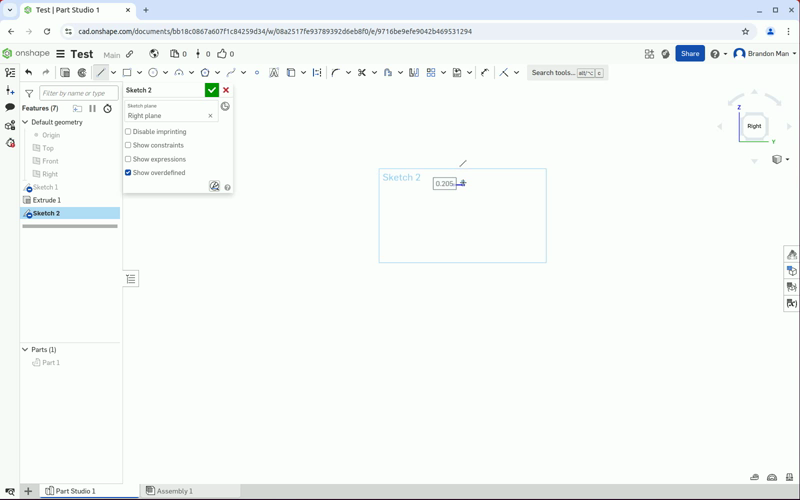
scroll(-6)
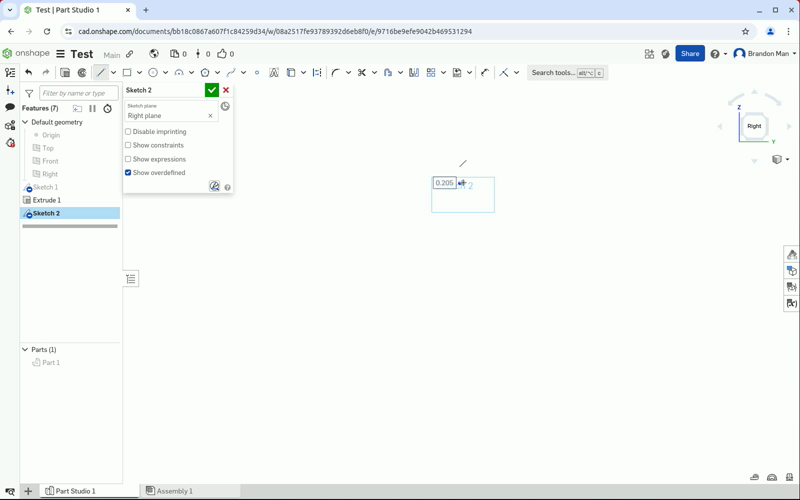
key_up(shift)
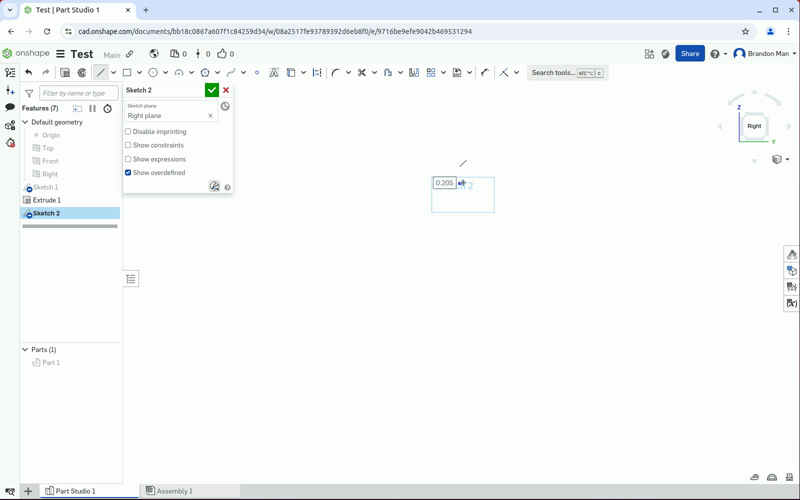
key(esc)
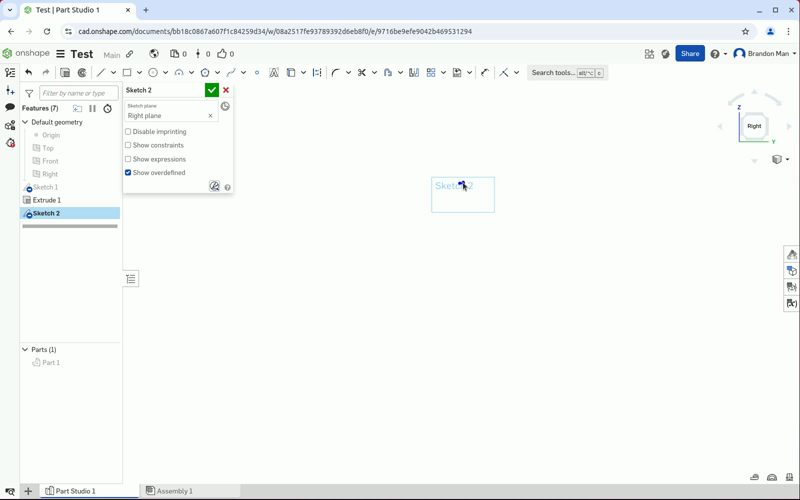
key(a)
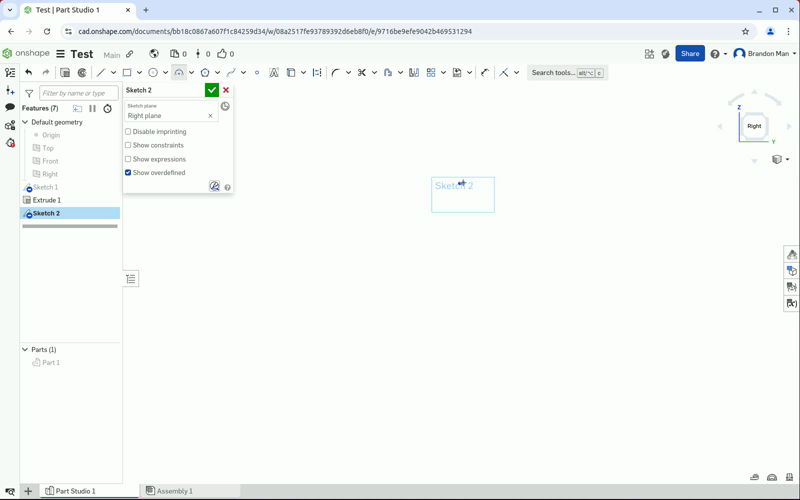
mouse_move(463, 182)
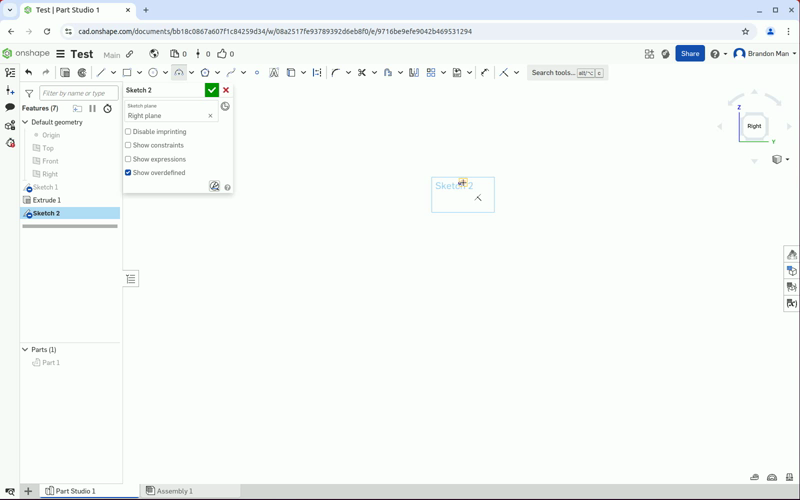
scroll(6)
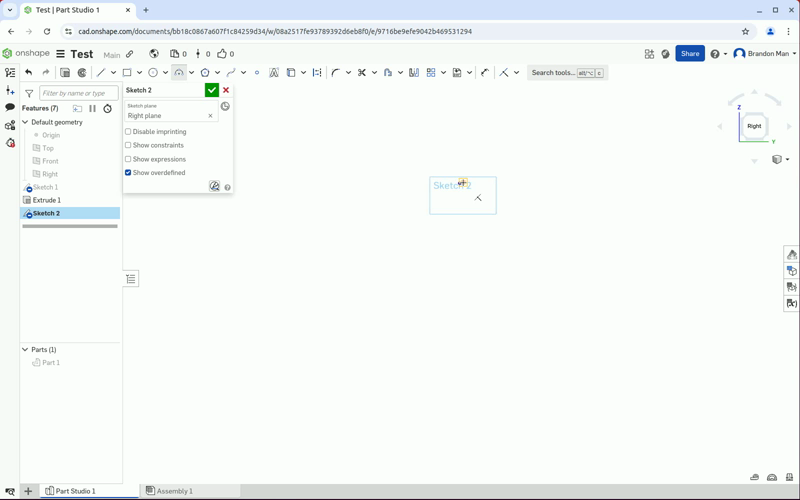
scroll(6)
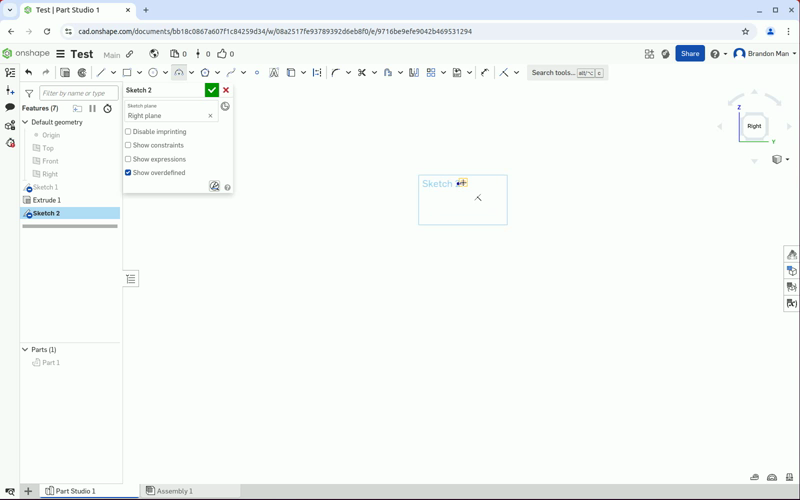
scroll(6)
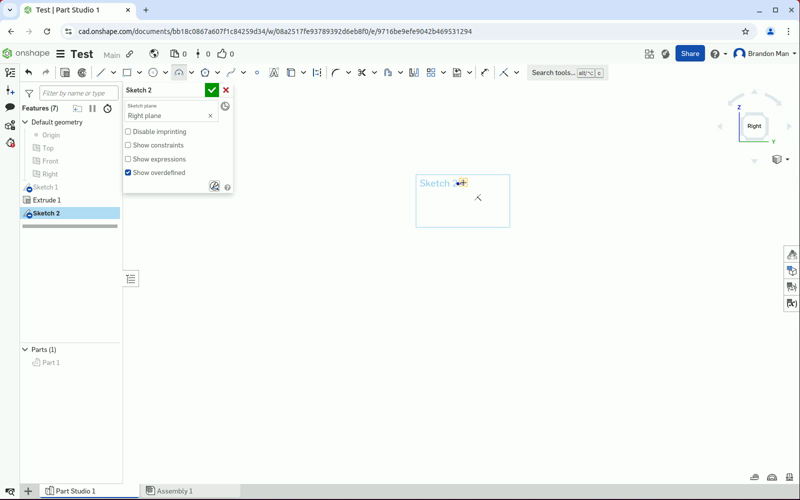
scroll(6)
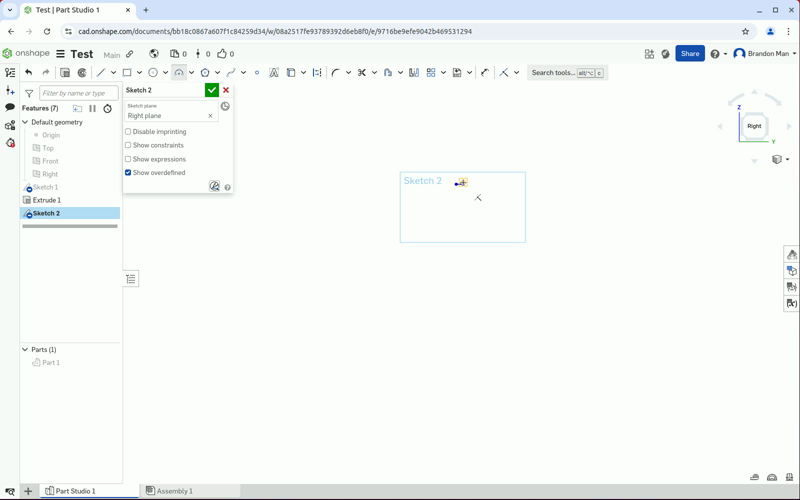
scroll(6)
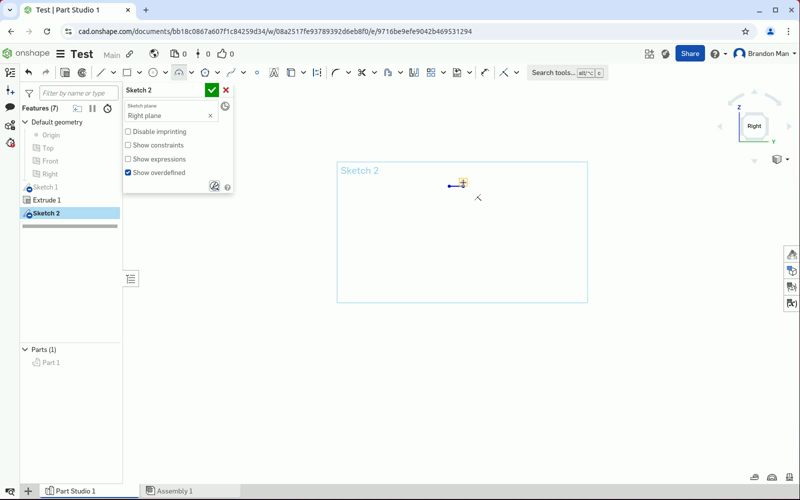
scroll(6)
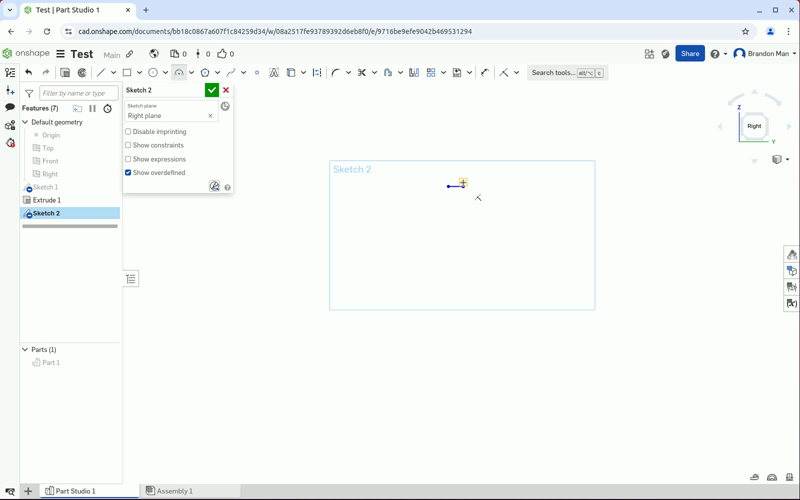
scroll(6)
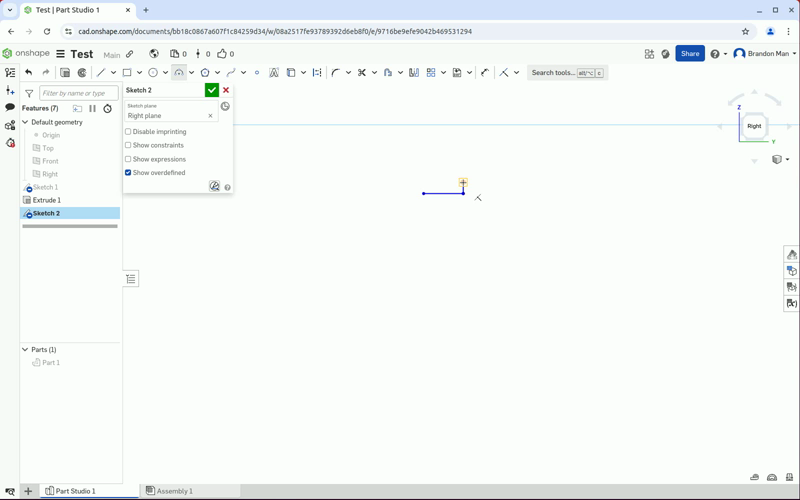
click(463, 182)
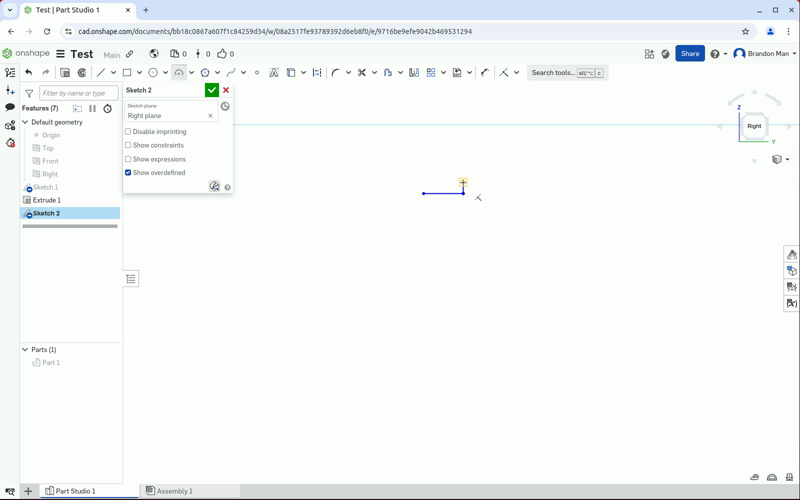
scroll(-6)
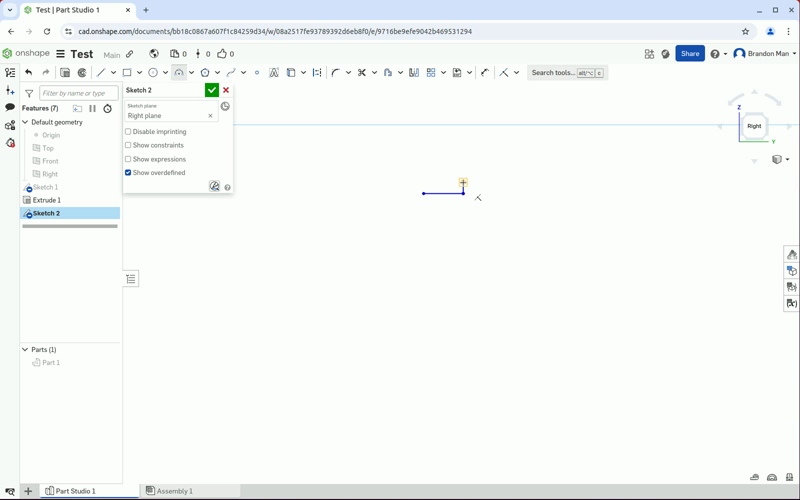
scroll(-6)
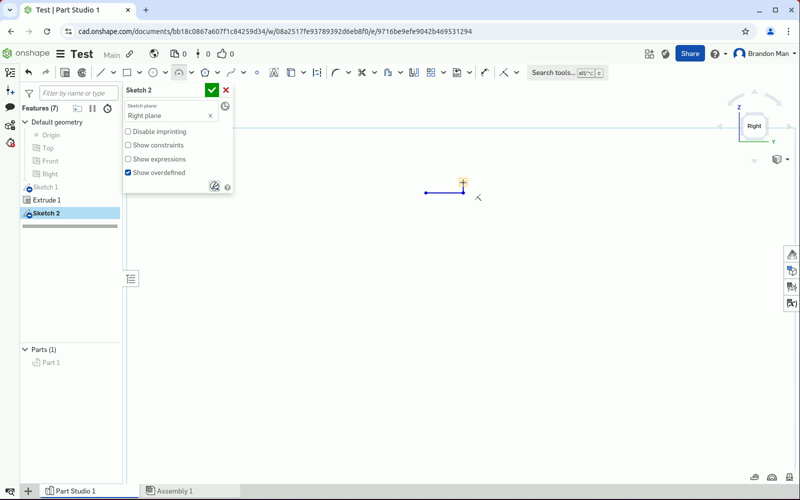
scroll(-6)
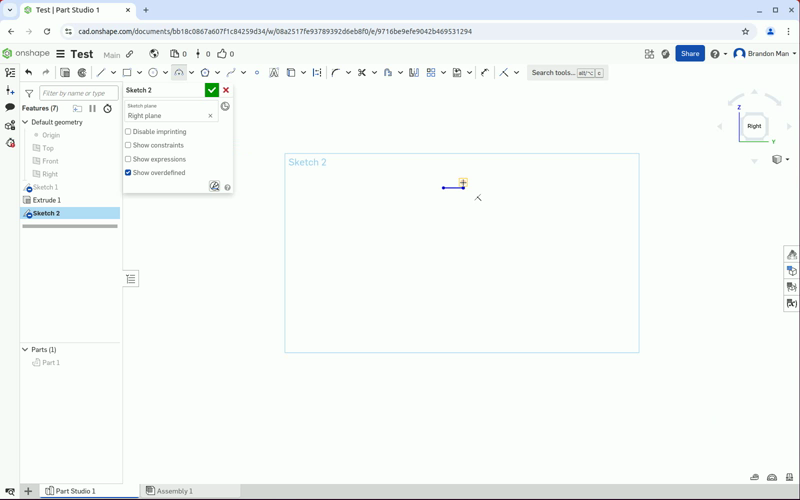
scroll(-6)
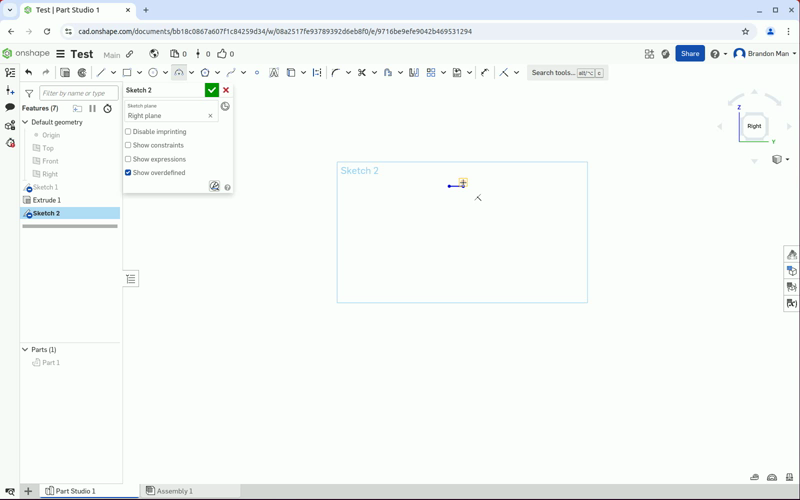
scroll(-6)
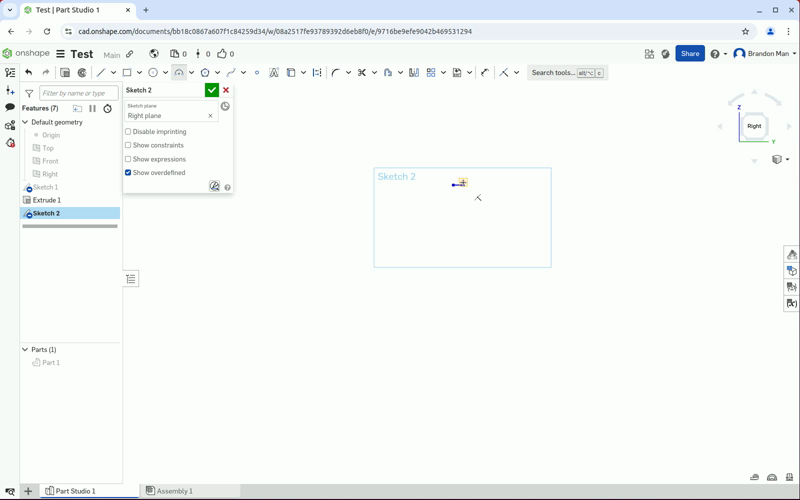
scroll(-6)
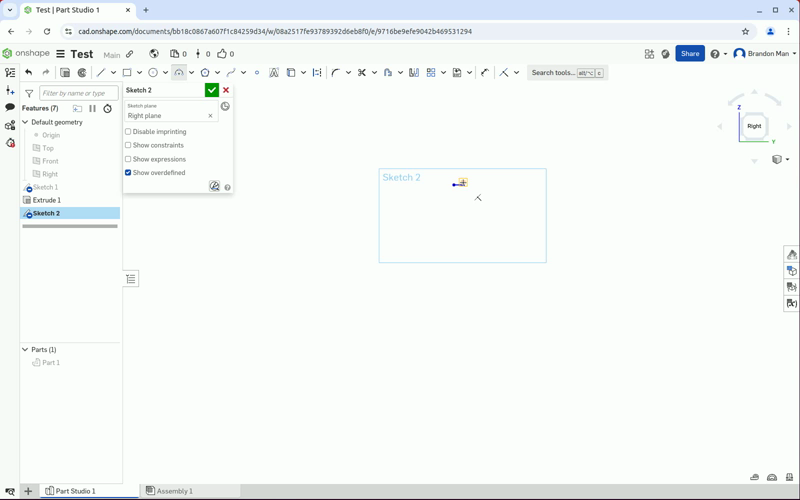
scroll(-6)
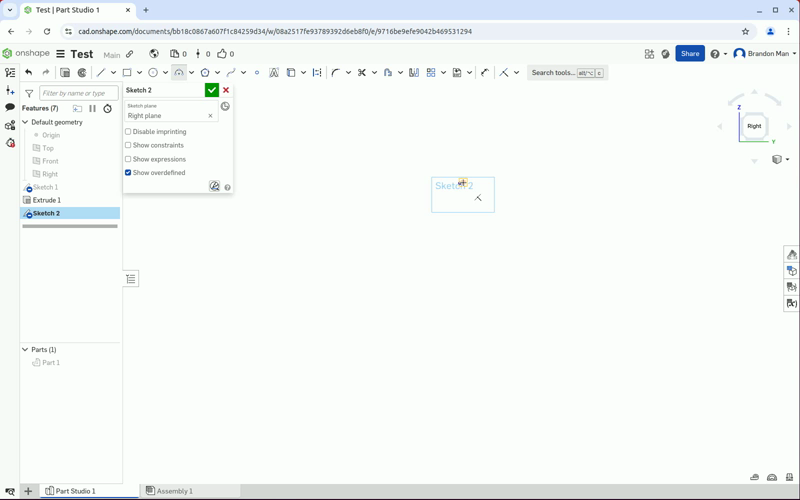
key_down(shift)
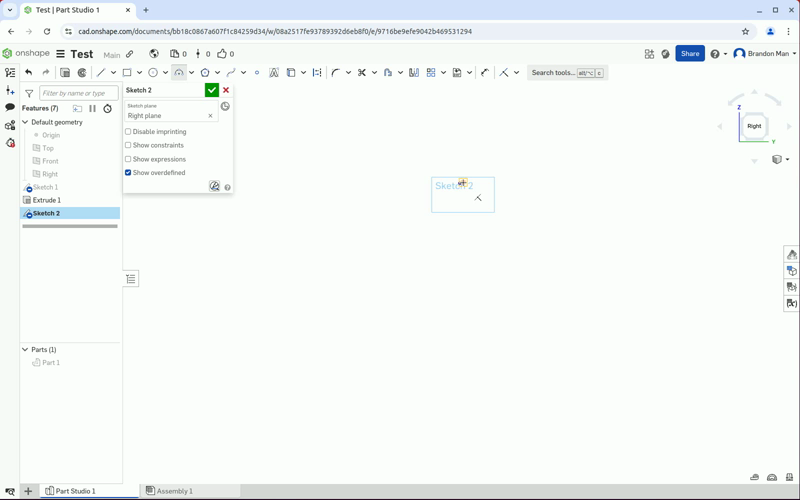
mouse_move(459, 182)
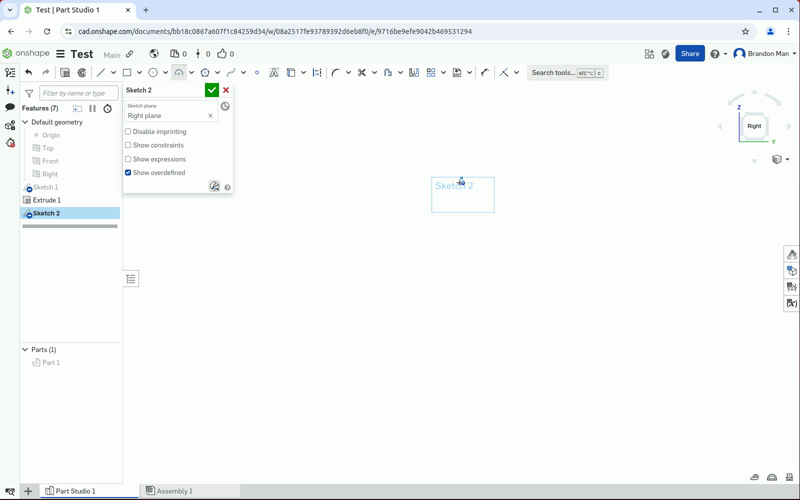
scroll(6)
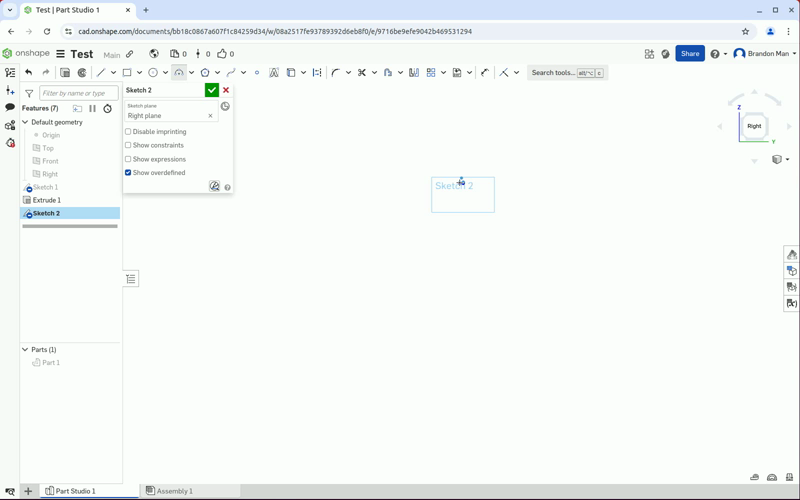
scroll(6)
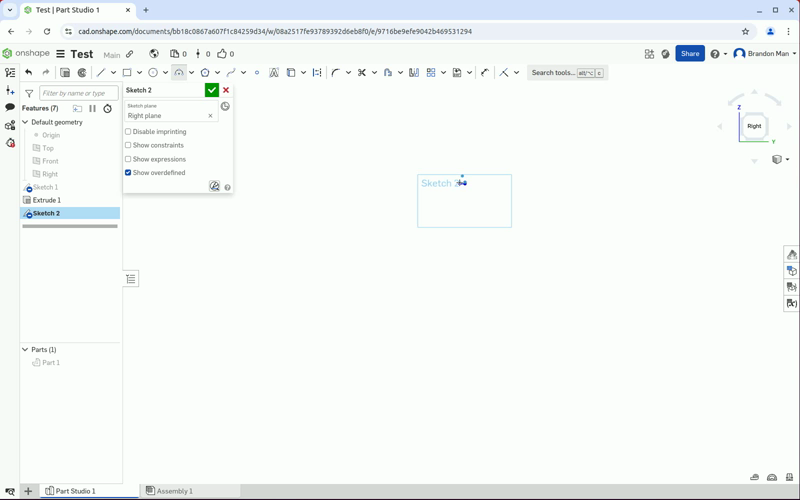
scroll(6)
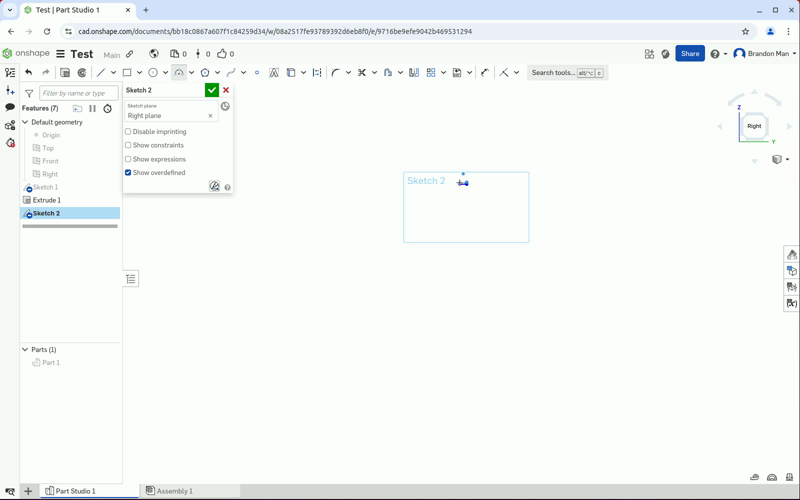
scroll(6)
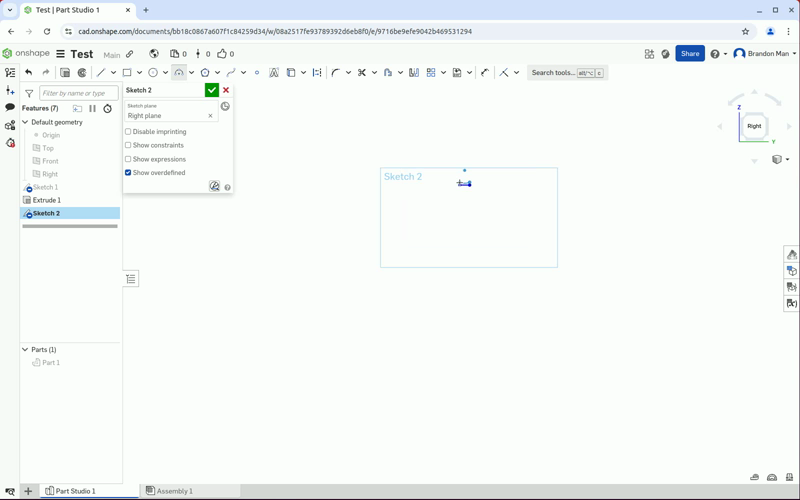
scroll(6)
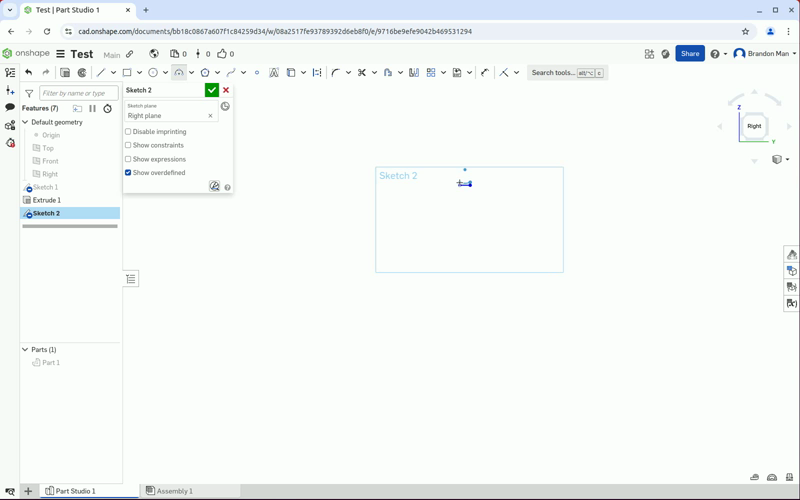
scroll(6)
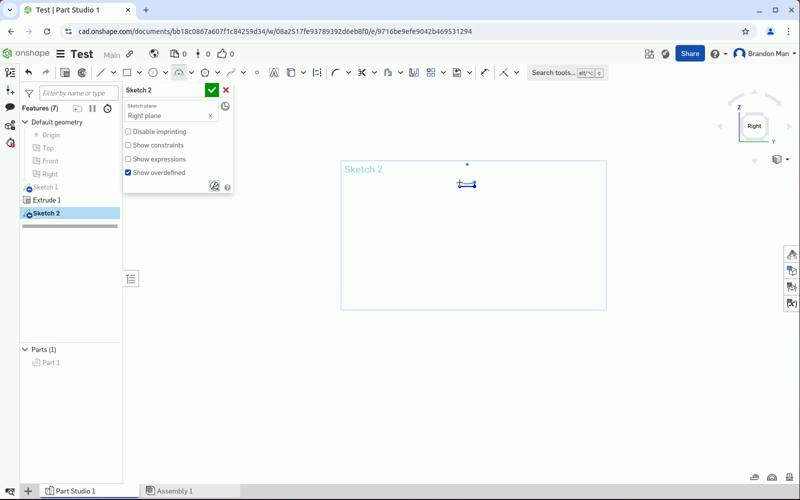
scroll(6)
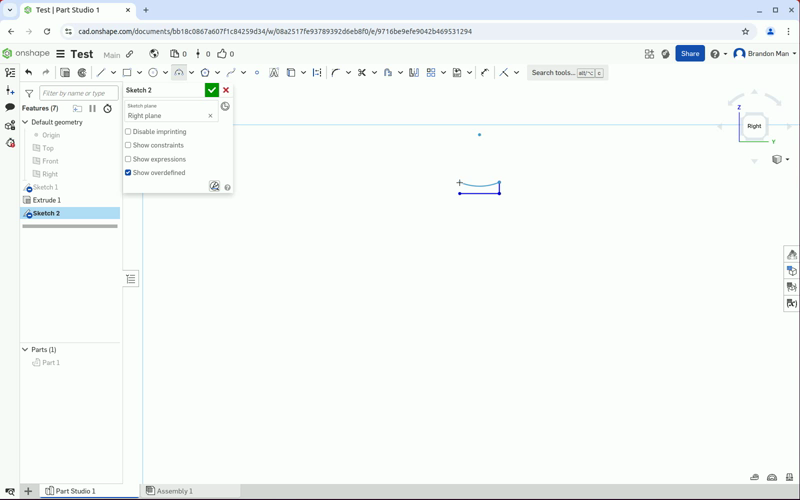
click(459, 182)
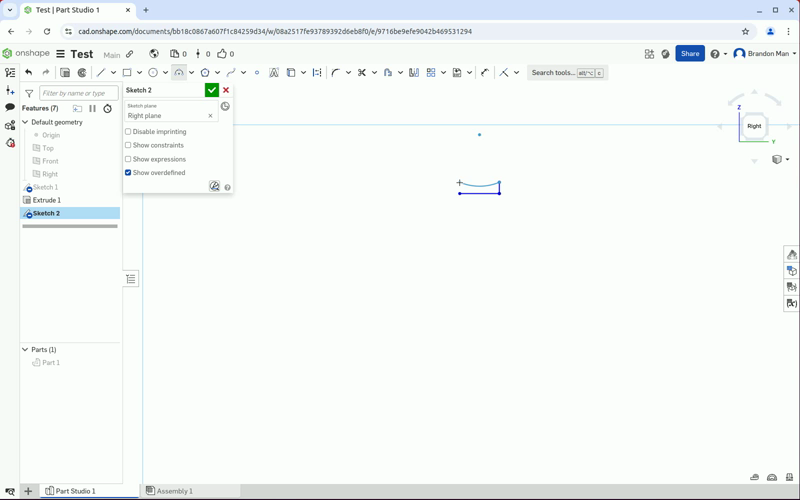
scroll(-6)
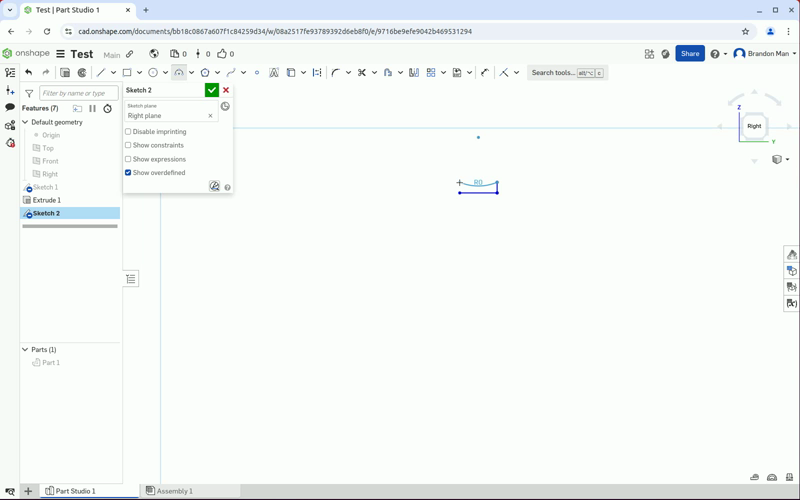
scroll(-6)
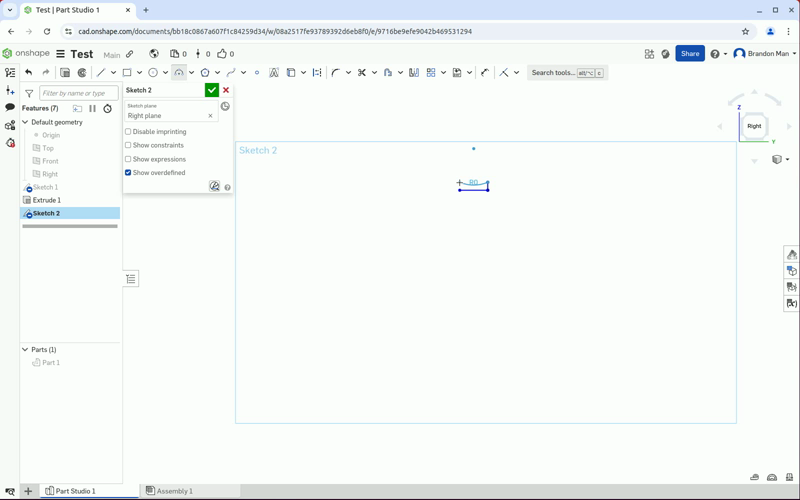
scroll(-6)
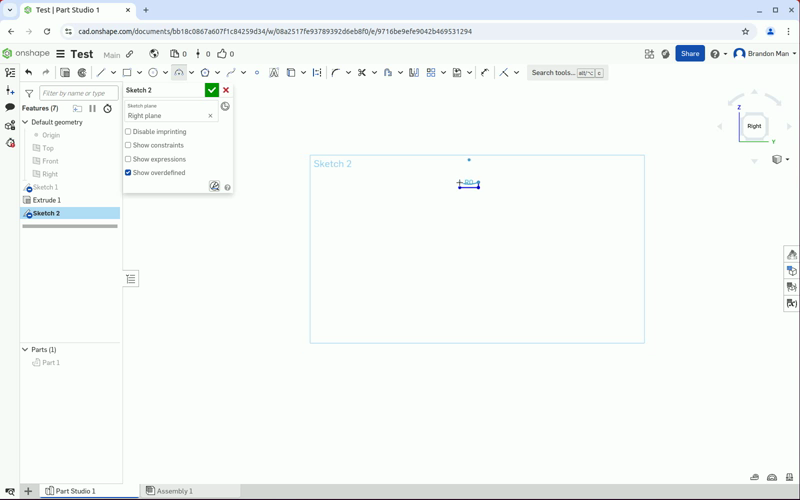
scroll(-6)
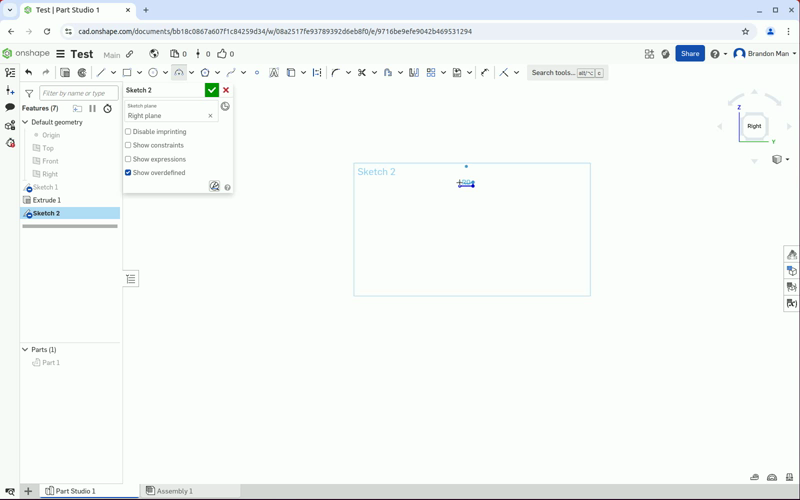
scroll(-6)
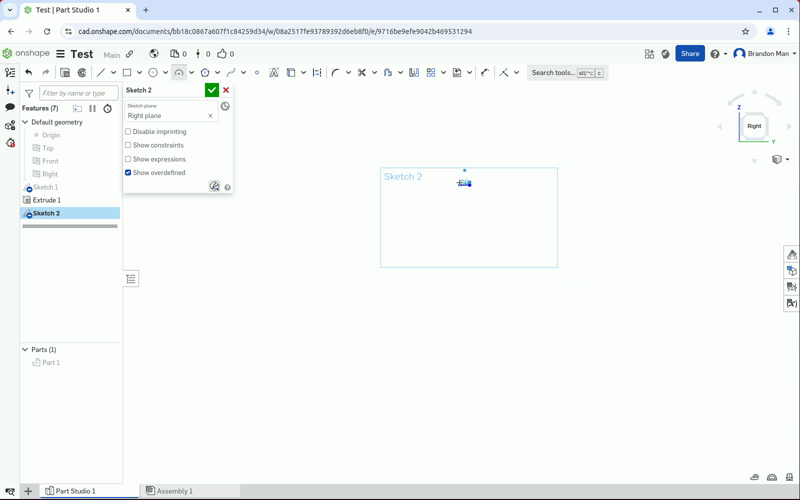
scroll(-6)
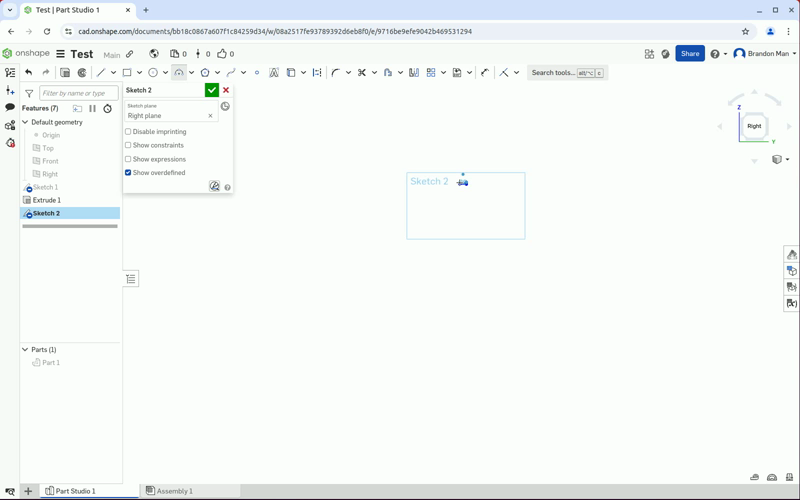
scroll(-6)
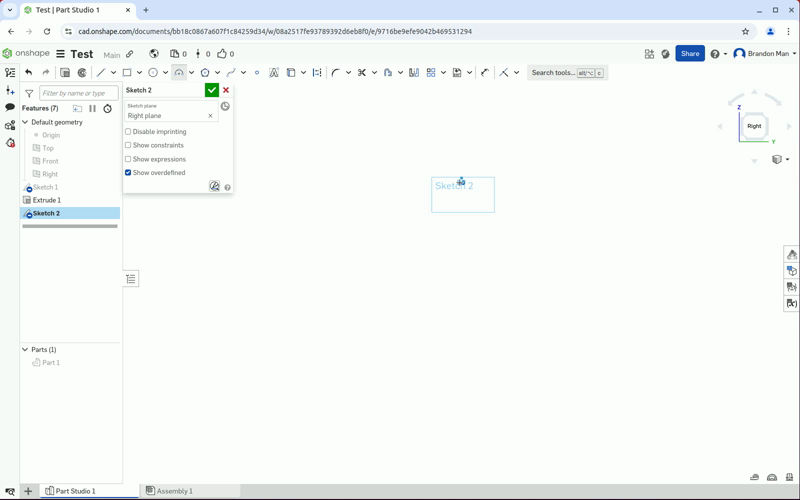
mouse_move(461, 181)
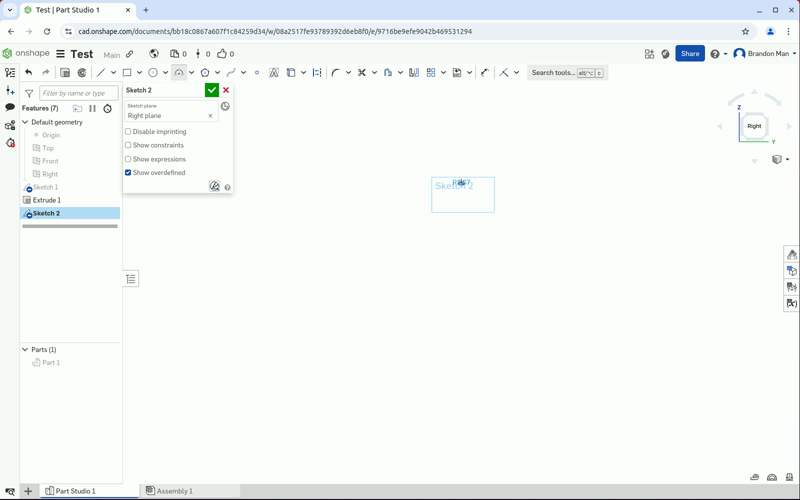
scroll(6)
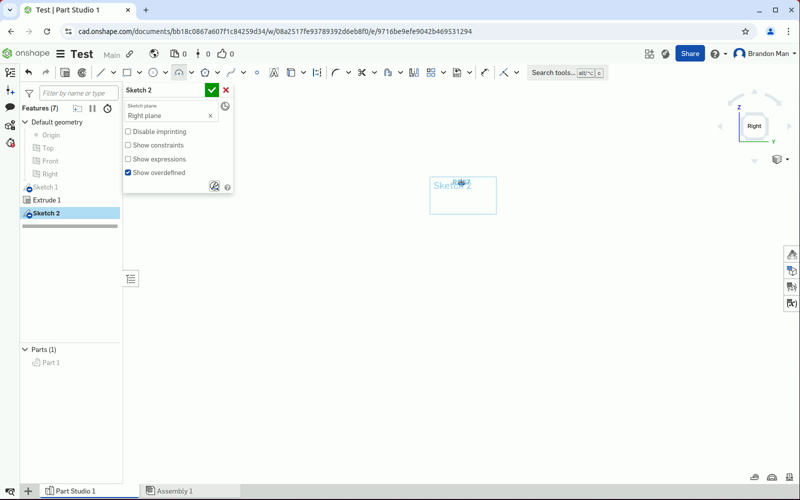
scroll(6)
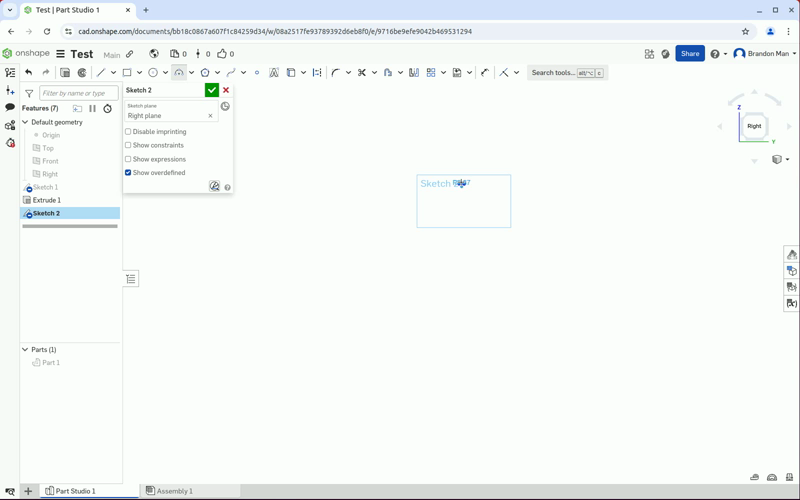
scroll(6)
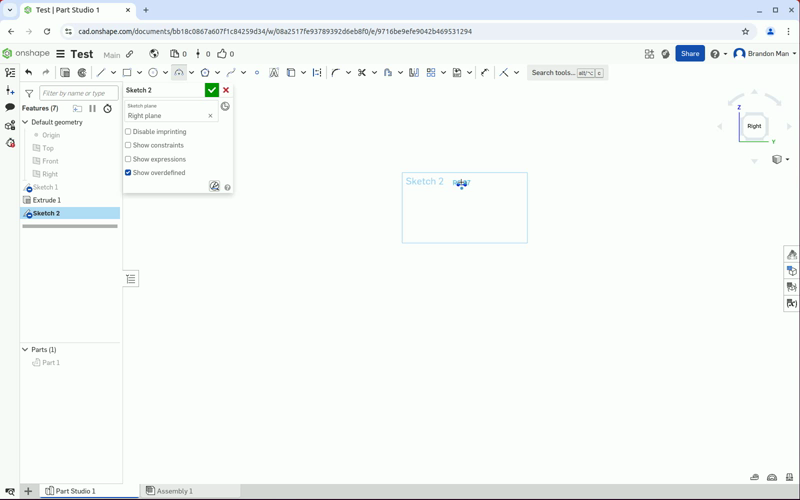
scroll(6)
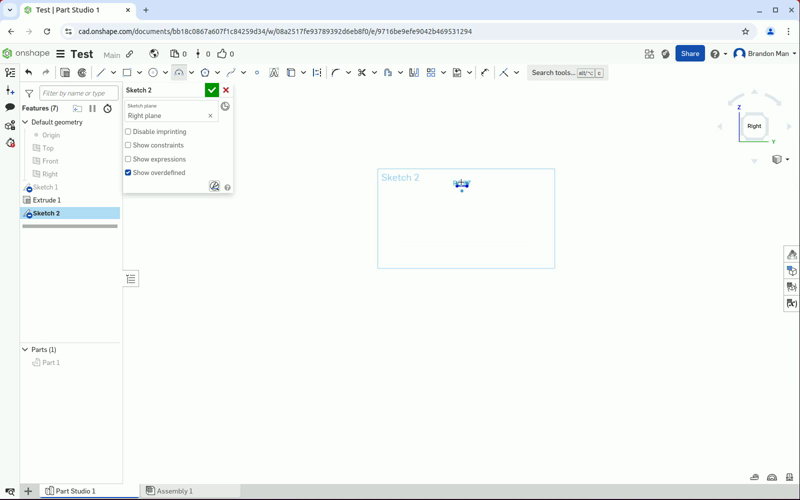
scroll(6)
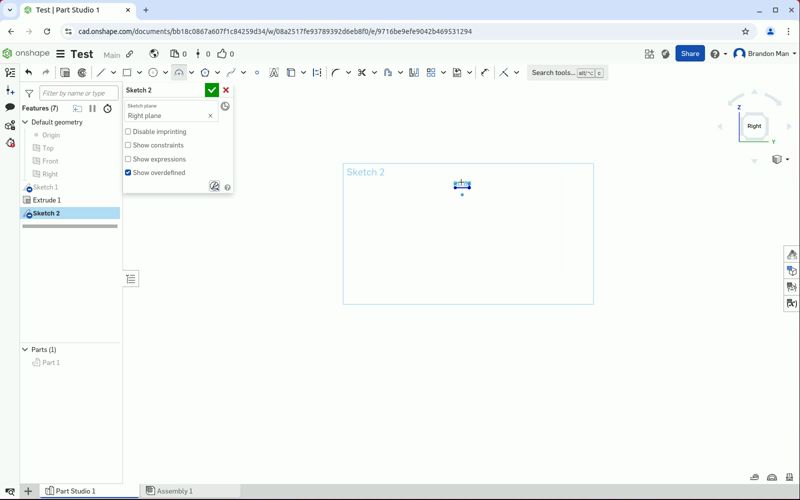
scroll(6)
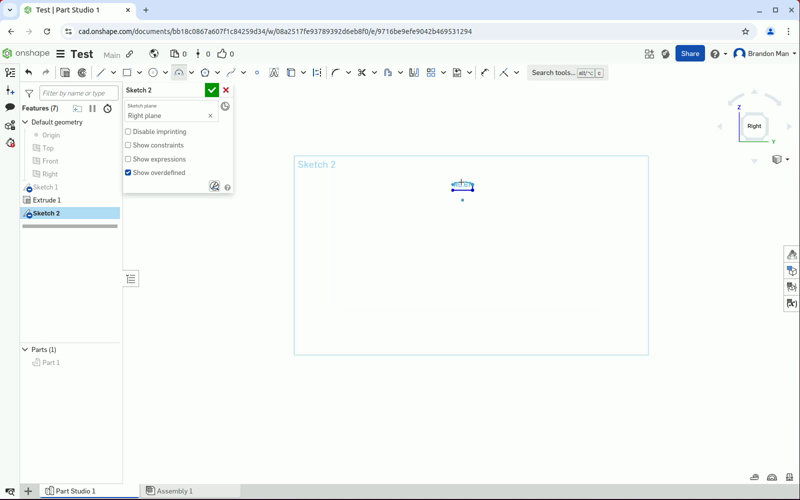
scroll(6)
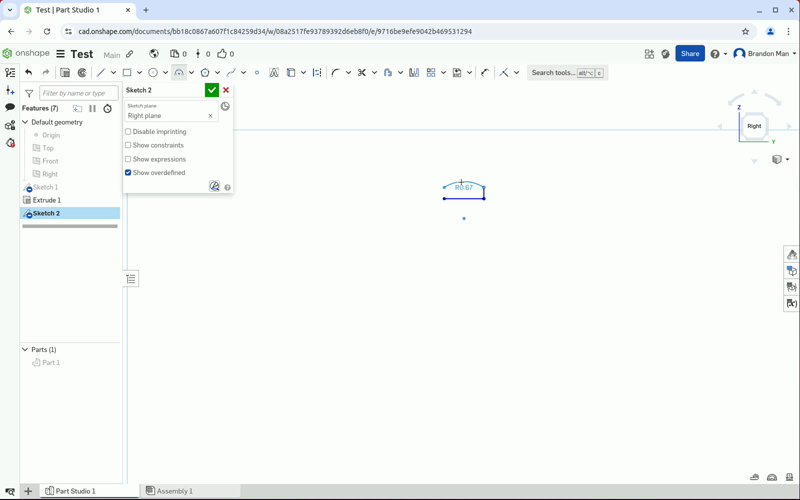
click(461, 181)
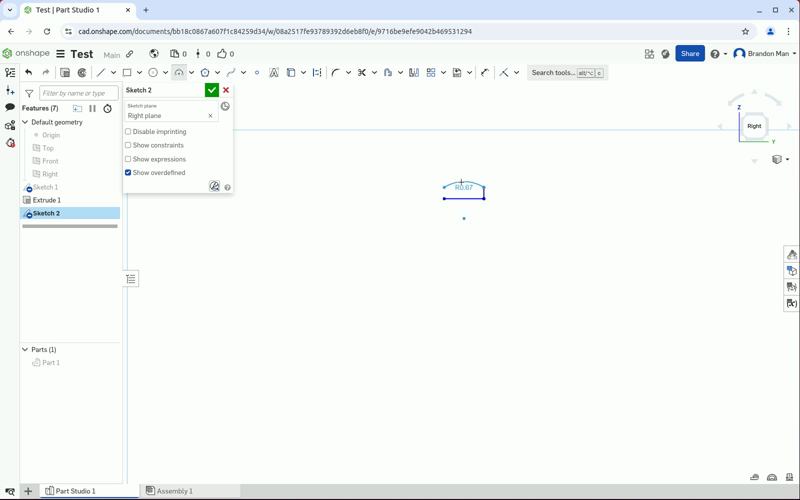
scroll(-6)
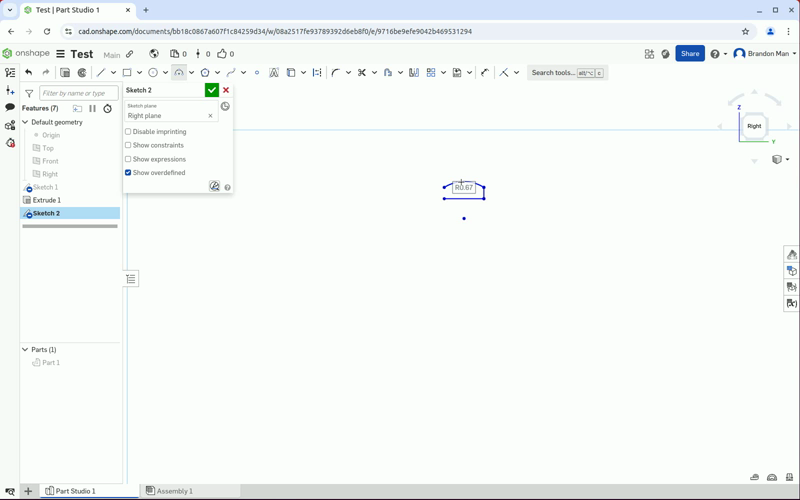
scroll(-6)
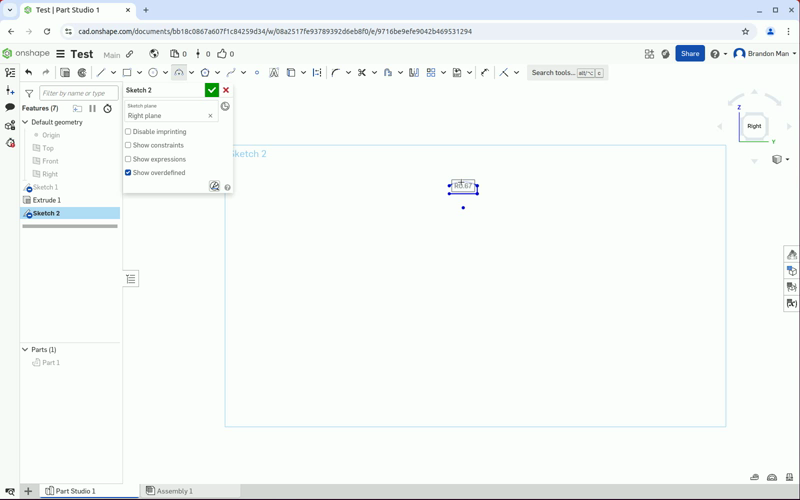
scroll(-6)
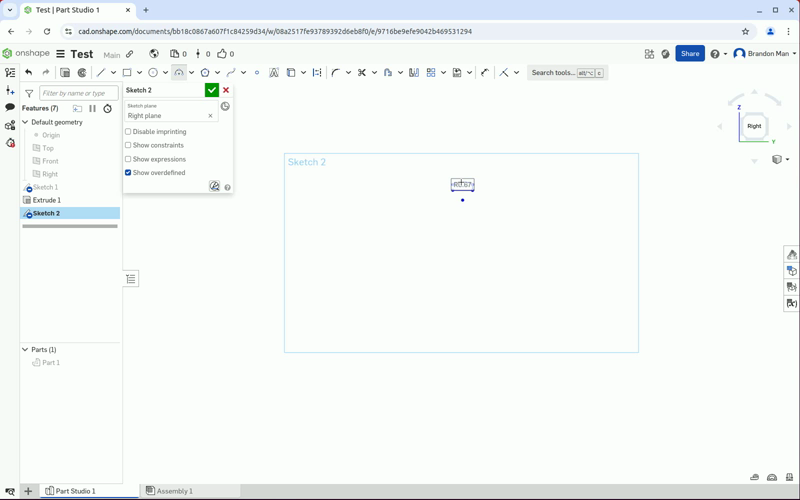
scroll(-6)
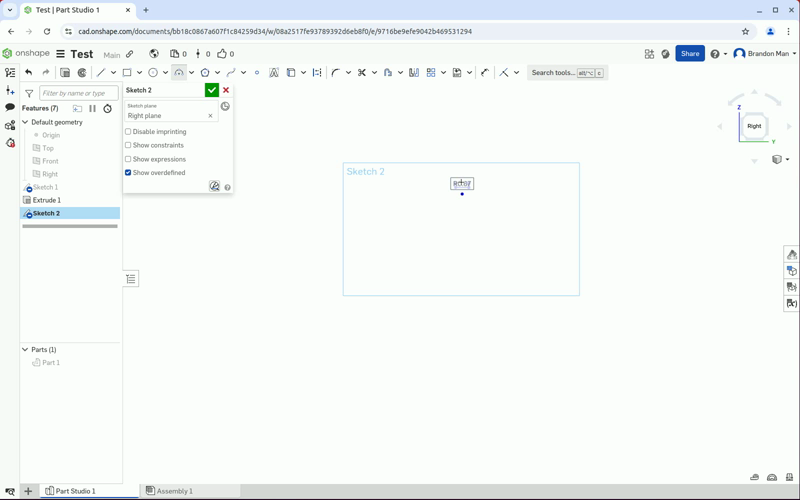
scroll(-6)
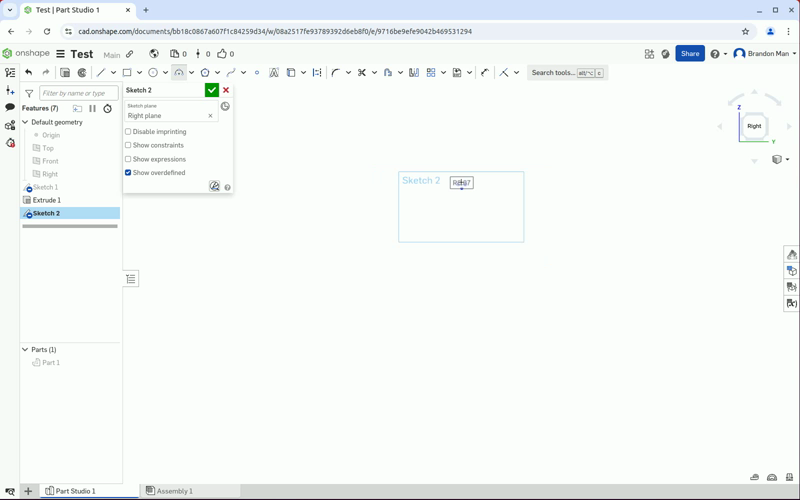
scroll(-6)
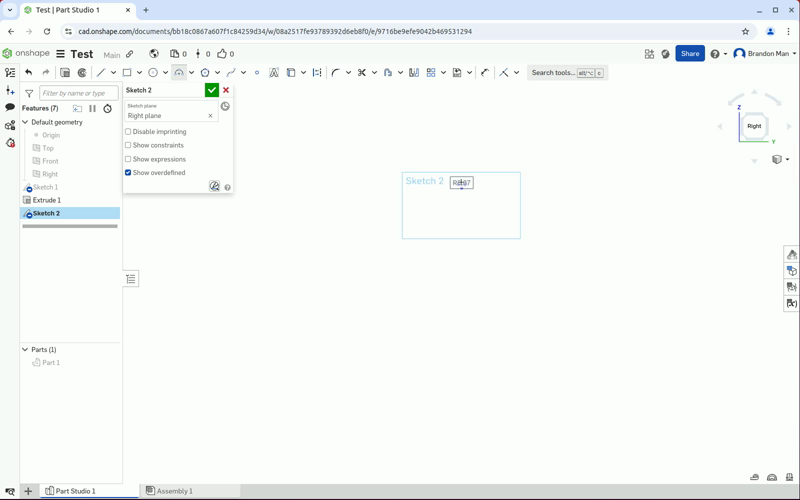
scroll(-6)
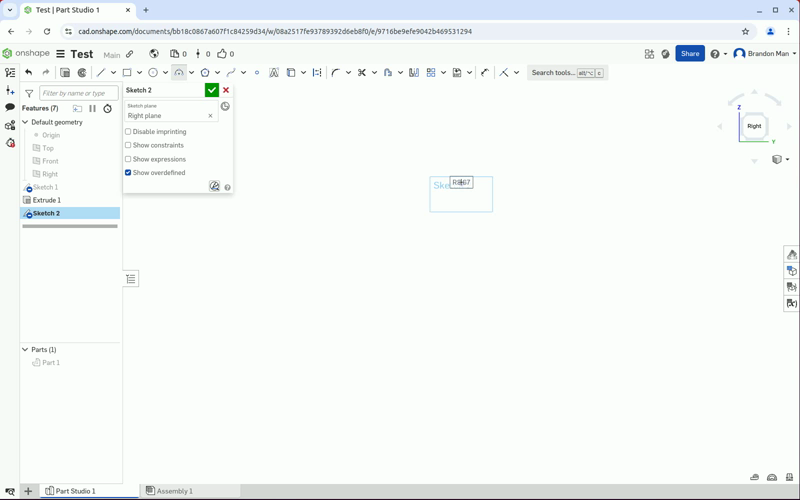
key_up(shift)
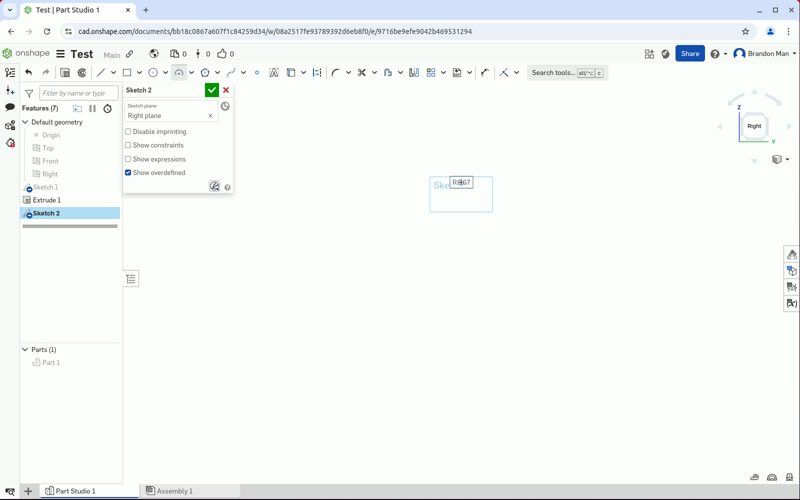
key(esc)
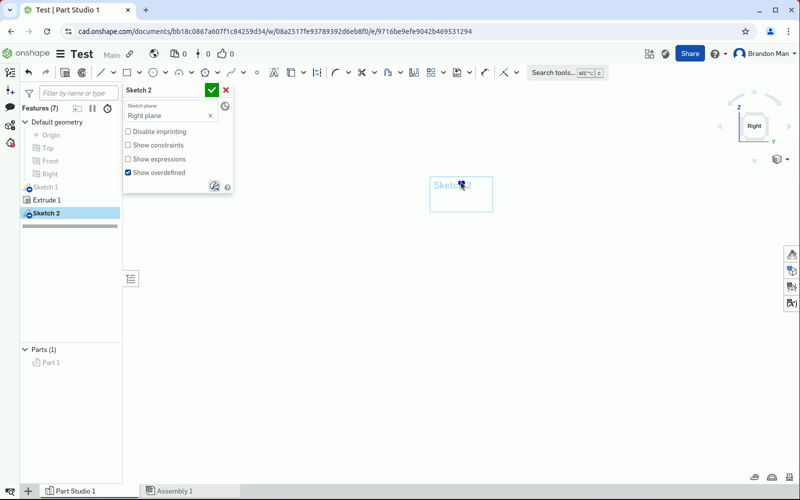
key(l)
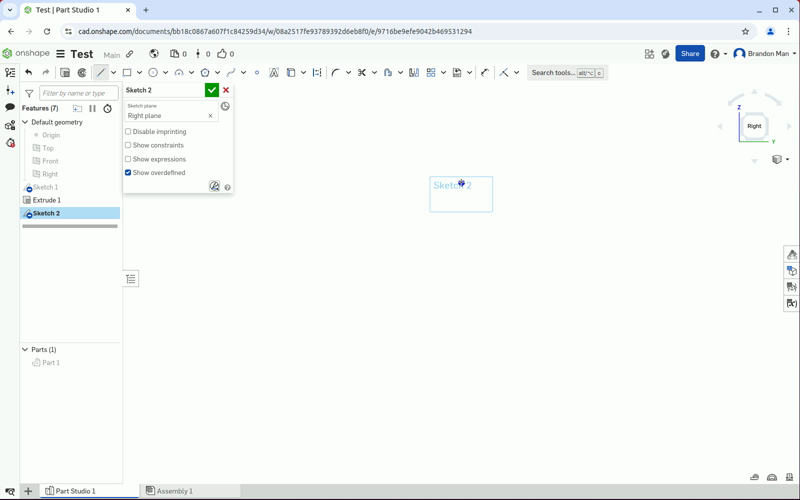
mouse_move(459, 182)
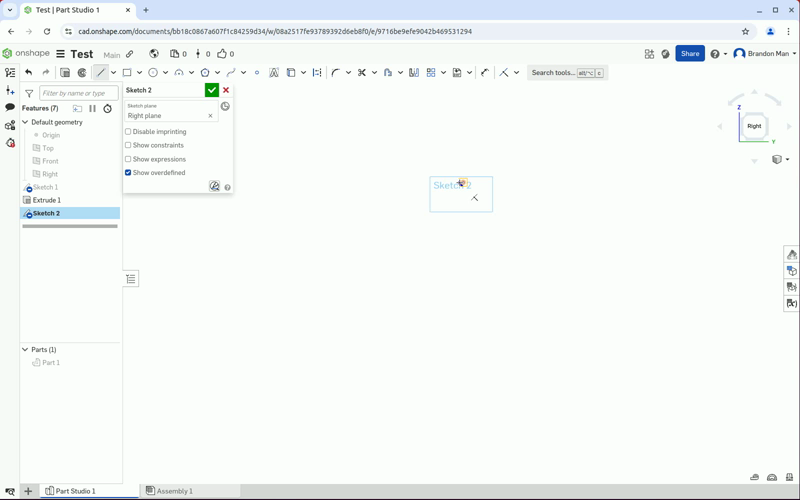
scroll(6)
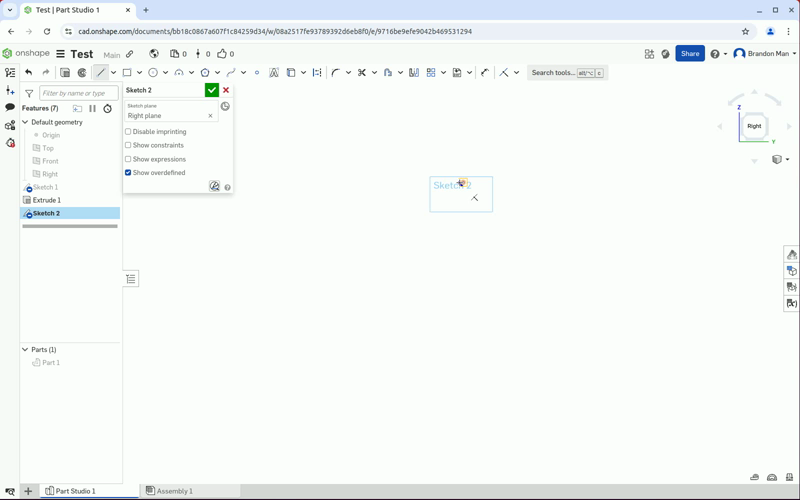
scroll(6)
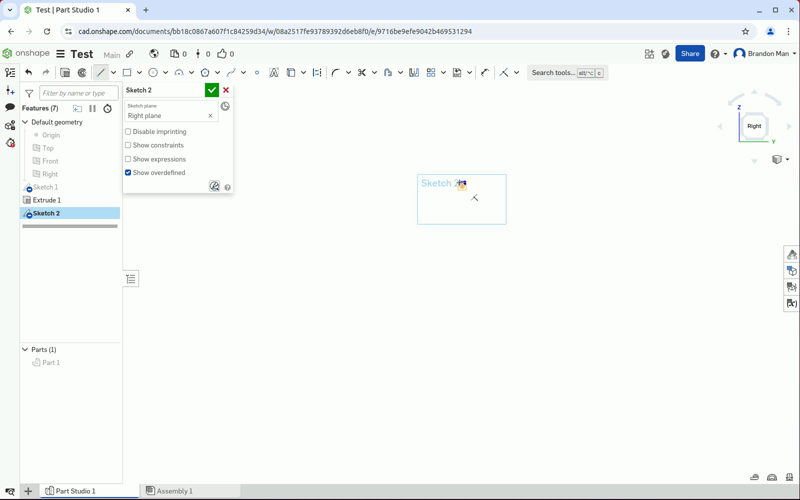
scroll(6)
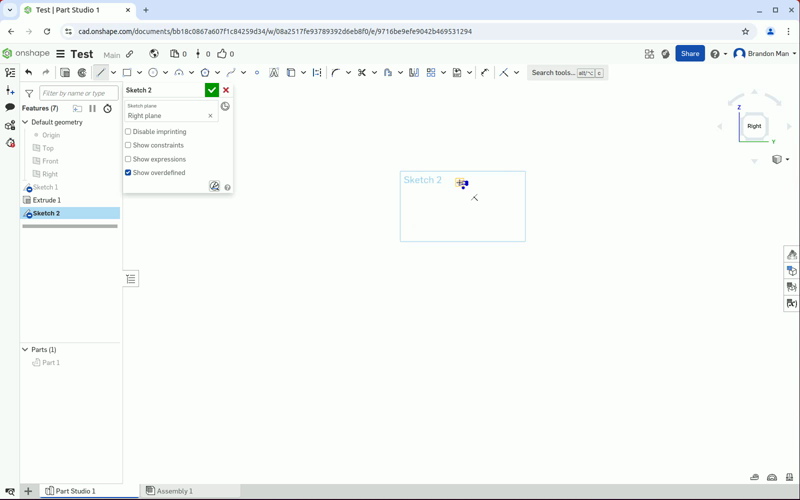
scroll(6)
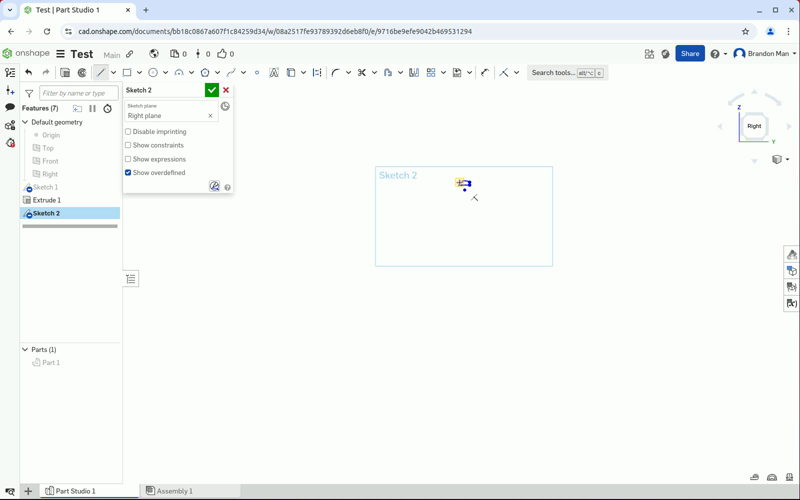
scroll(6)
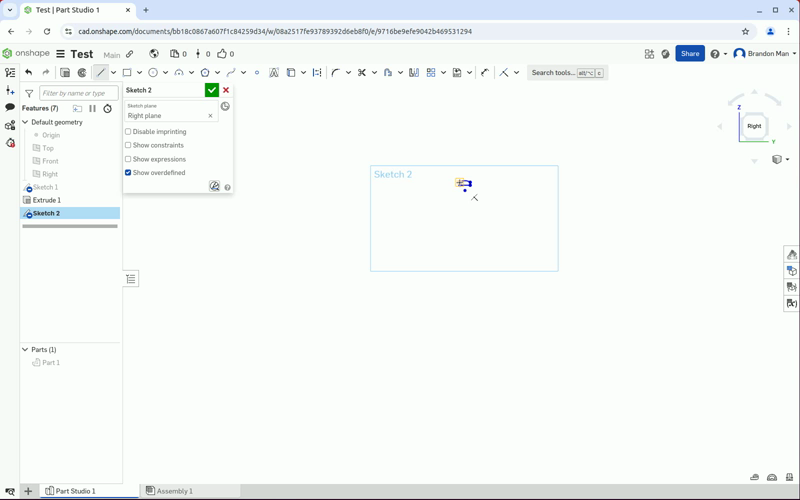
scroll(6)
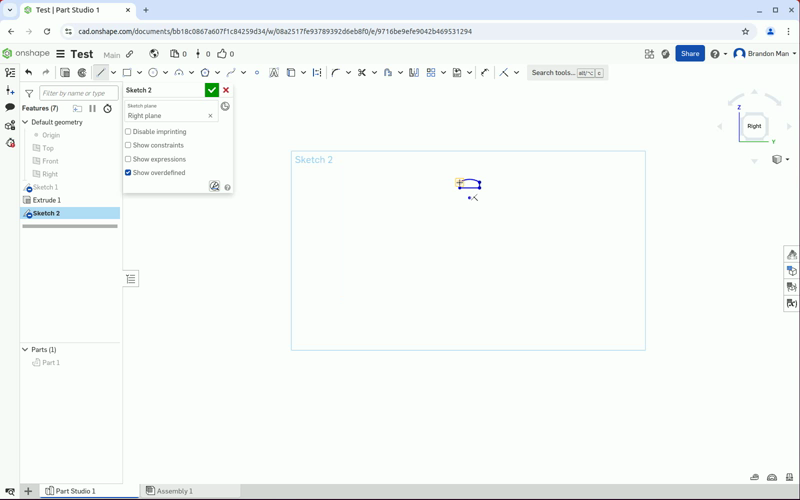
scroll(6)
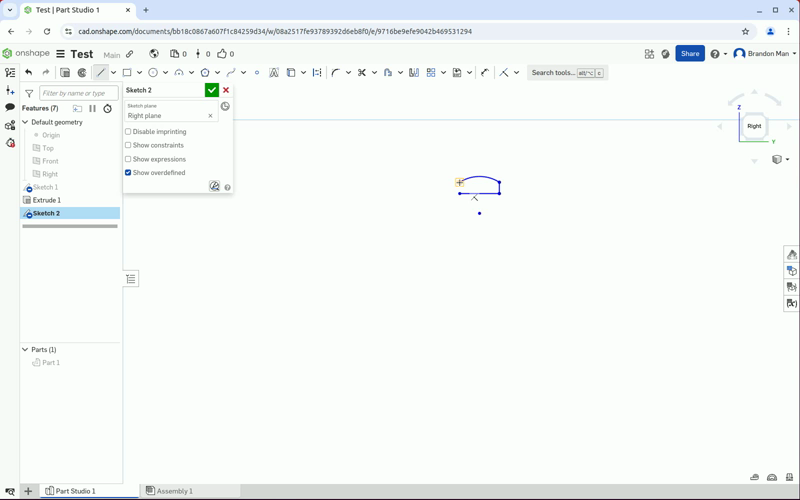
click(459, 182)
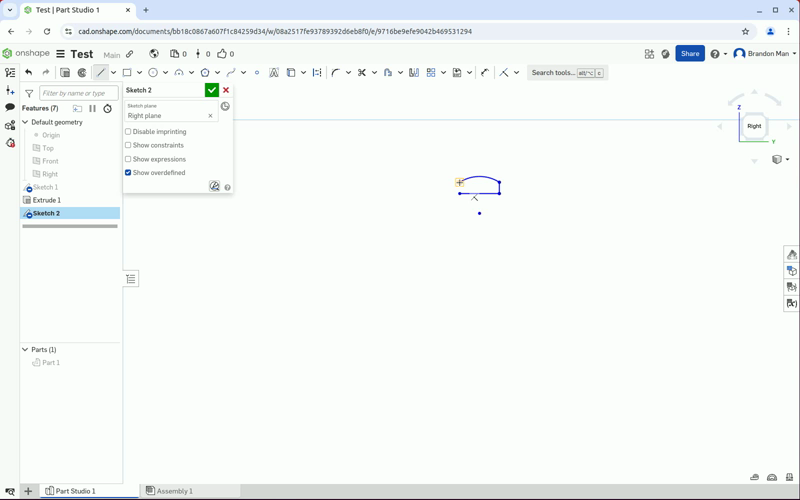
scroll(-6)
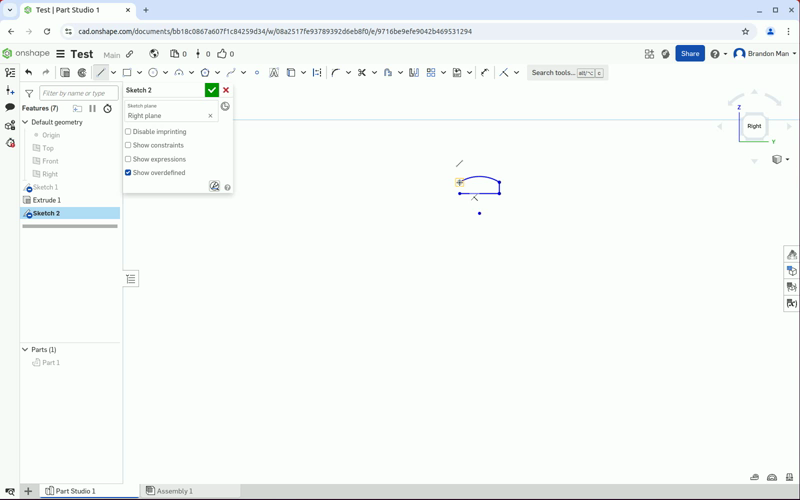
scroll(-6)
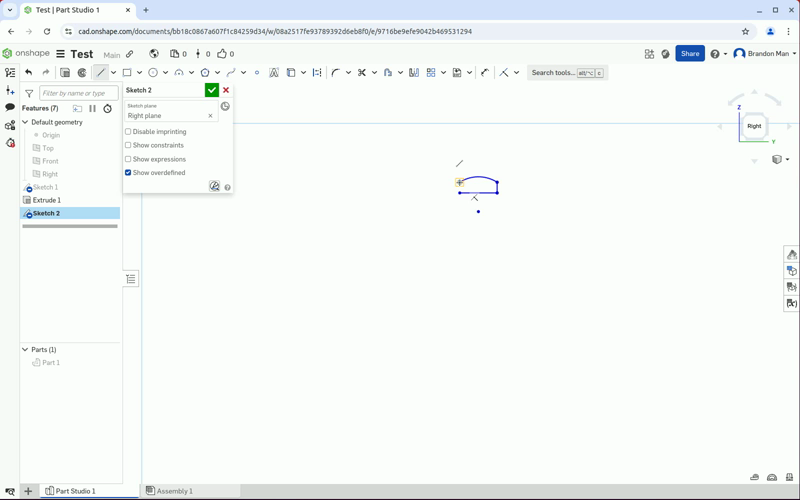
scroll(-6)
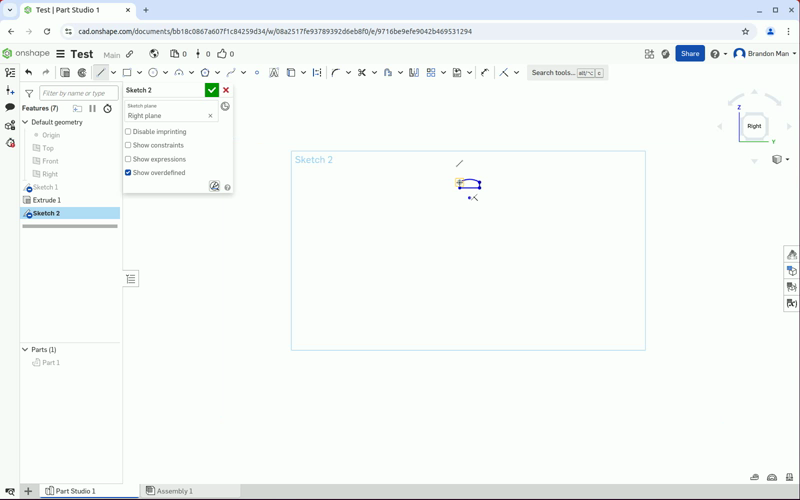
scroll(-6)
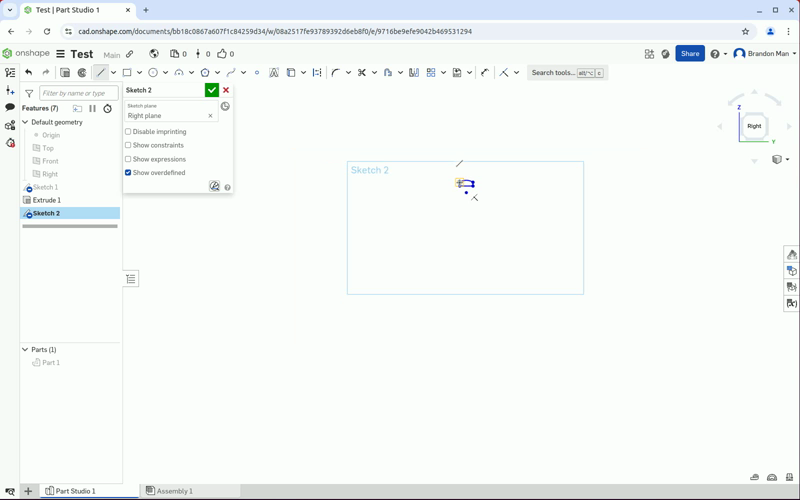
scroll(-6)
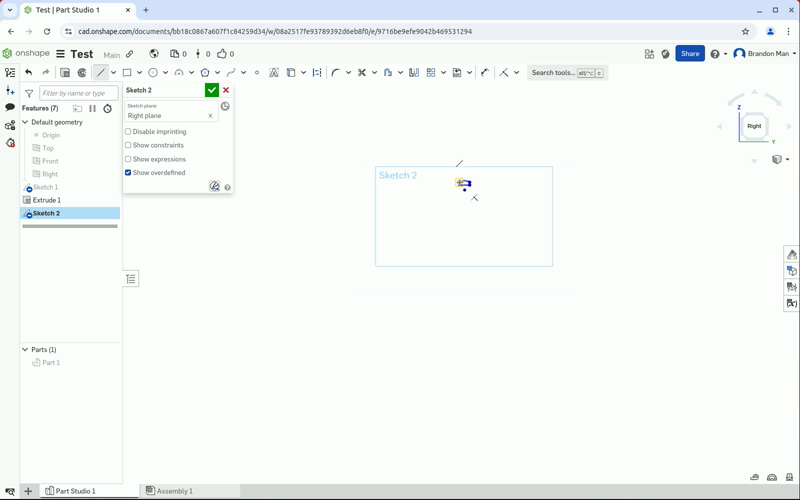
scroll(-6)
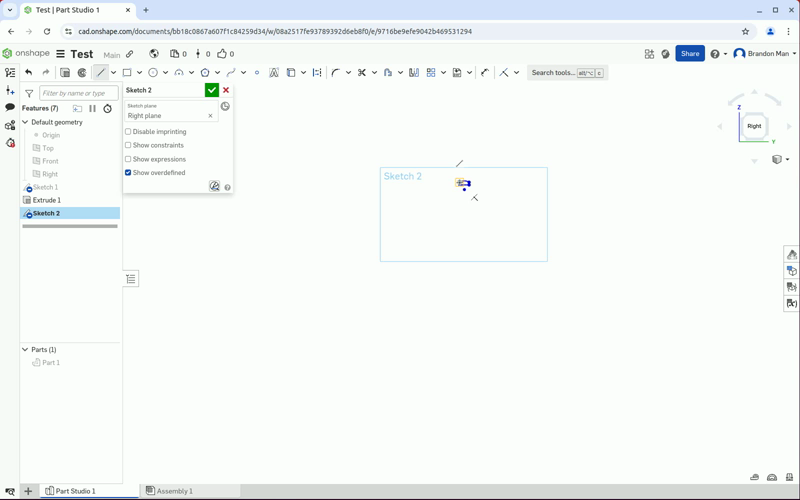
scroll(-6)
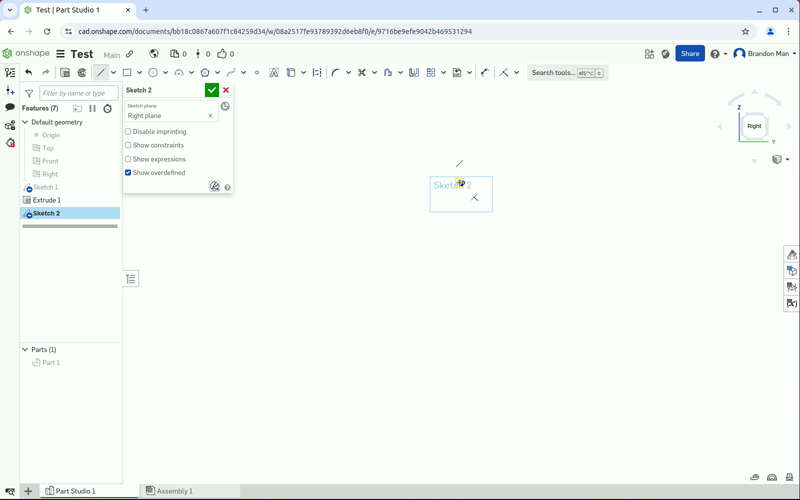
mouse_move(489, 182)
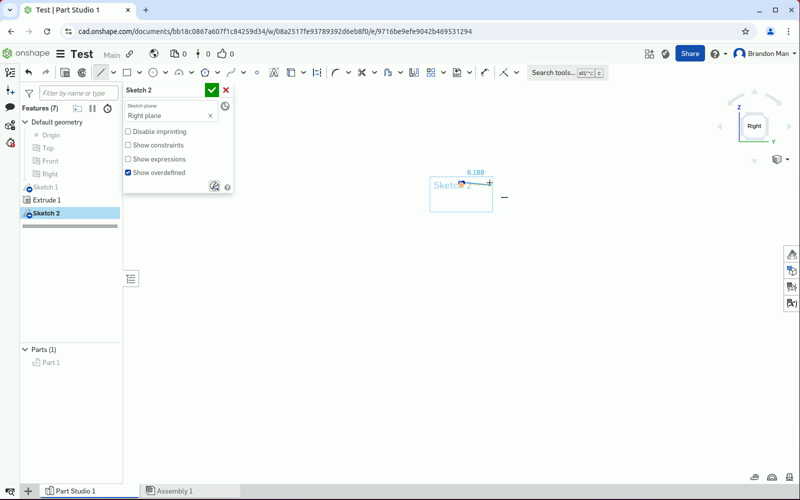
key_down(shift)
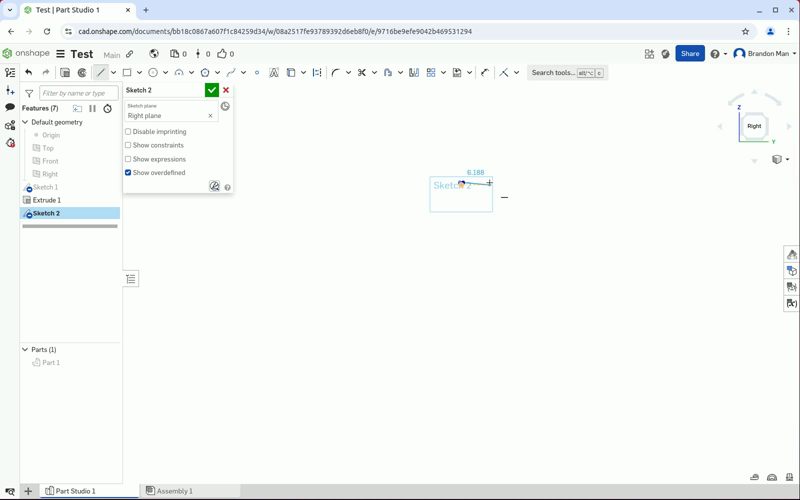
mouse_move(459, 183)
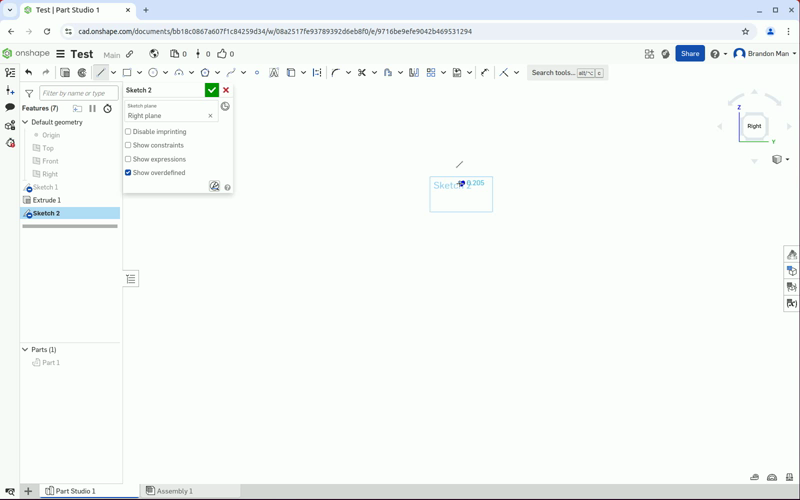
scroll(6)
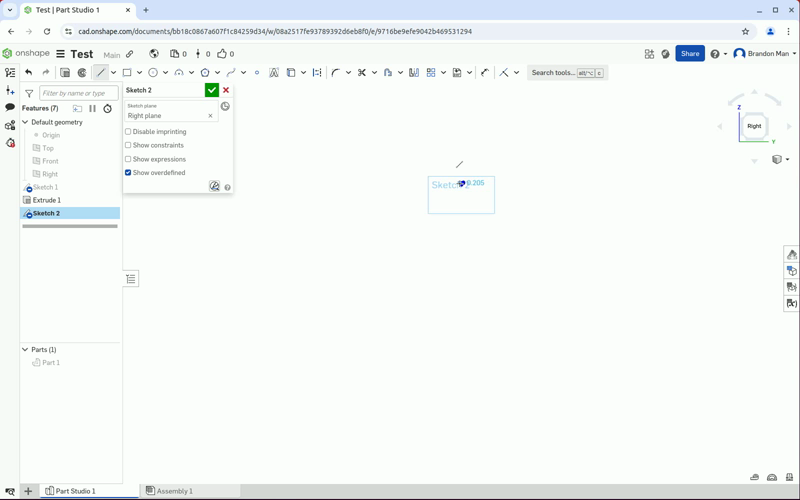
scroll(6)
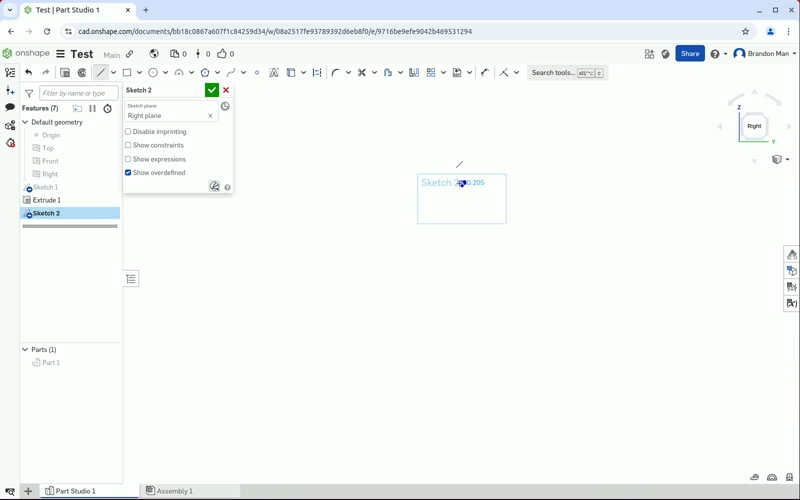
scroll(6)
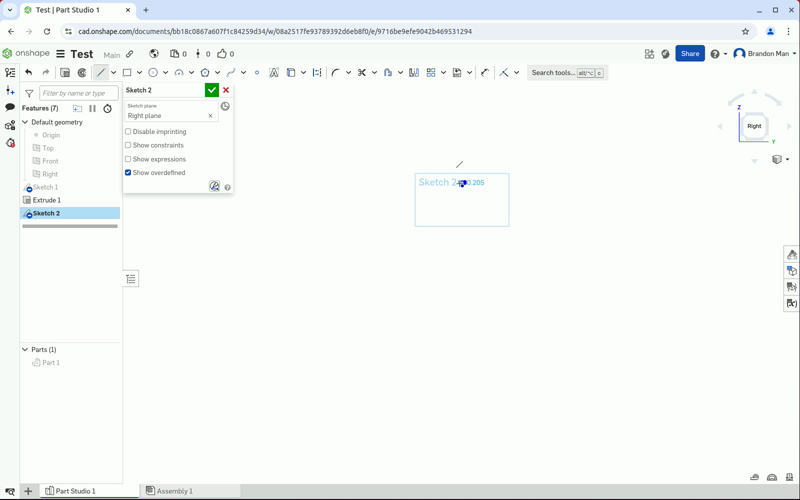
scroll(6)
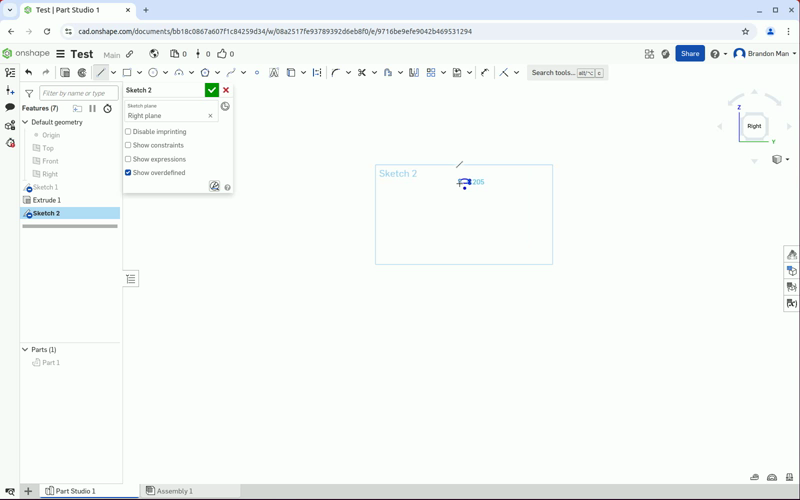
scroll(6)
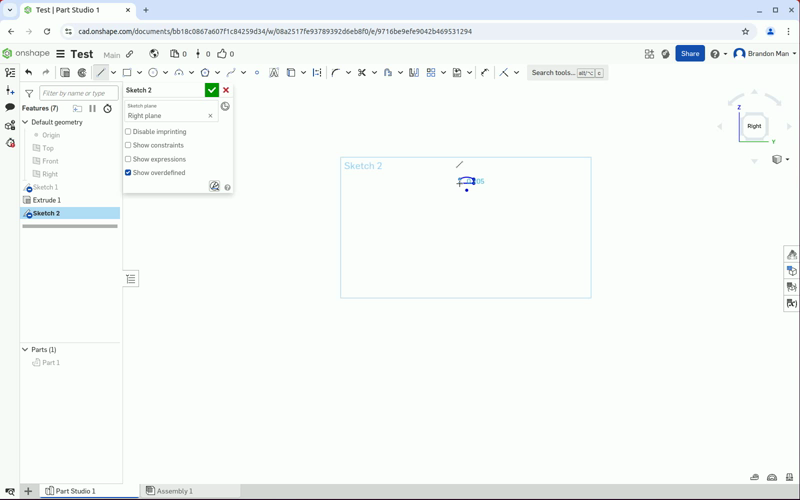
scroll(6)
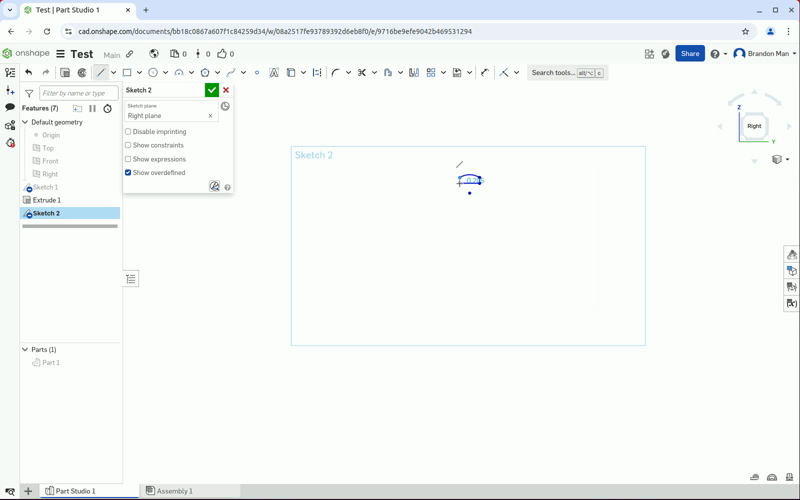
scroll(6)
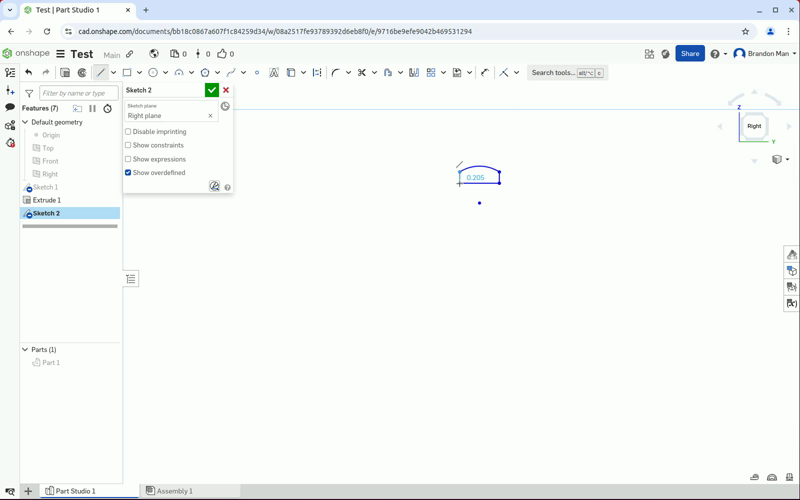
key_up(shift)
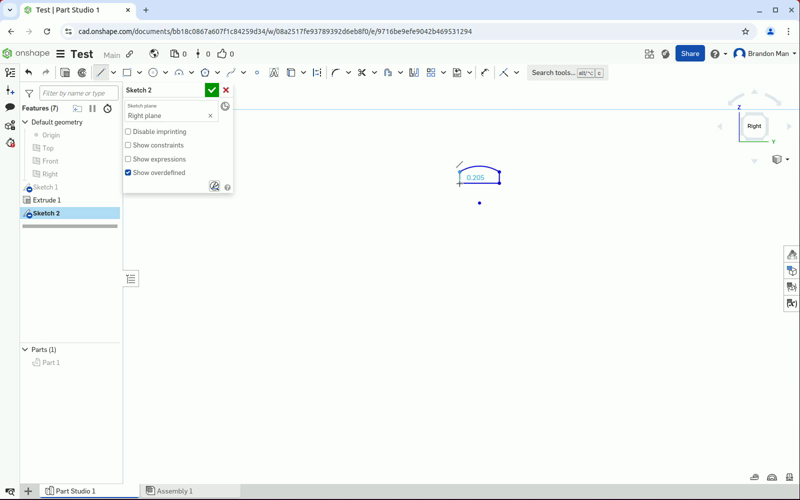
click(459, 183)
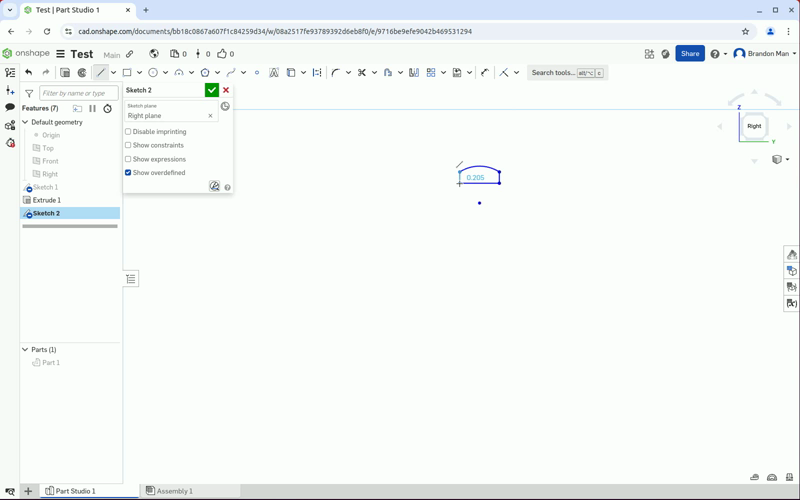
scroll(-6)
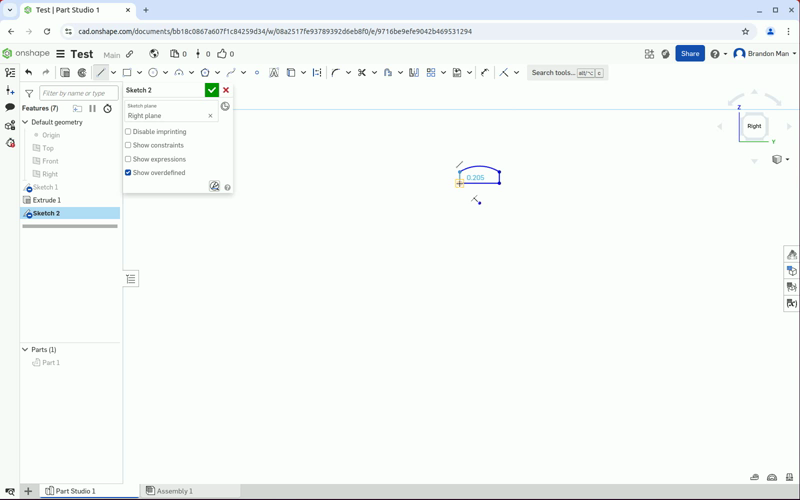
scroll(-6)
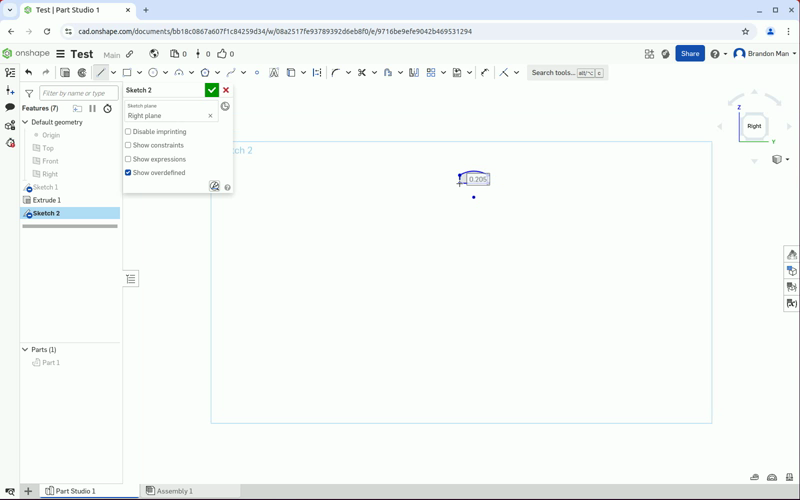
scroll(-6)
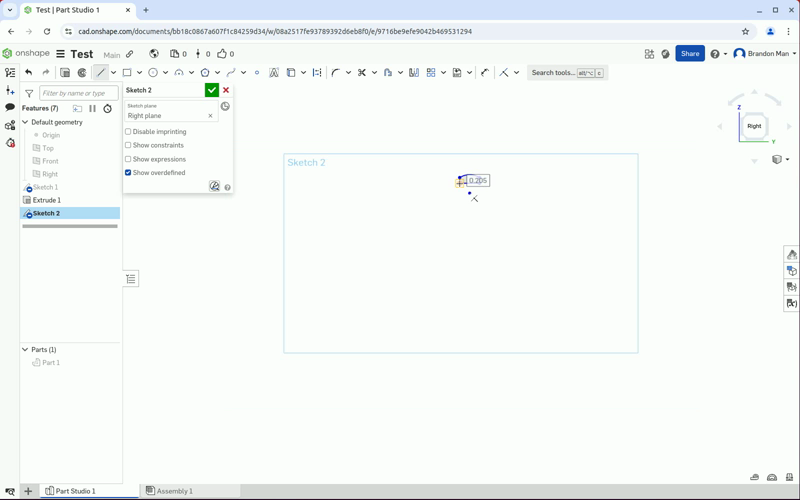
scroll(-6)
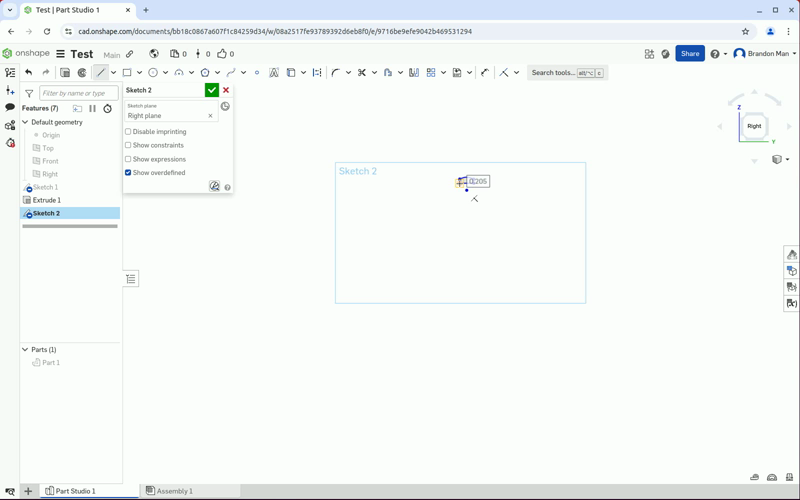
scroll(-6)
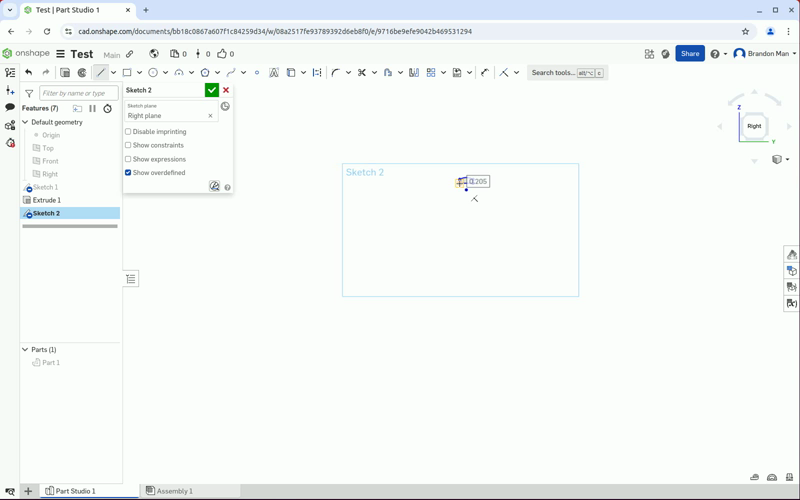
scroll(-6)
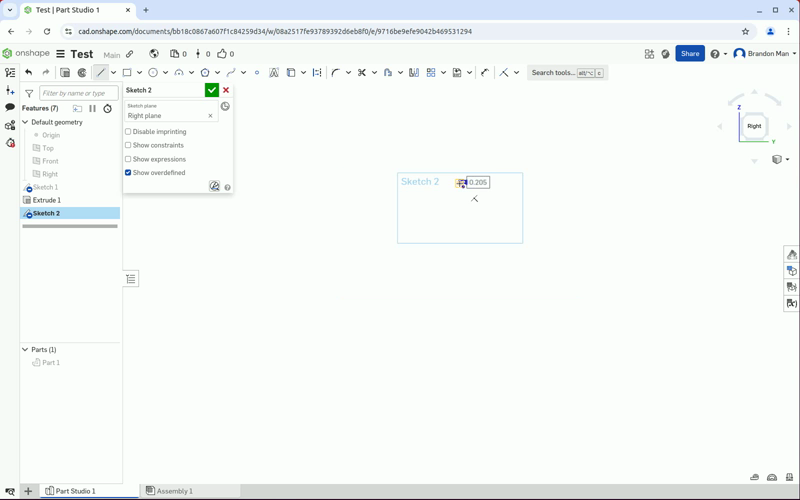
scroll(-6)
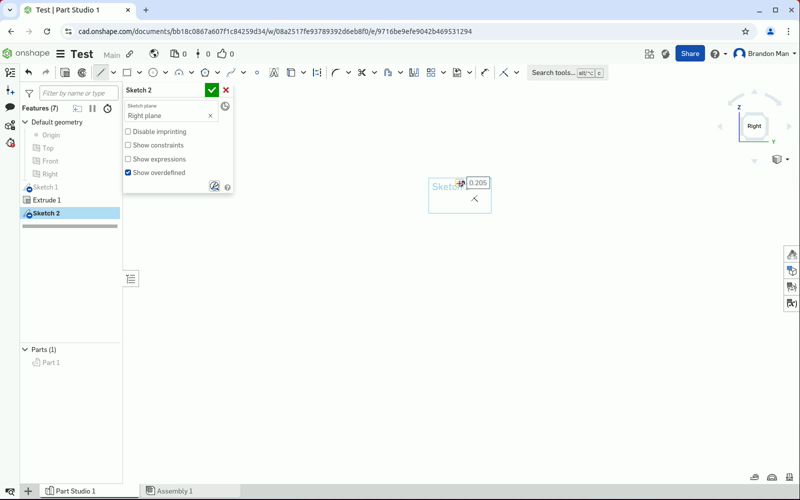
key(esc)
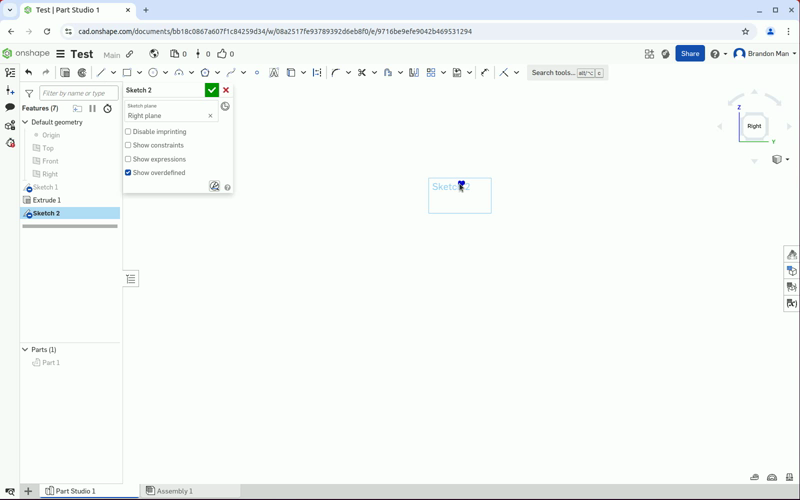
mouse_move(460, 182)
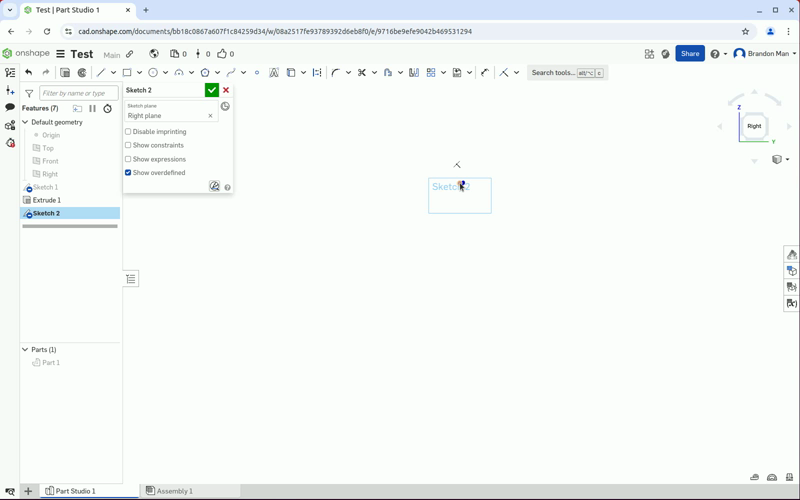
scroll(6)
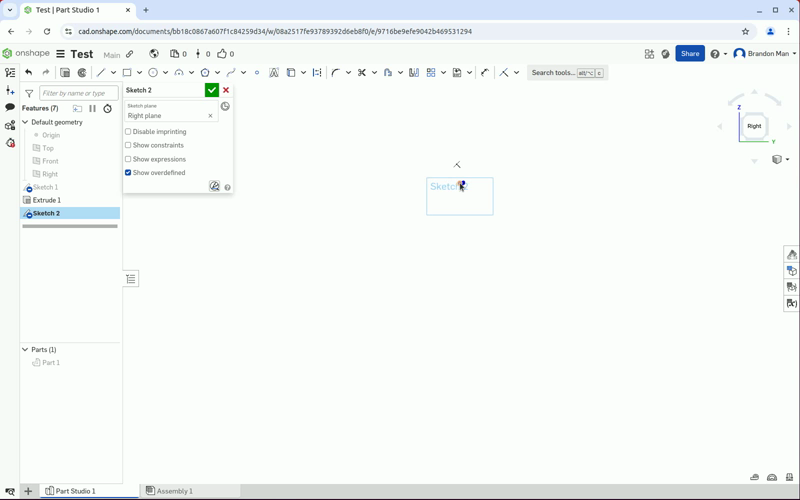
scroll(6)
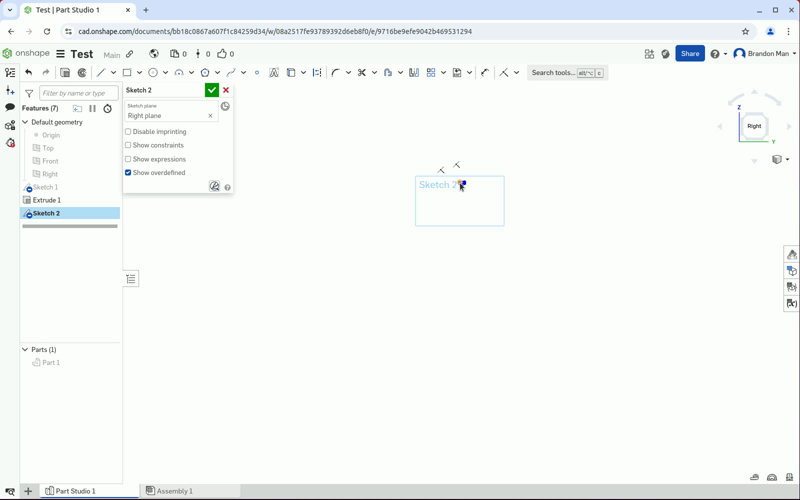
scroll(6)
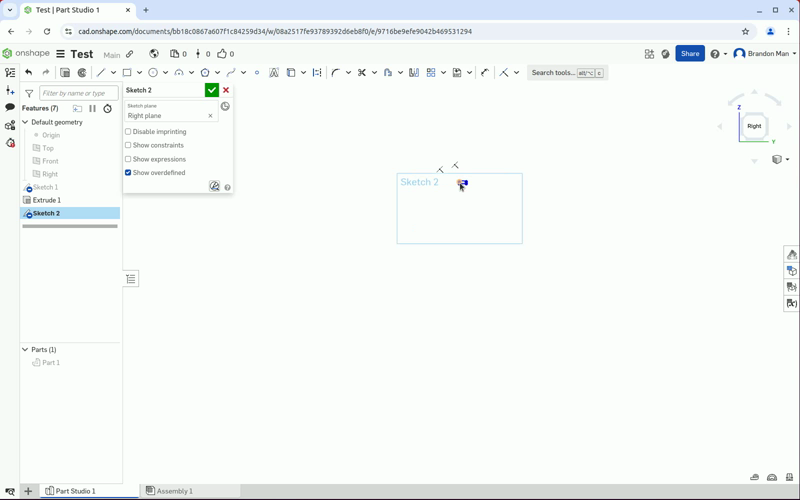
scroll(6)
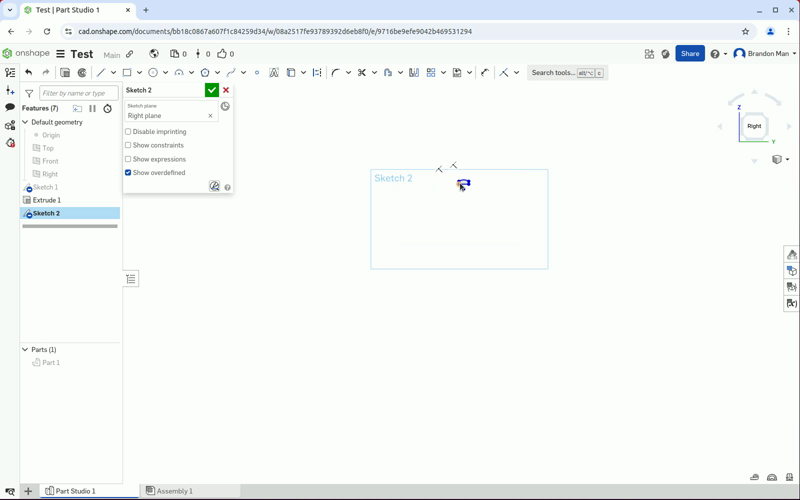
scroll(6)
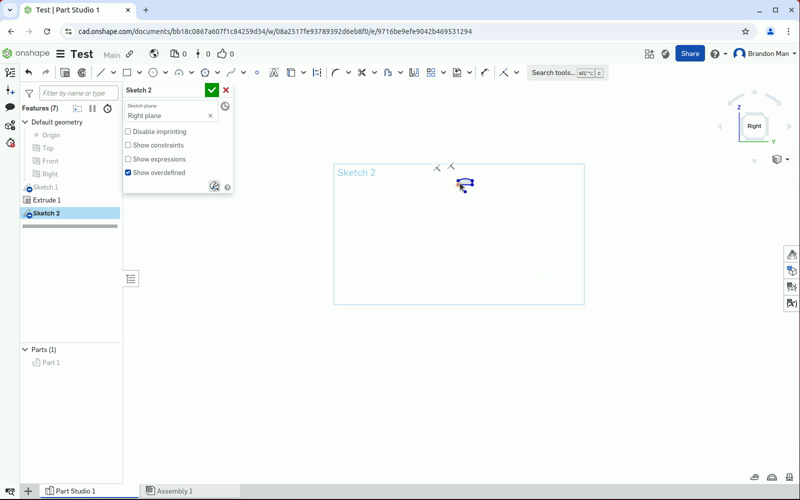
scroll(6)
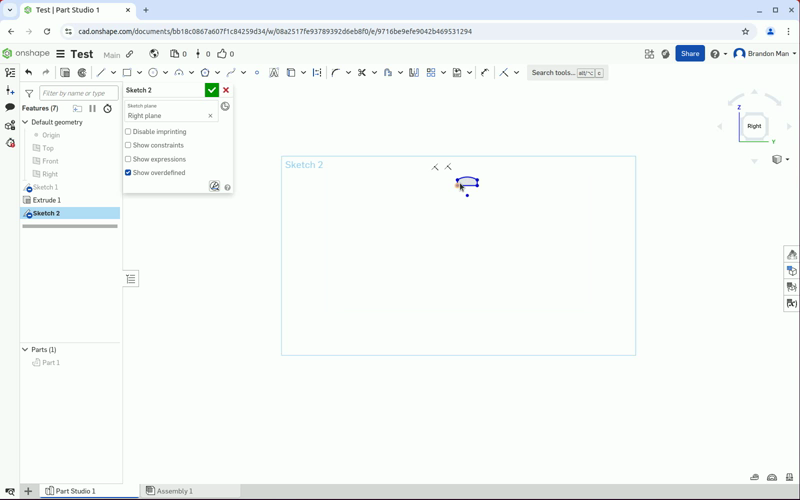
scroll(6)
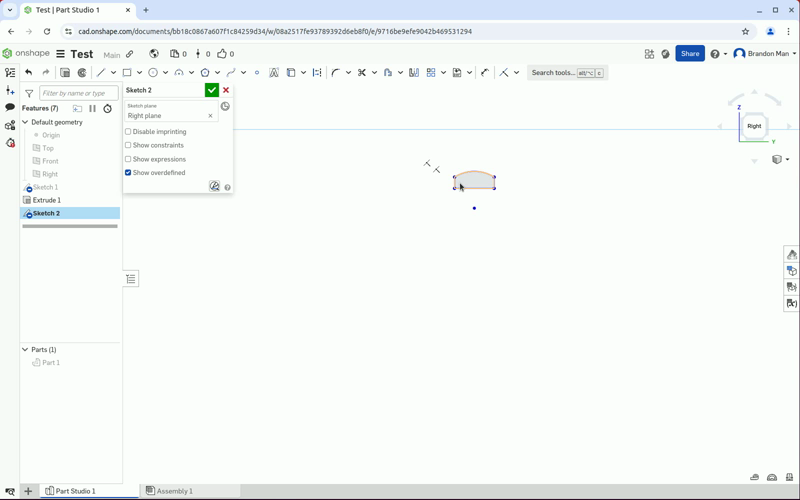
click(460, 182)
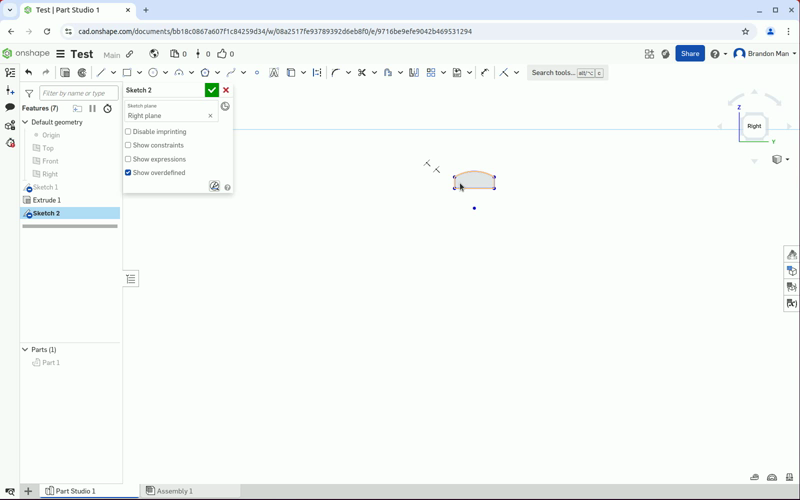
scroll(-6)
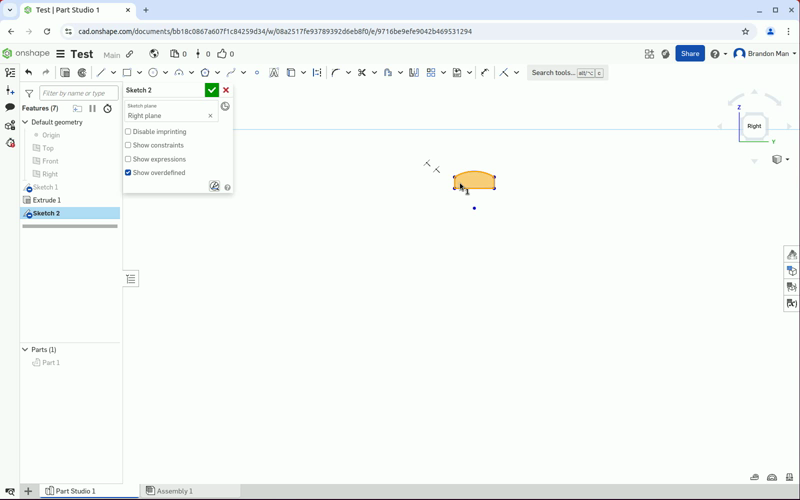
scroll(-6)
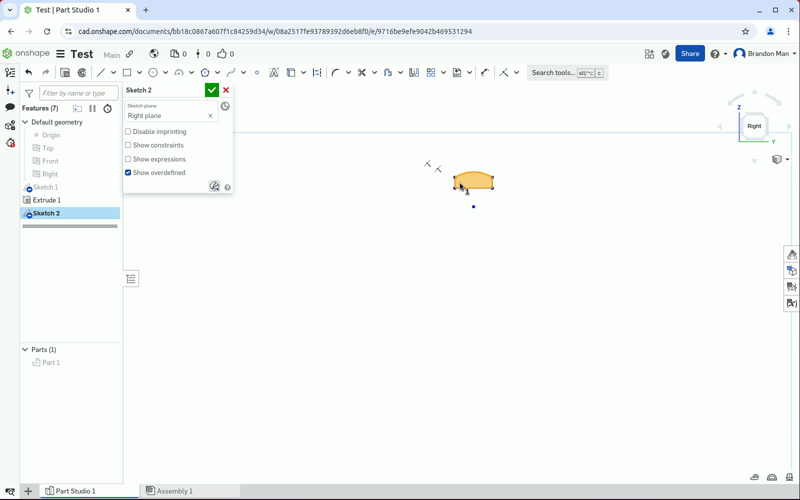
scroll(-6)
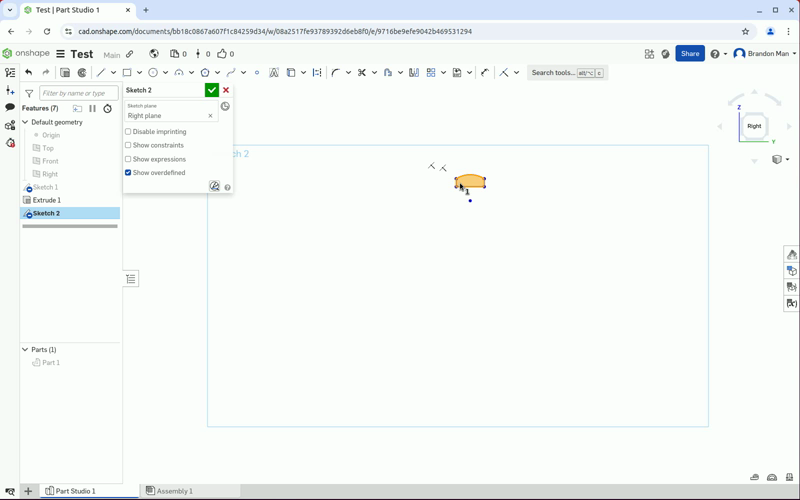
scroll(-6)
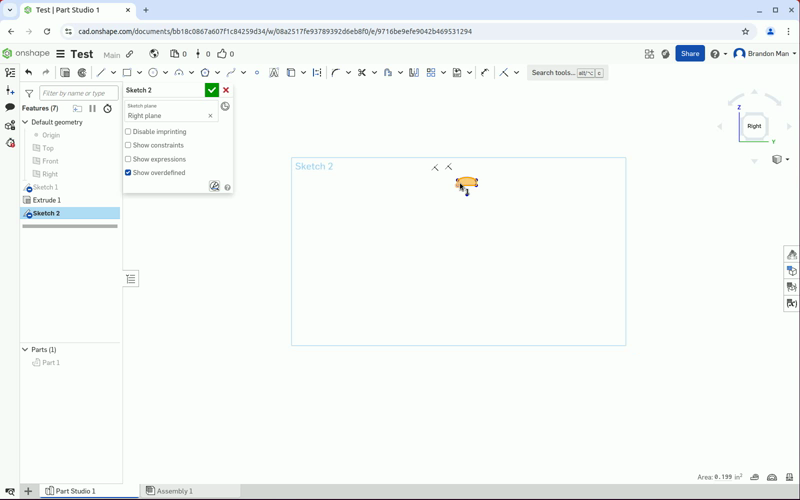
scroll(-6)
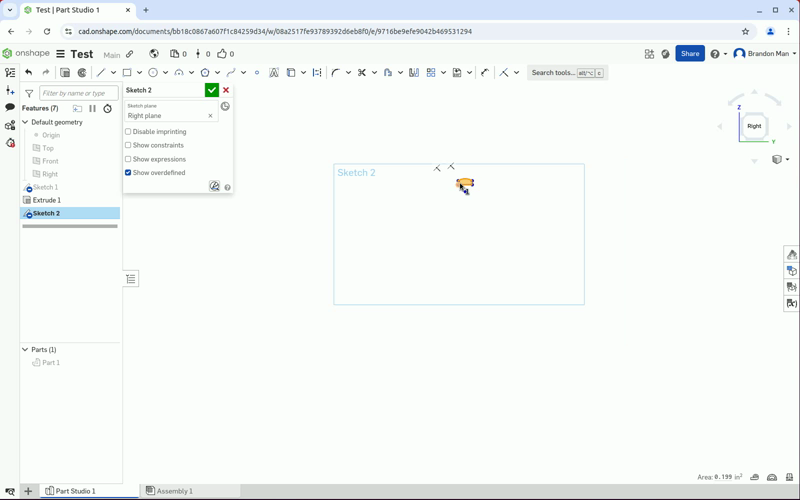
scroll(-6)
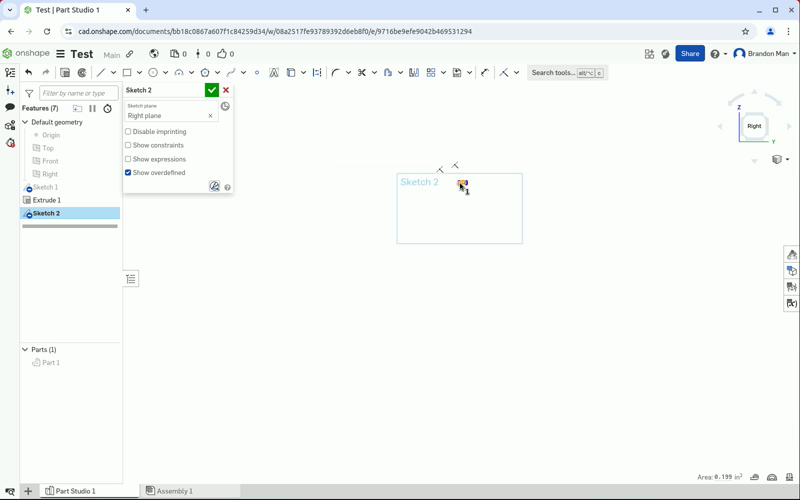
scroll(-6)
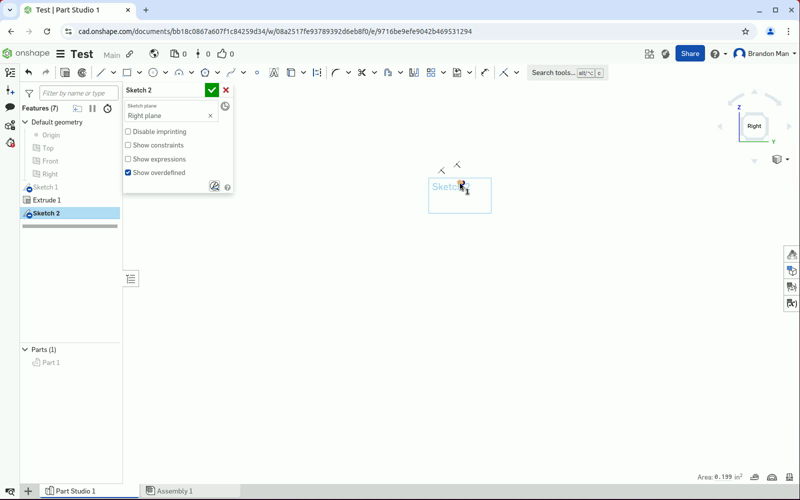
mouse_move(73, 352)
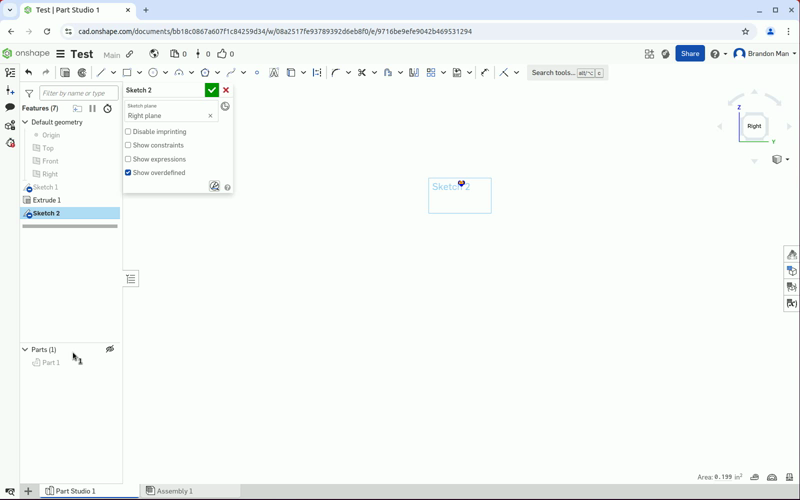
key(shift+y)
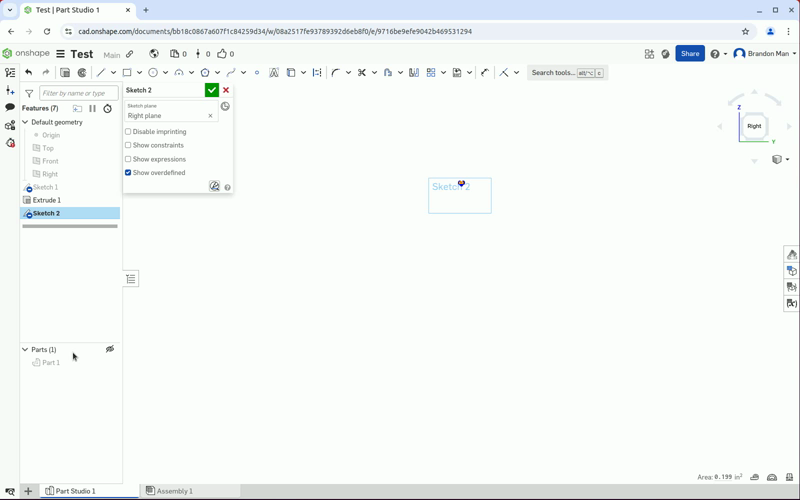
key(shift+e)
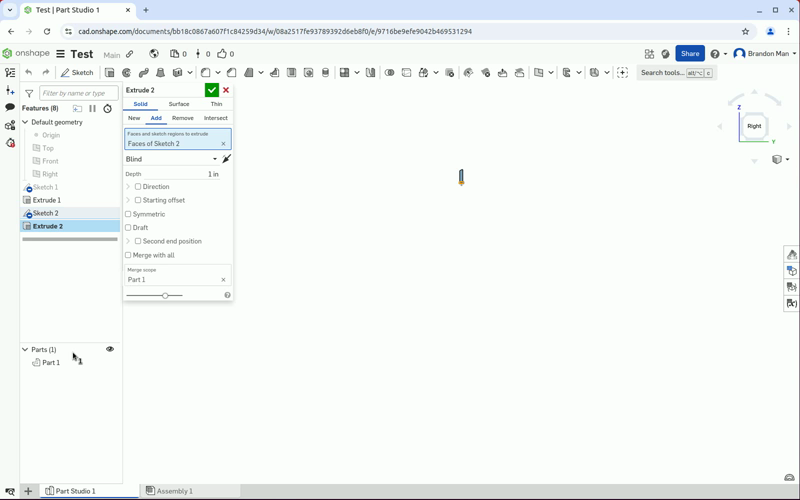
mouse_move(143, 106)
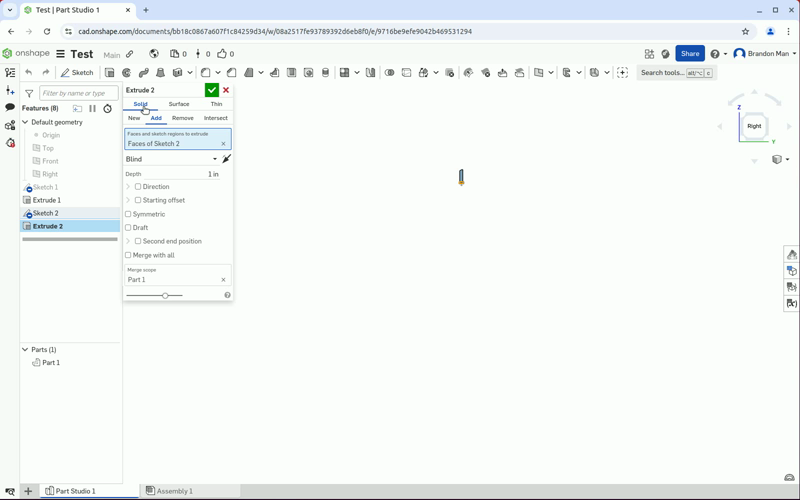
click(143, 106)
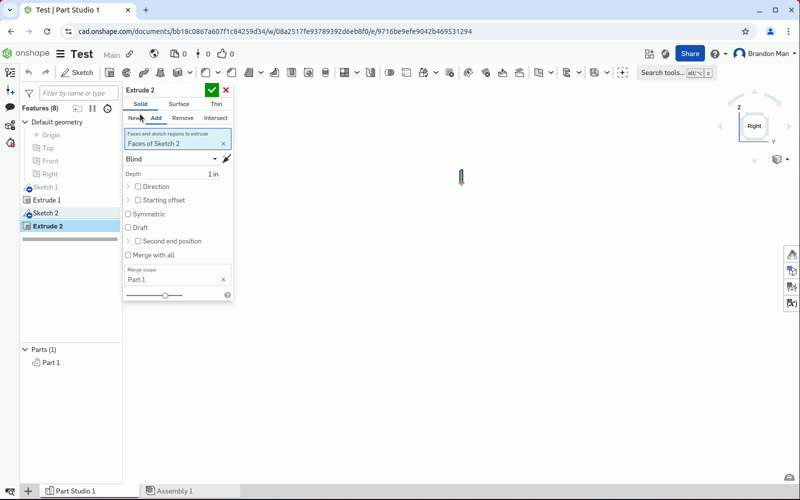
mouse_move(137, 120)
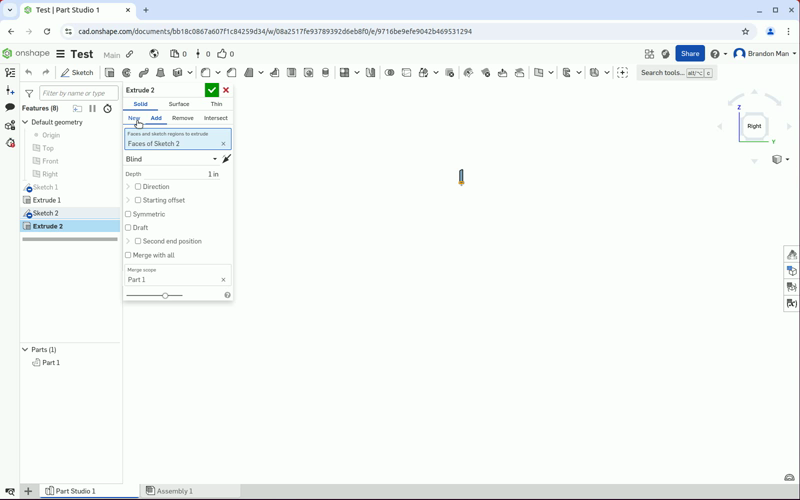
click(137, 120)
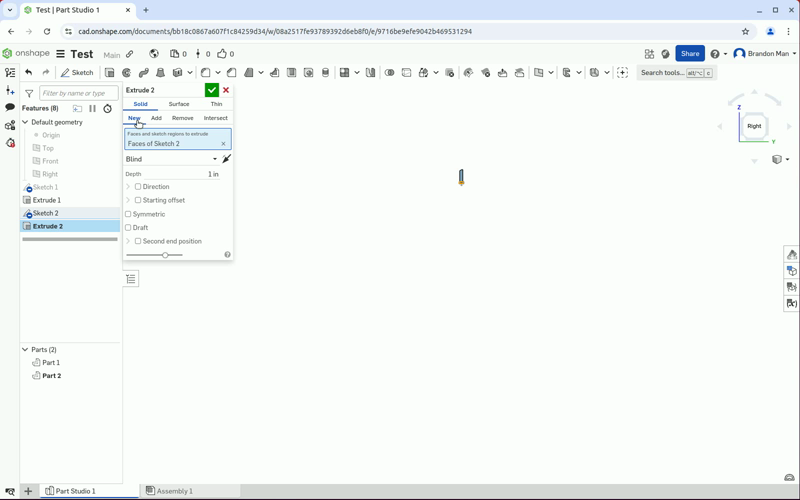
key(tab, 4)
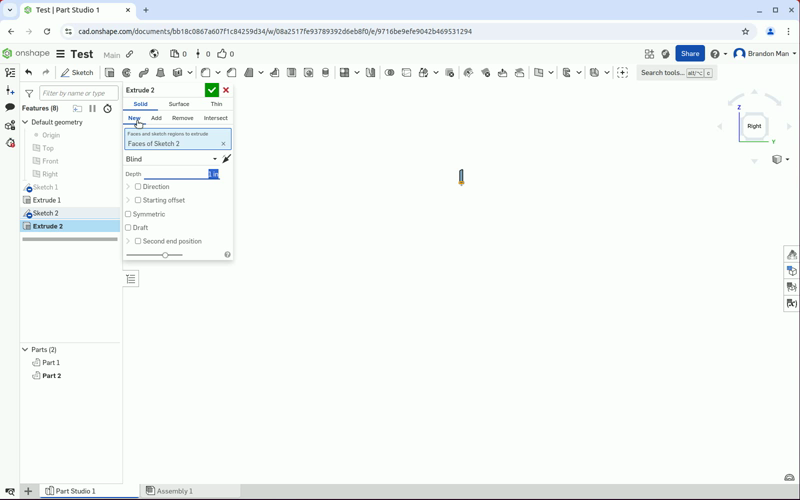
text(35.626)
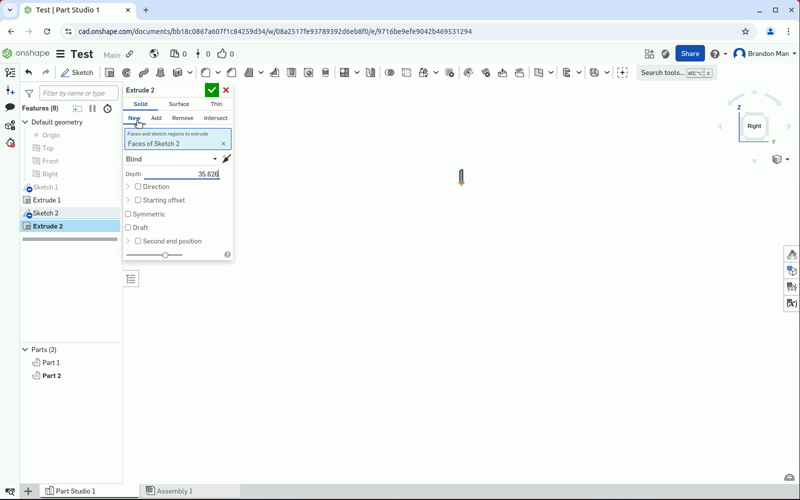
key(tab, 3)
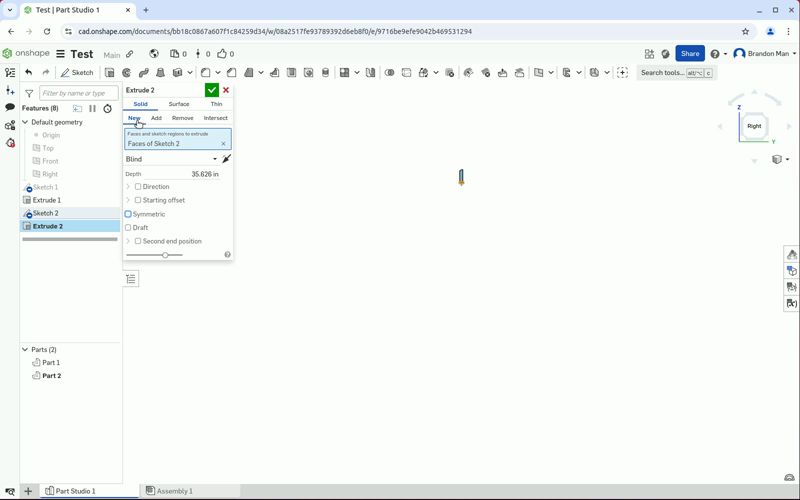
key(space)
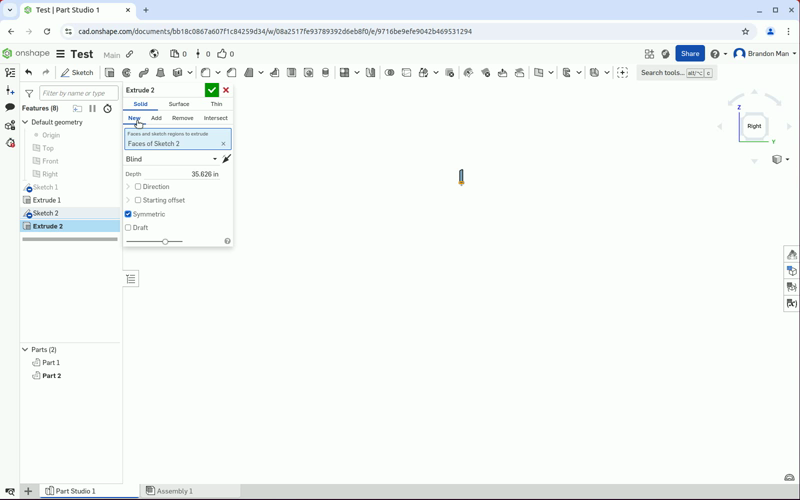
key(enter)
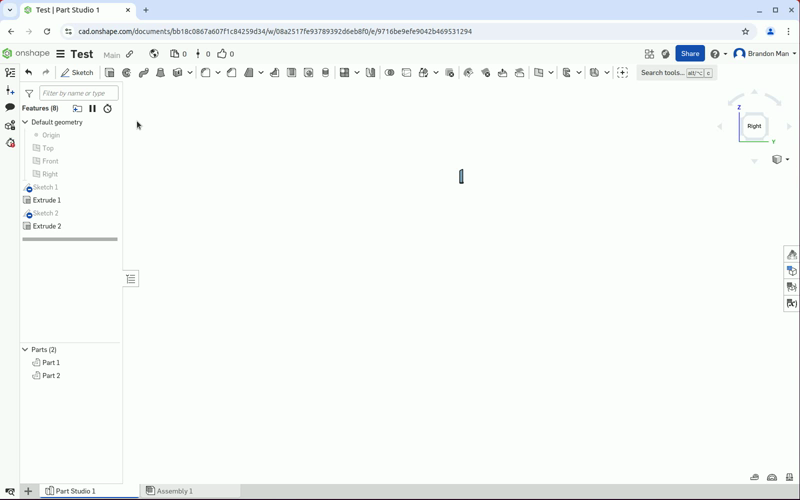
key(shift+h)
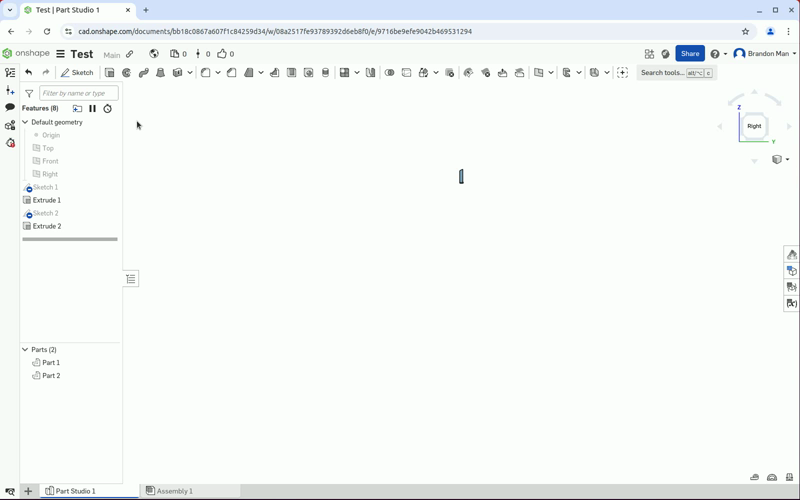
key(shift+h)
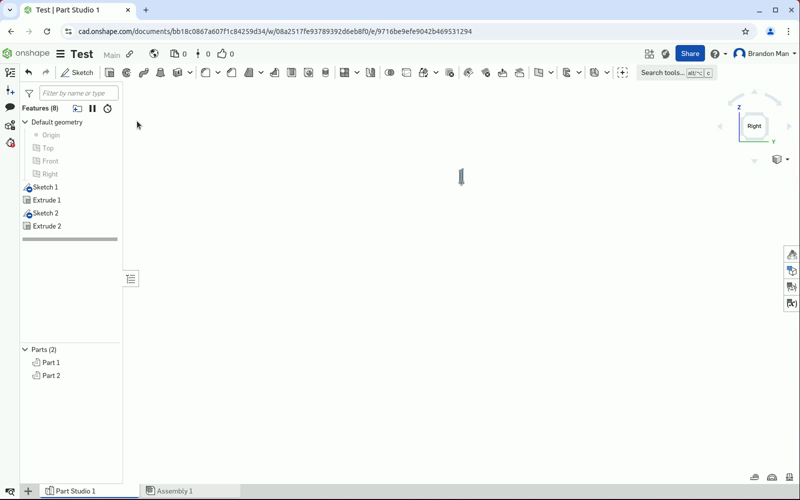
key(shift+7)
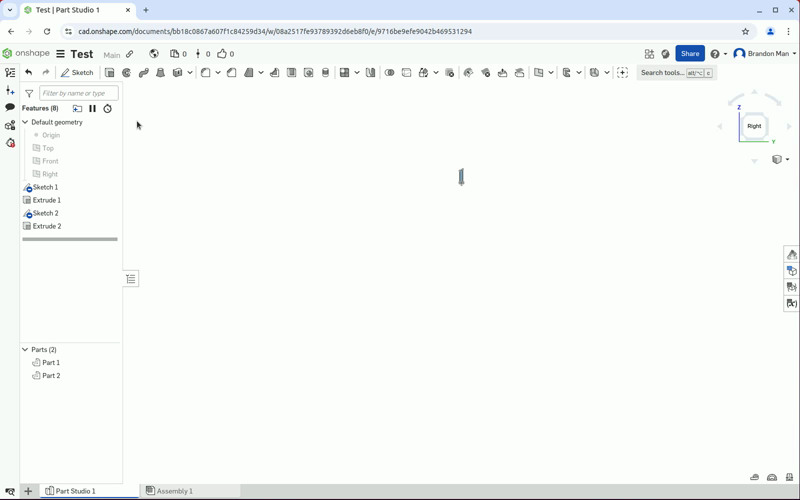
key(right, 2)
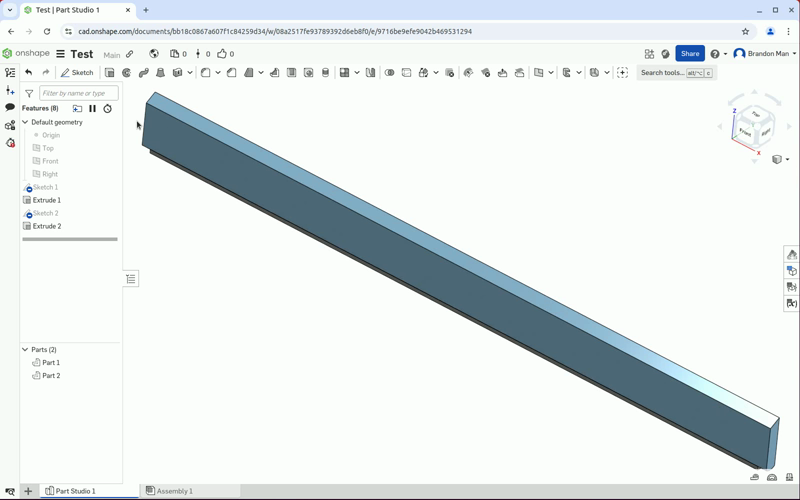
key(down, 2)
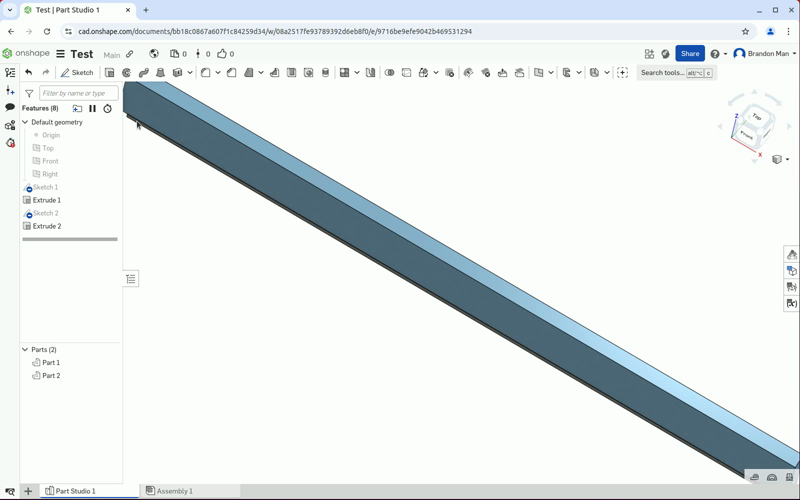
key(up, 2)
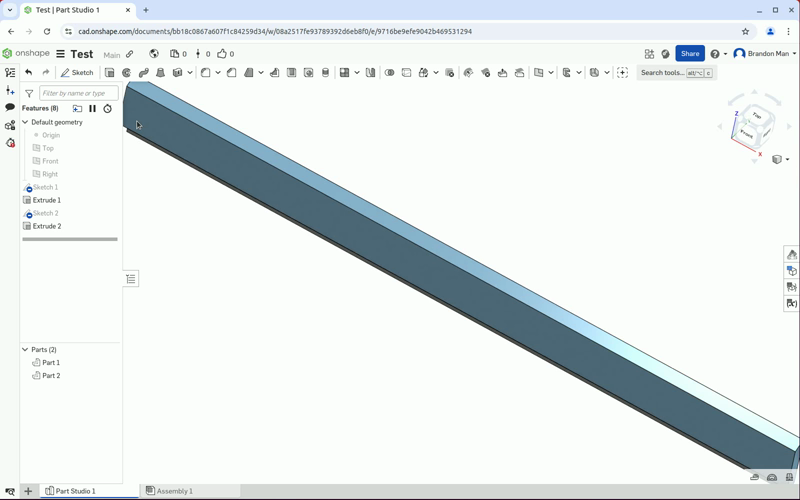
key(left, 2)
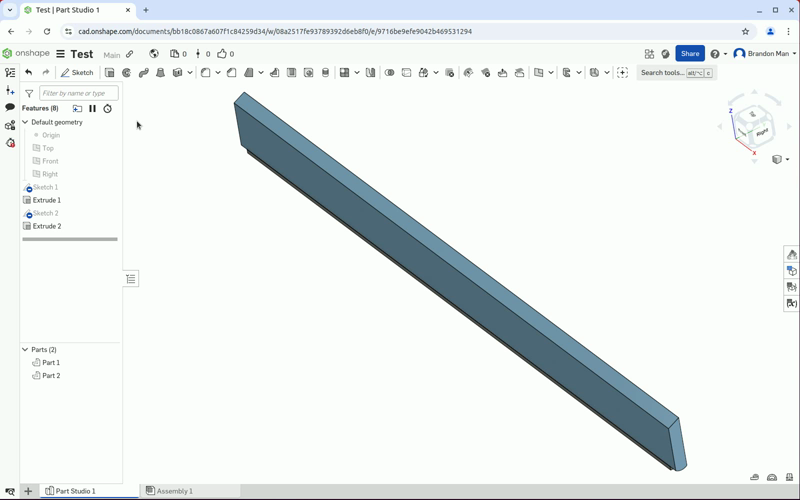
mouse_move(73, 189)
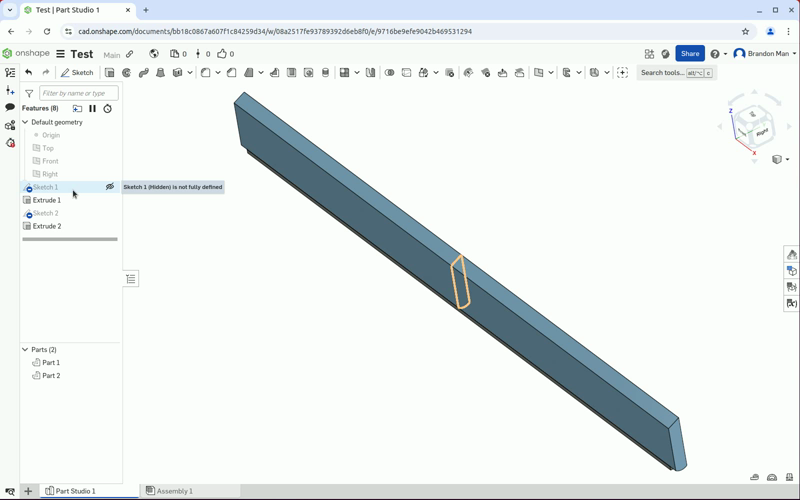
click(73, 189)